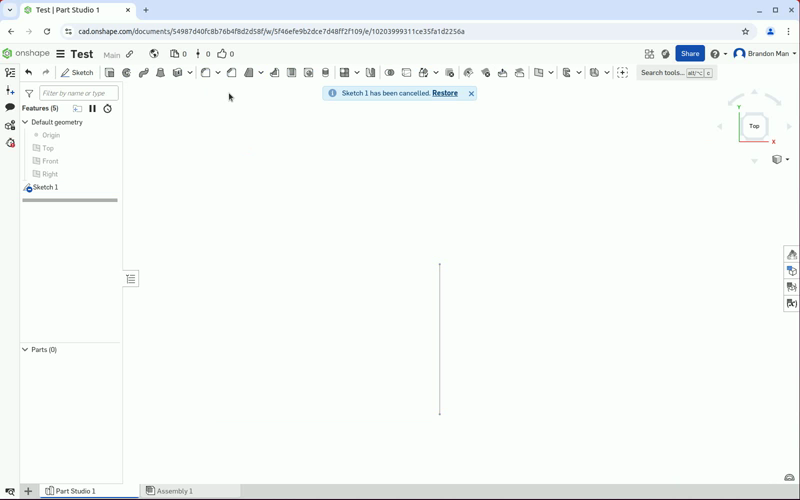
key(shift+h)
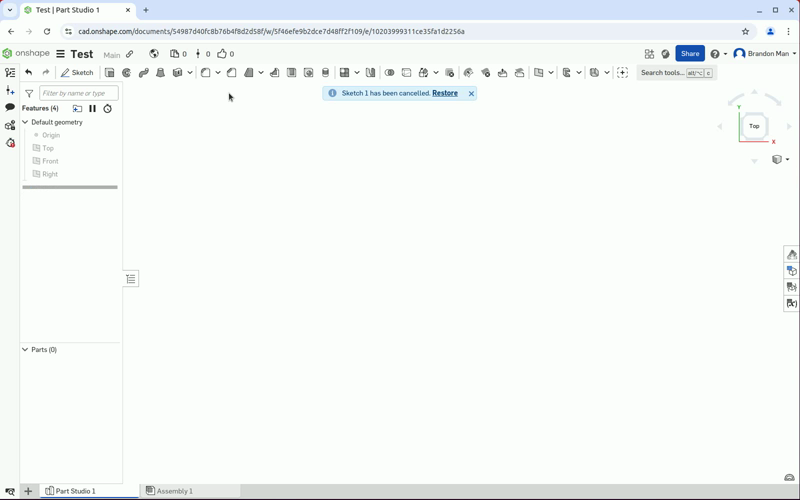
key(shift+s)
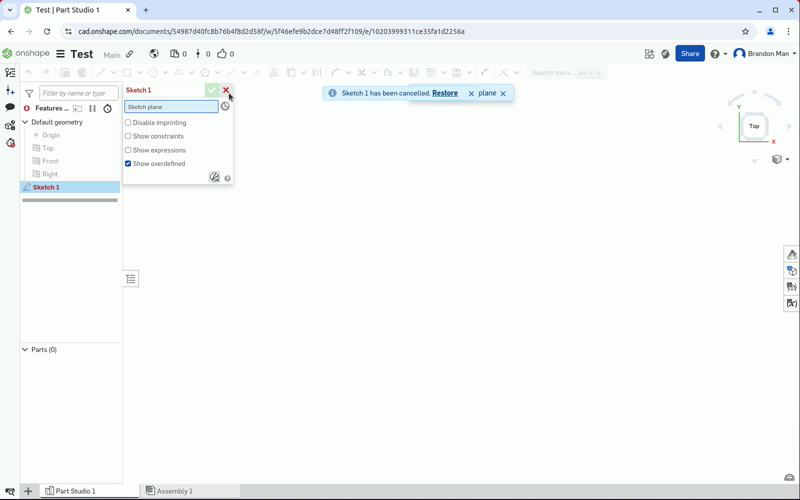
mouse_move(73, 150)
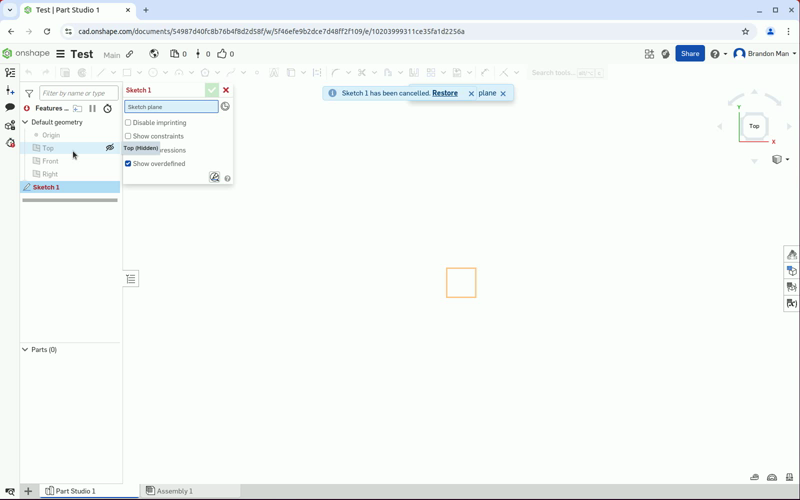
click(73, 150)
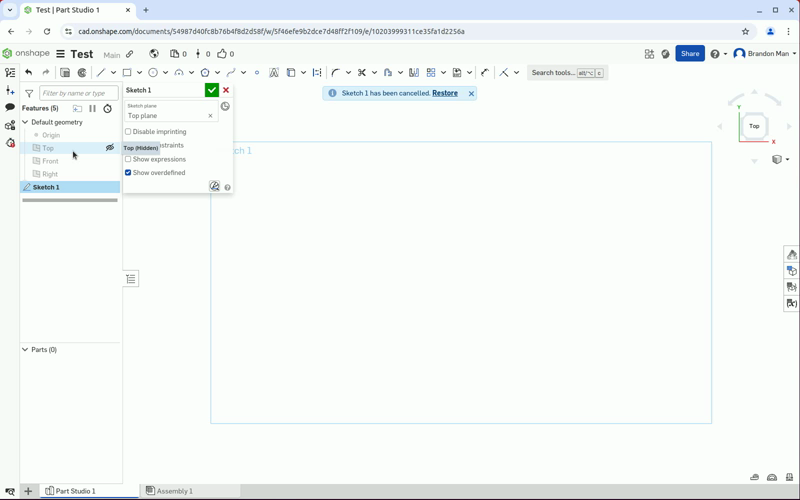
mouse_move(73, 352)
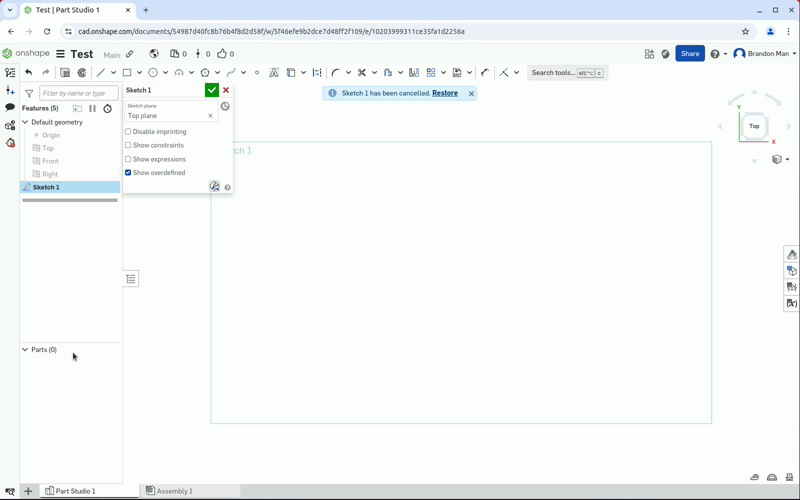
key(y)
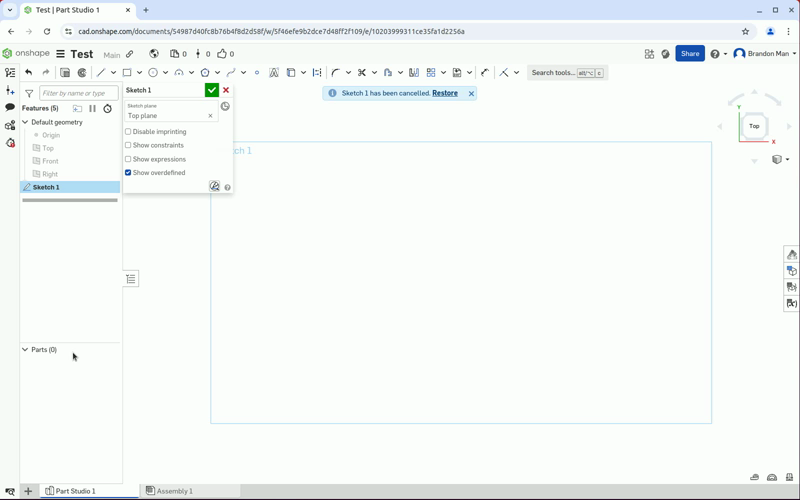
key(l)
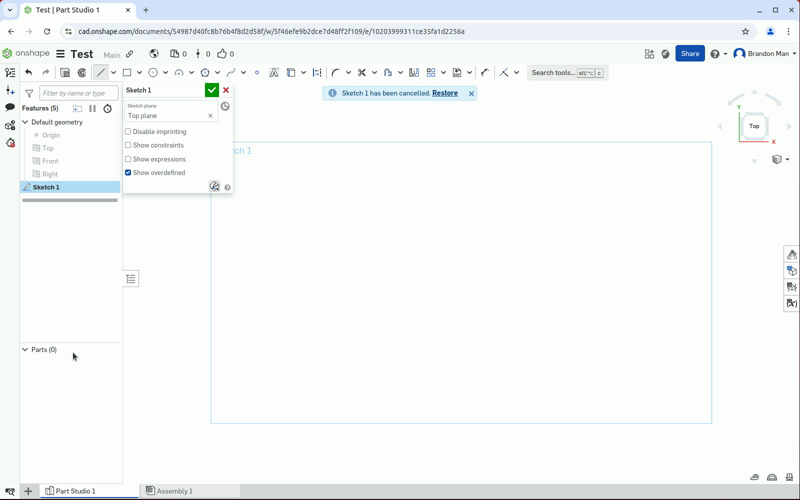
key_down(shift)
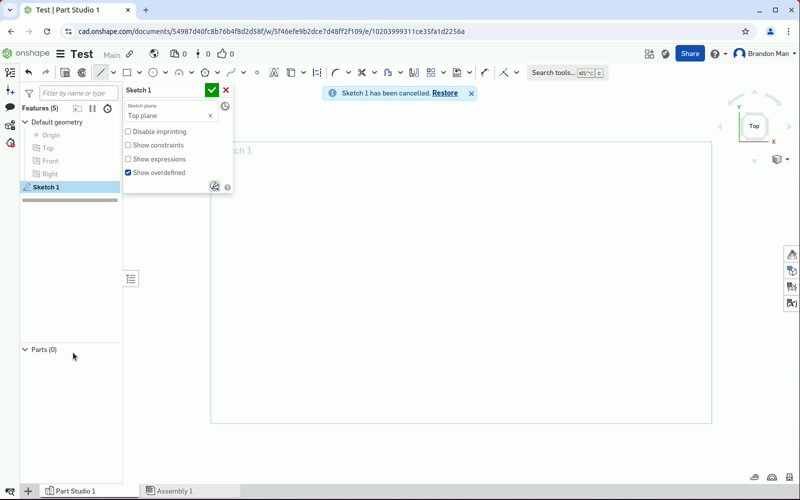
mouse_move(377, 353)
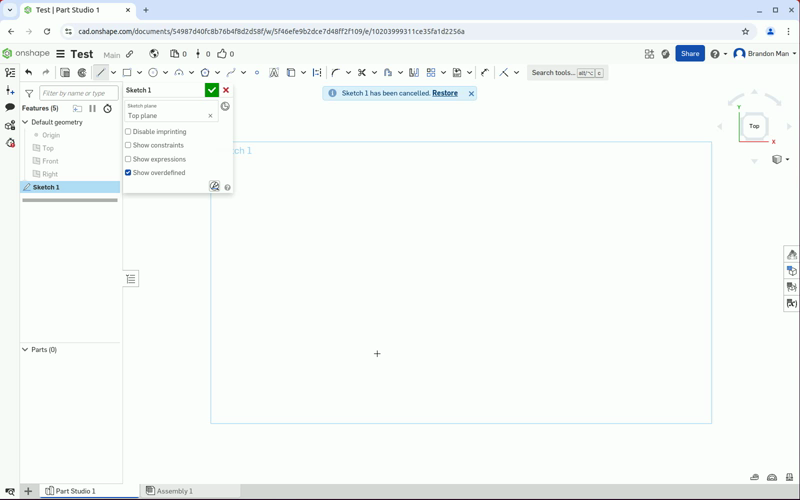
click(377, 353)
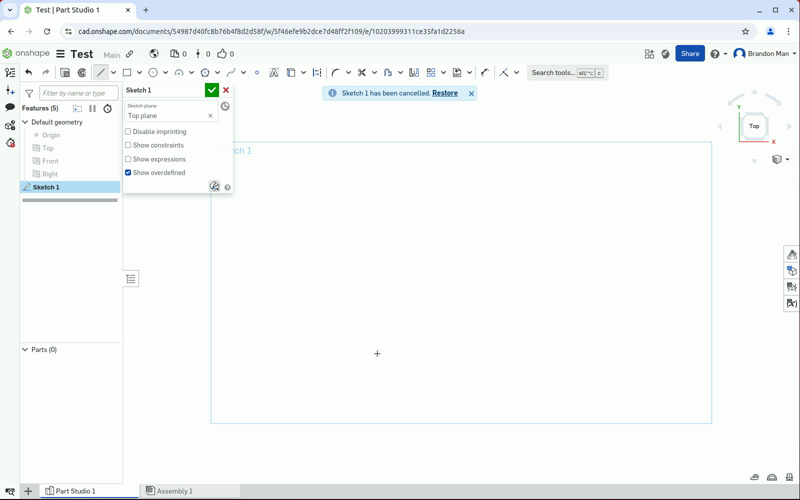
key_up(shift)
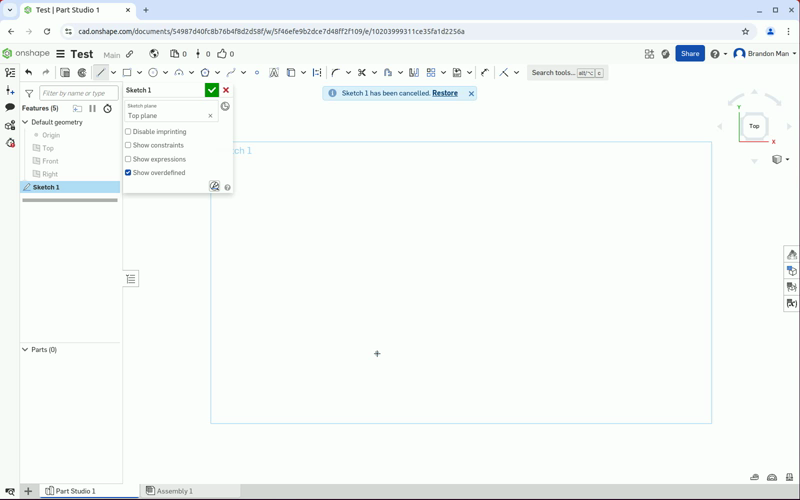
key_down(shift)
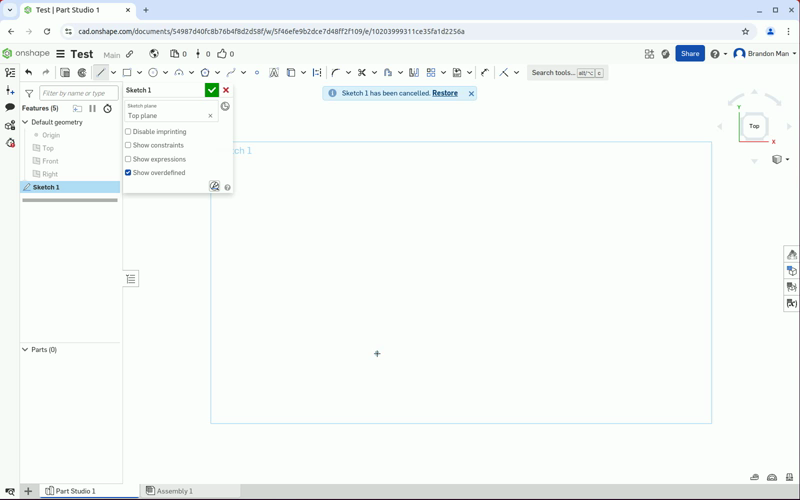
mouse_move(542, 353)
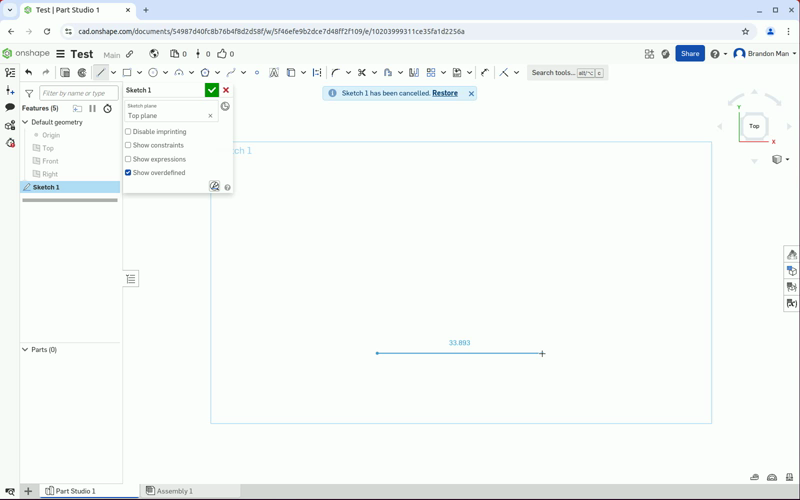
click(542, 353)
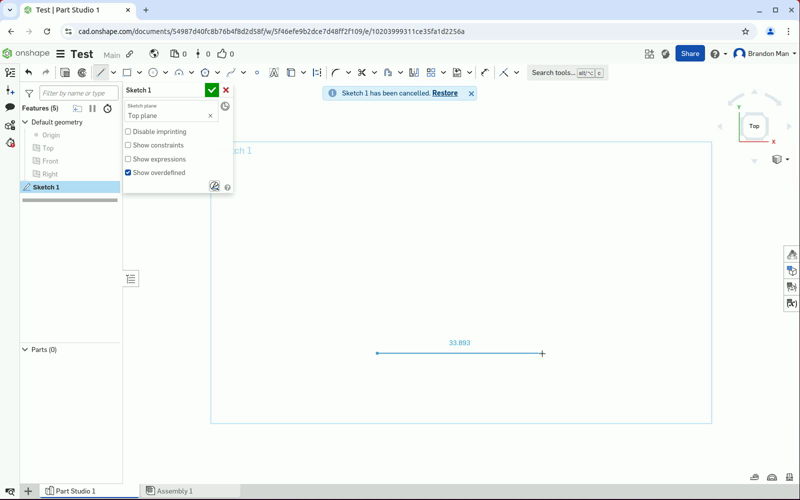
key_up(shift)
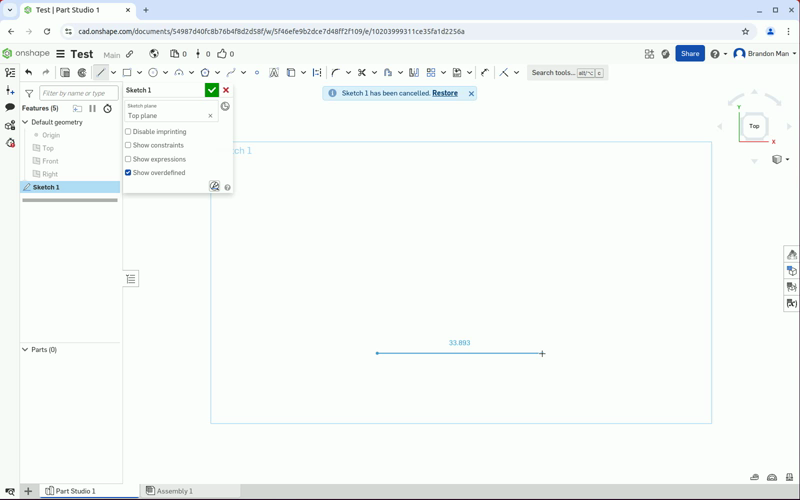
key_down(shift)
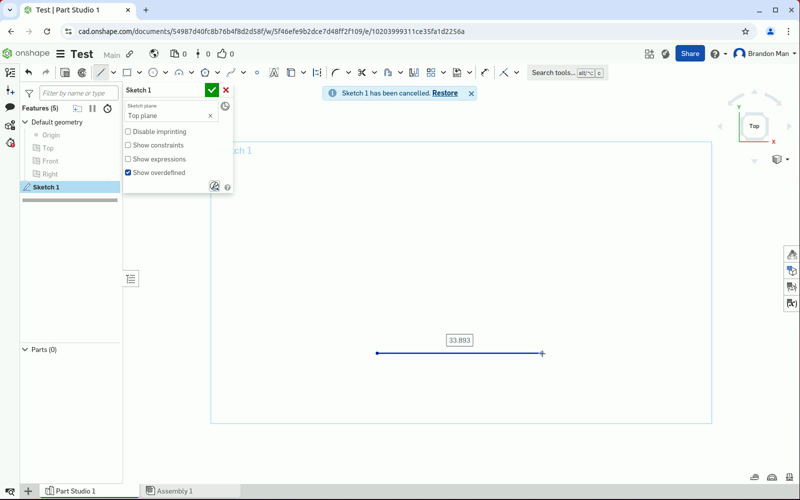
mouse_move(542, 213)
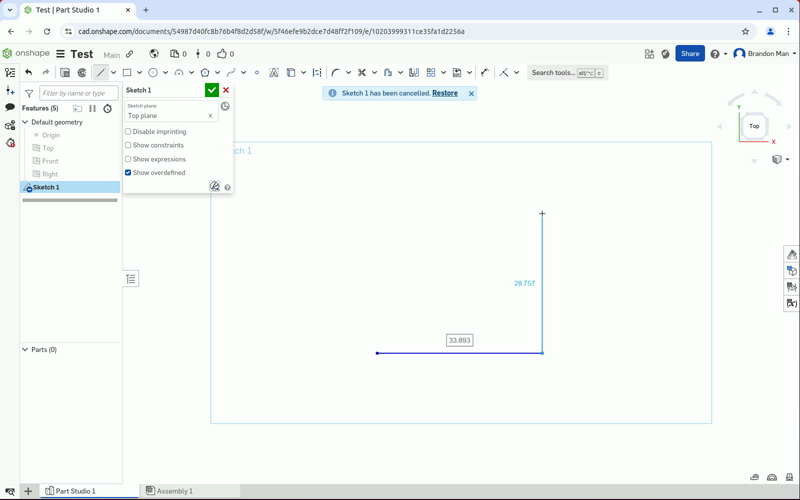
click(542, 213)
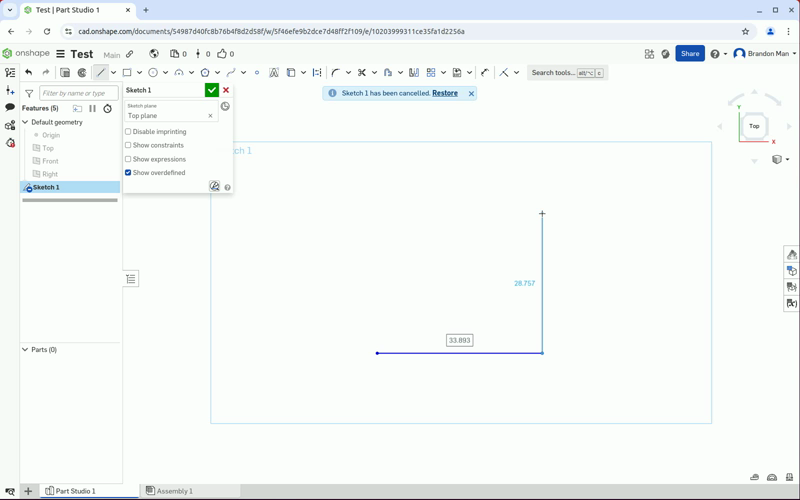
key_up(shift)
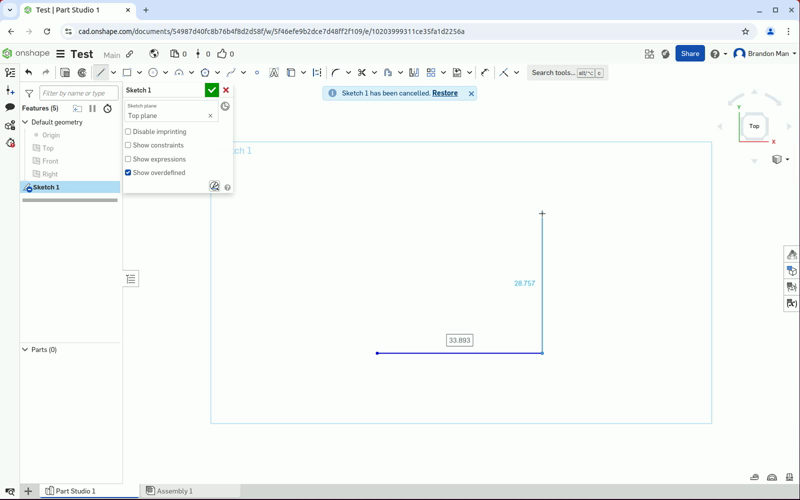
key_down(shift)
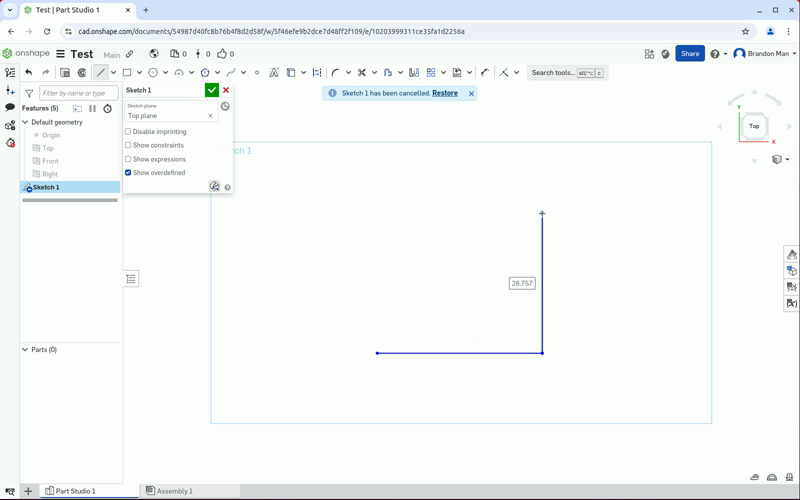
mouse_move(572, 213)
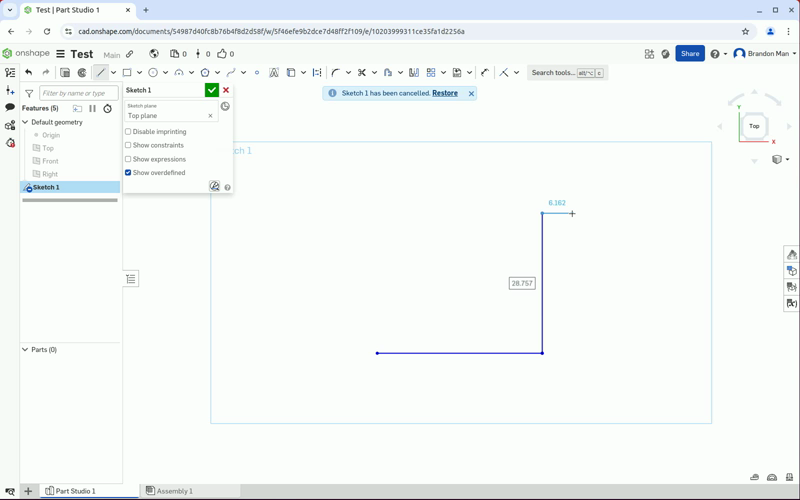
mouse_move(490, 213)
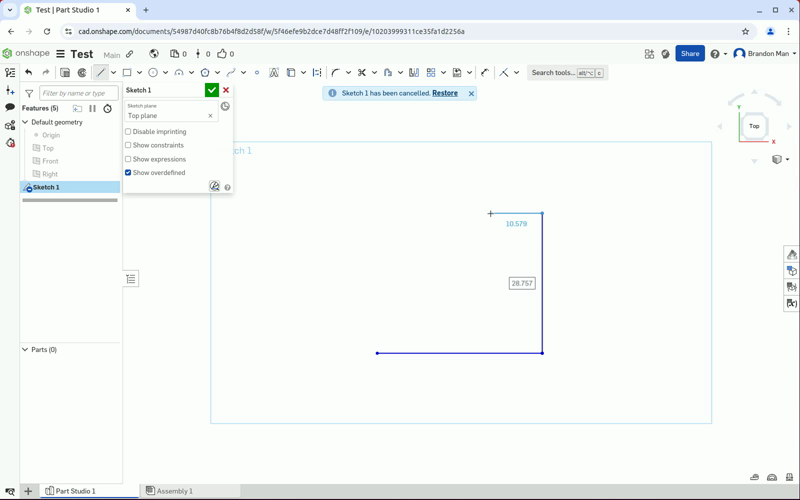
click(490, 213)
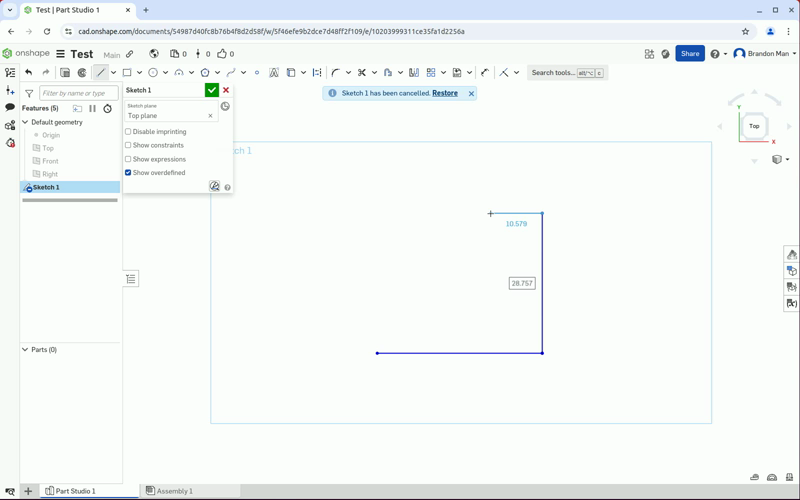
key_up(shift)
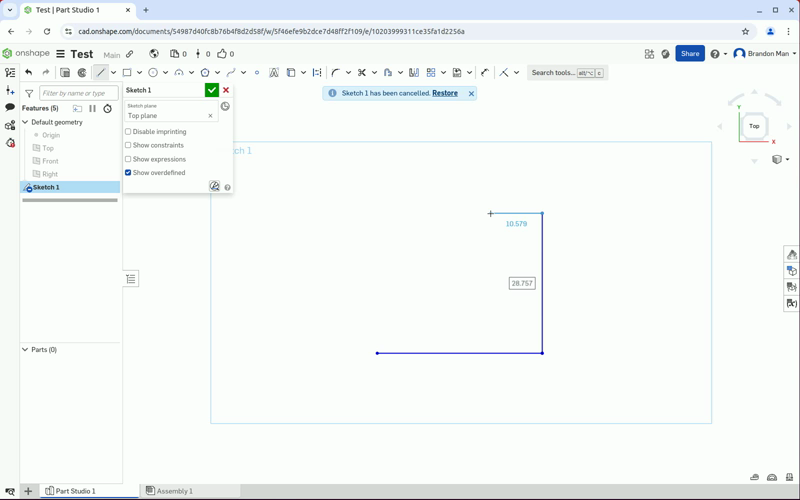
key_down(shift)
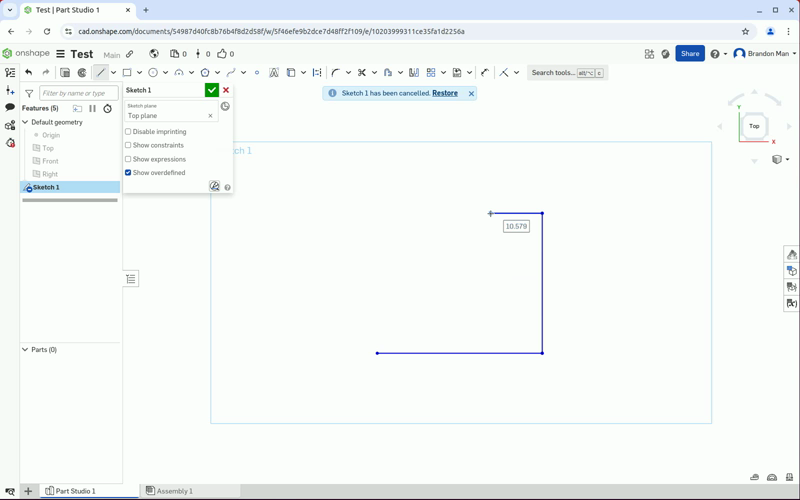
mouse_move(520, 213)
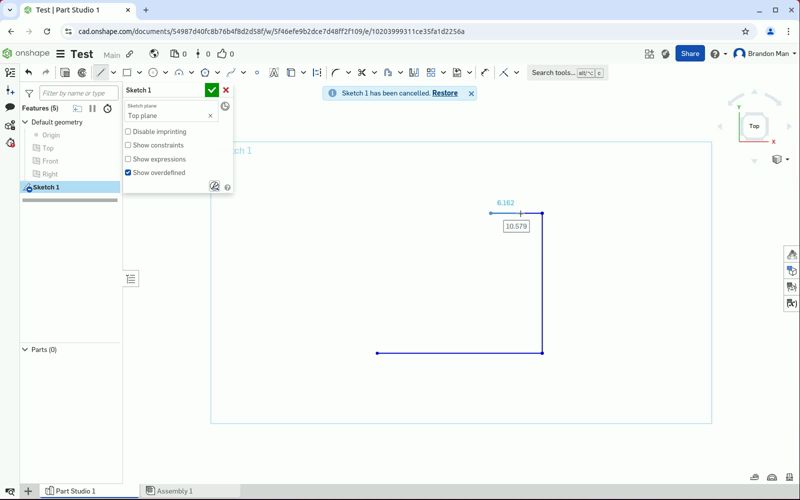
mouse_move(490, 171)
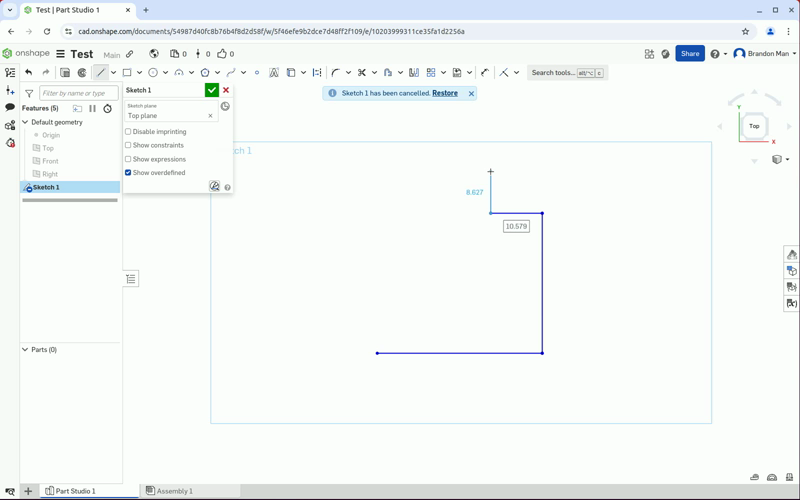
click(490, 171)
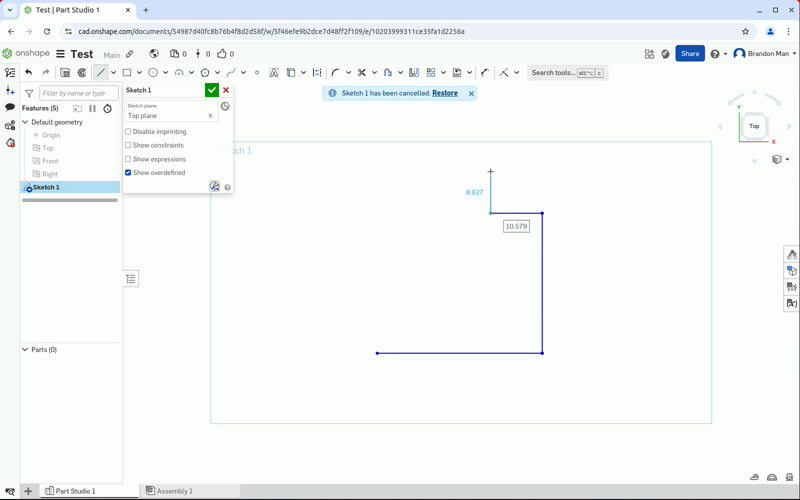
key_up(shift)
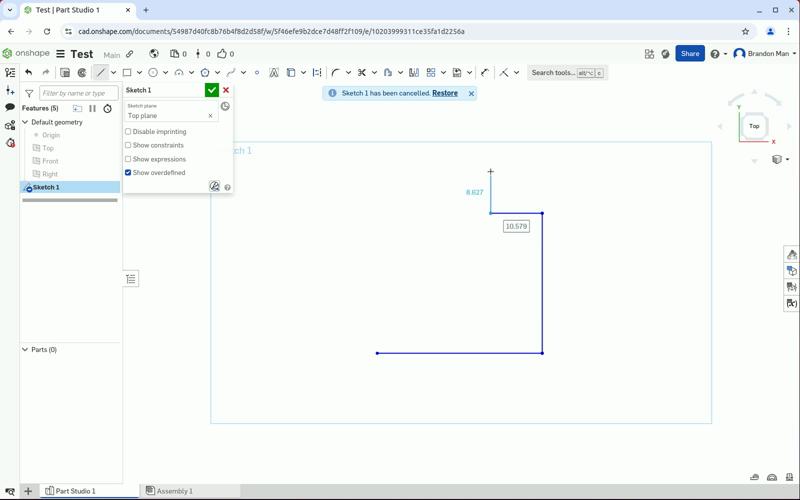
key_down(shift)
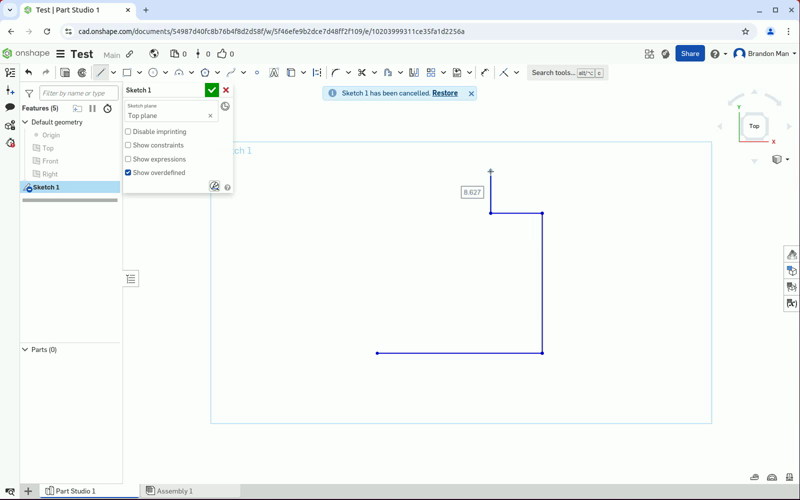
mouse_move(520, 171)
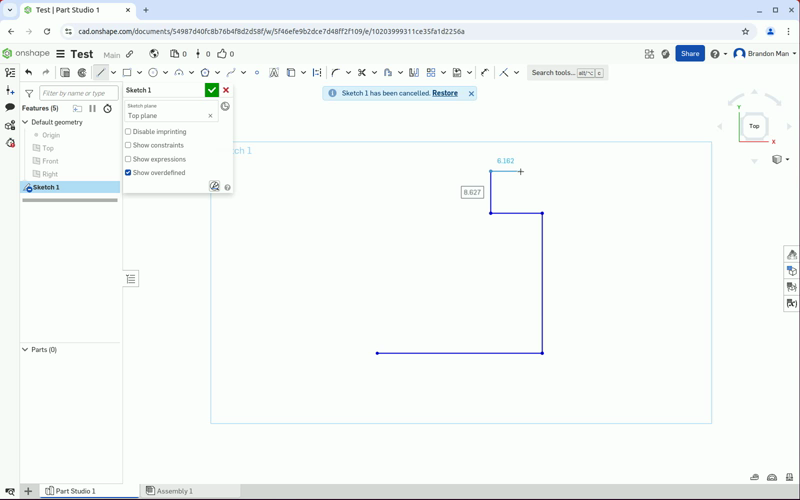
mouse_move(444, 171)
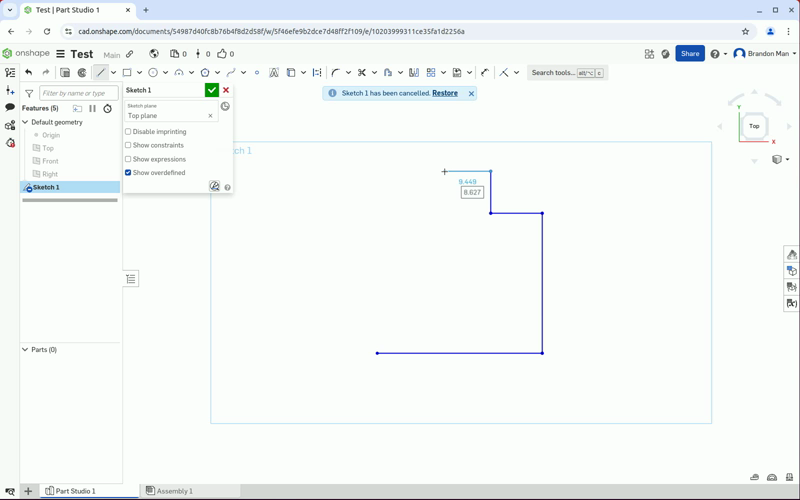
click(444, 171)
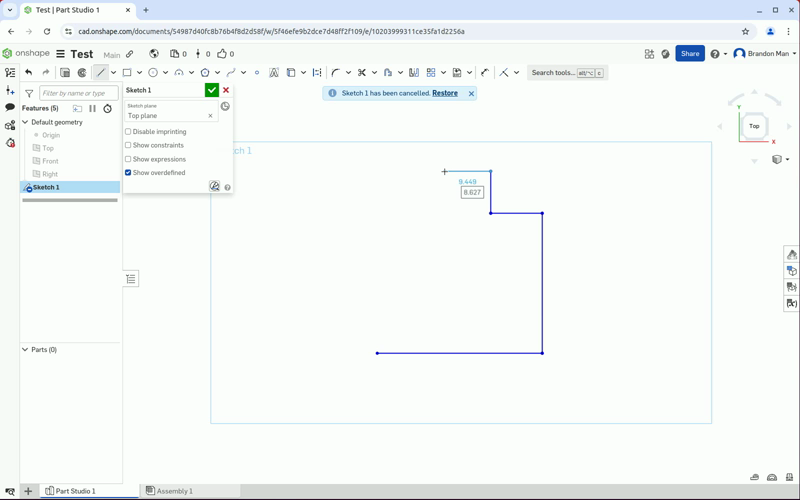
key_up(shift)
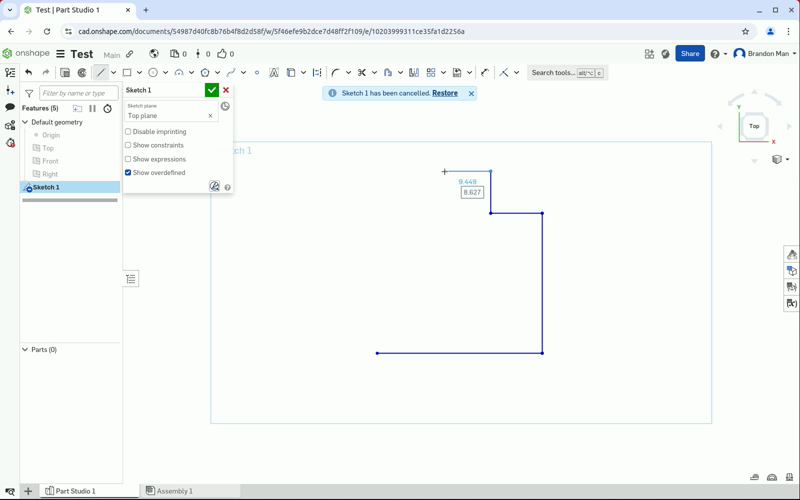
key_down(shift)
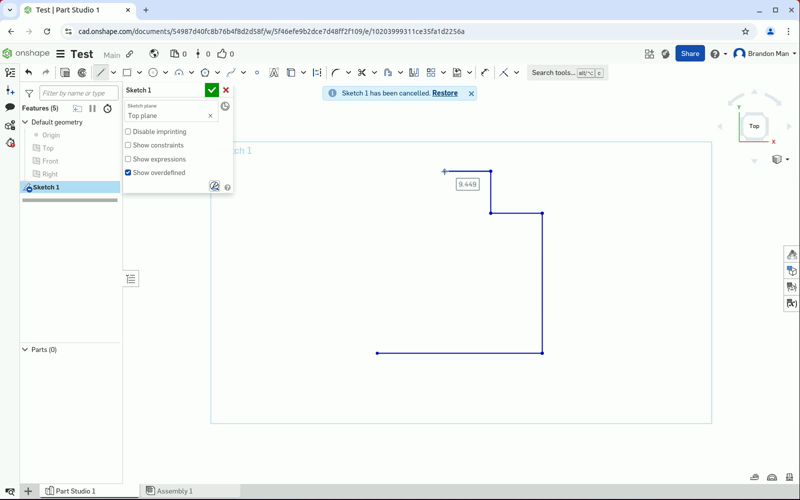
mouse_move(474, 171)
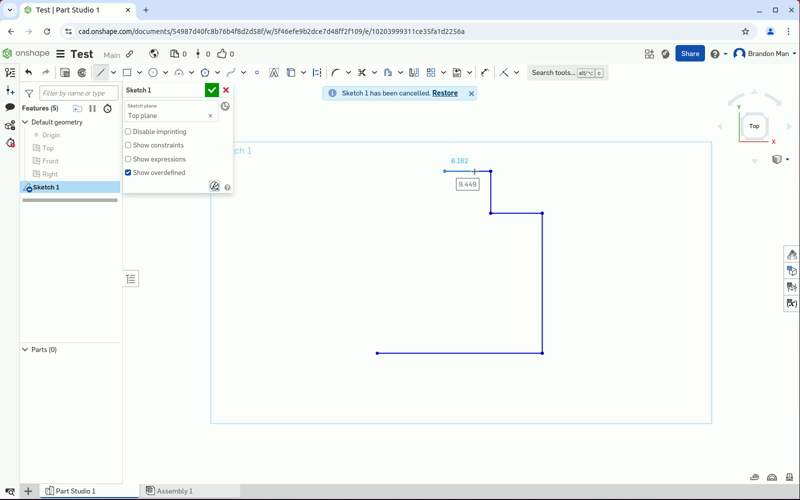
mouse_move(444, 213)
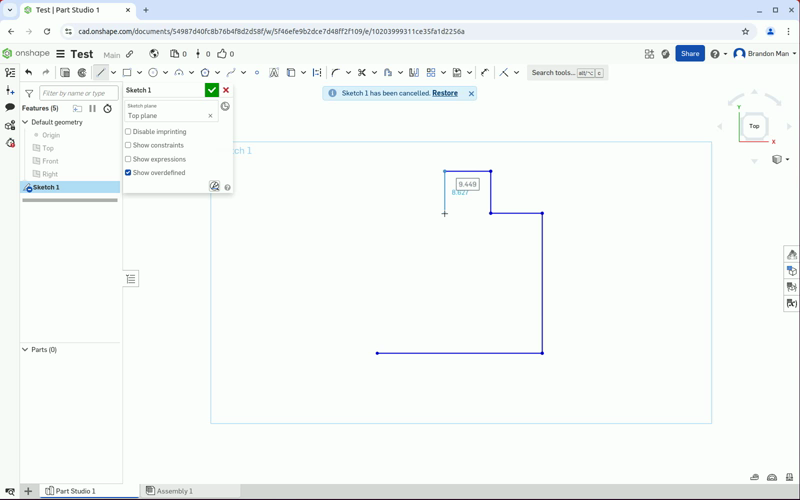
click(444, 213)
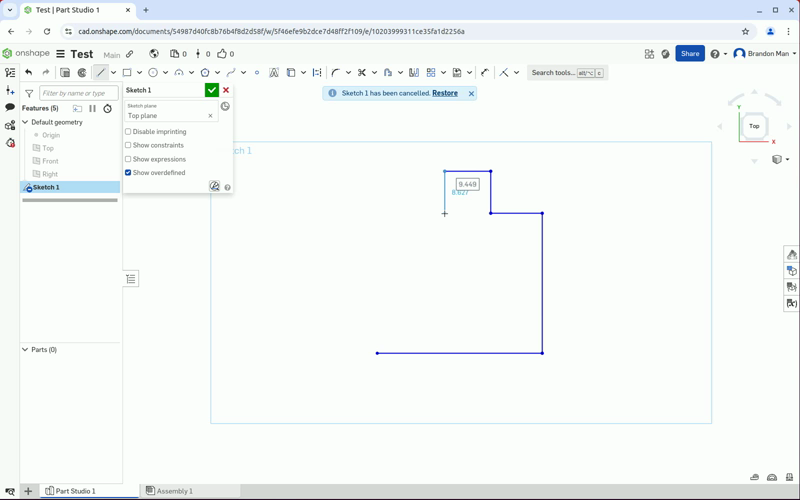
key_up(shift)
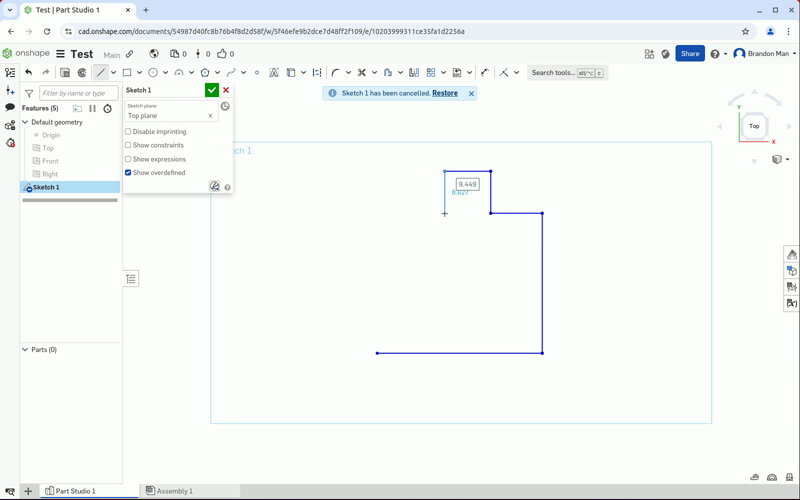
key_down(shift)
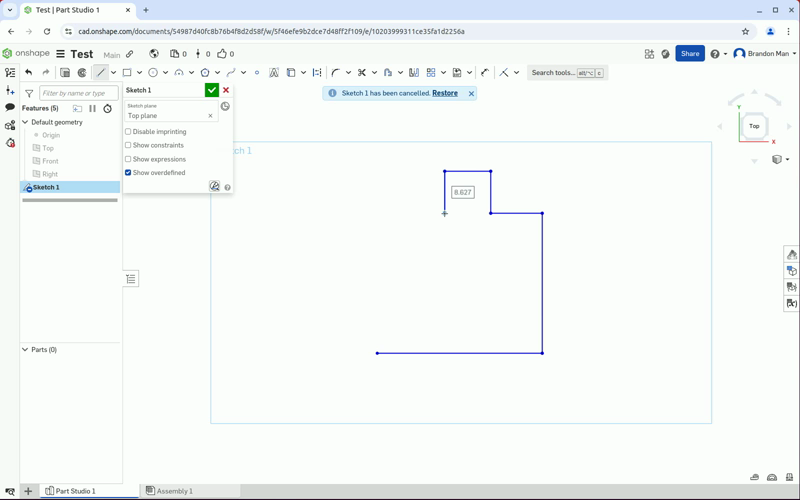
mouse_move(377, 213)
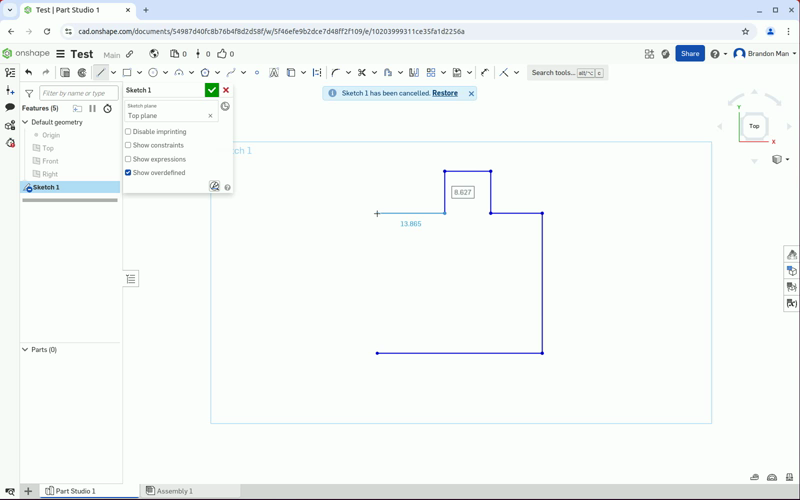
click(377, 213)
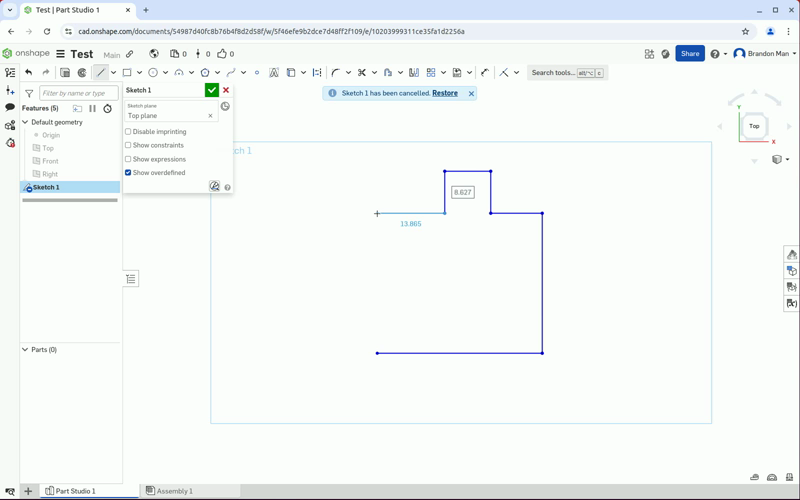
key_up(shift)
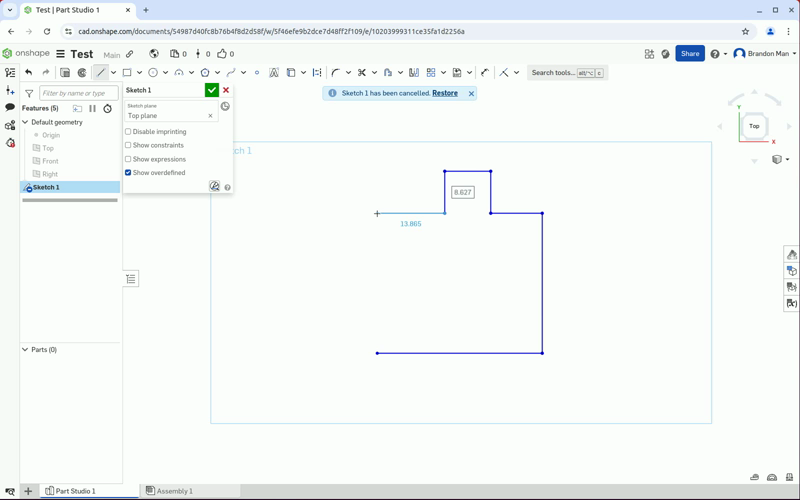
key_down(shift)
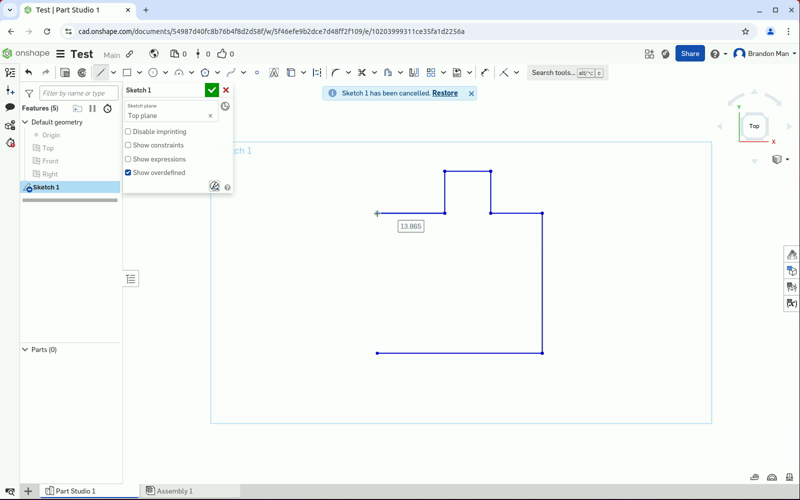
mouse_move(377, 353)
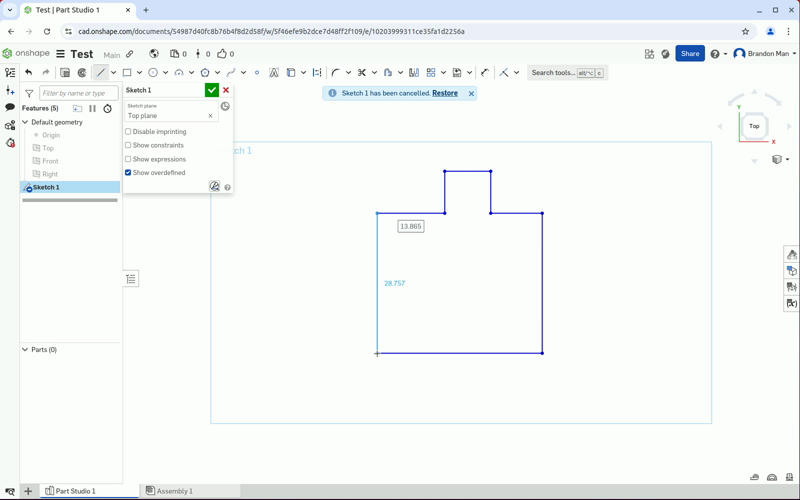
key_up(shift)
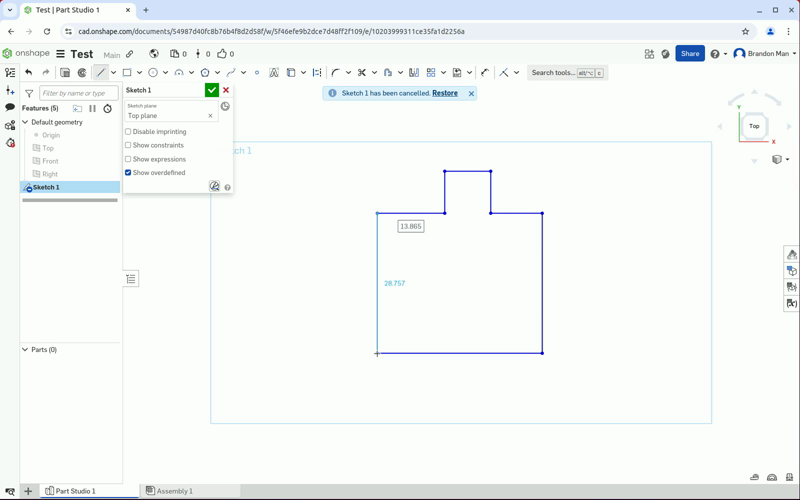
click(377, 353)
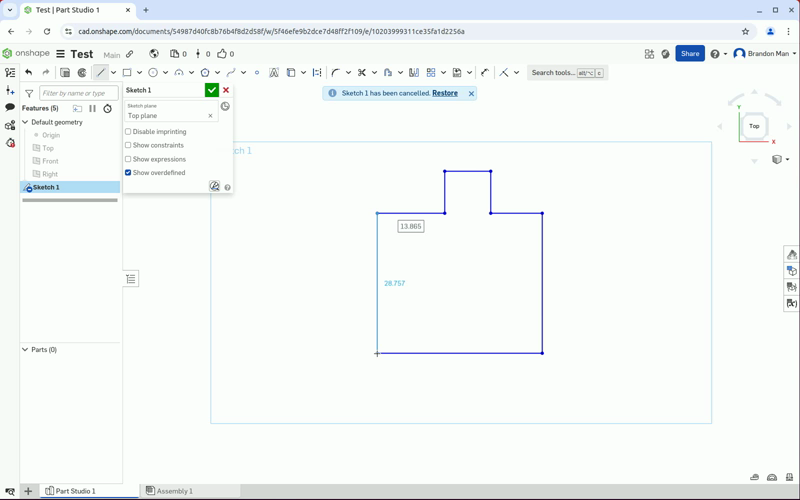
key(esc)
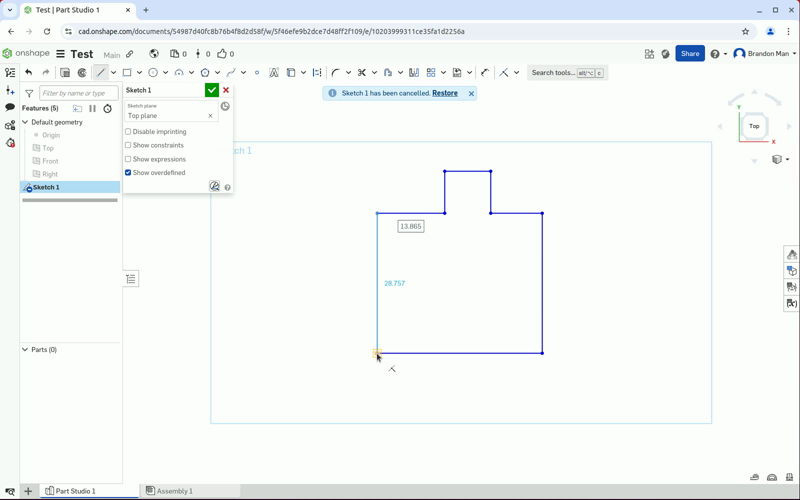
mouse_move(438, 312)
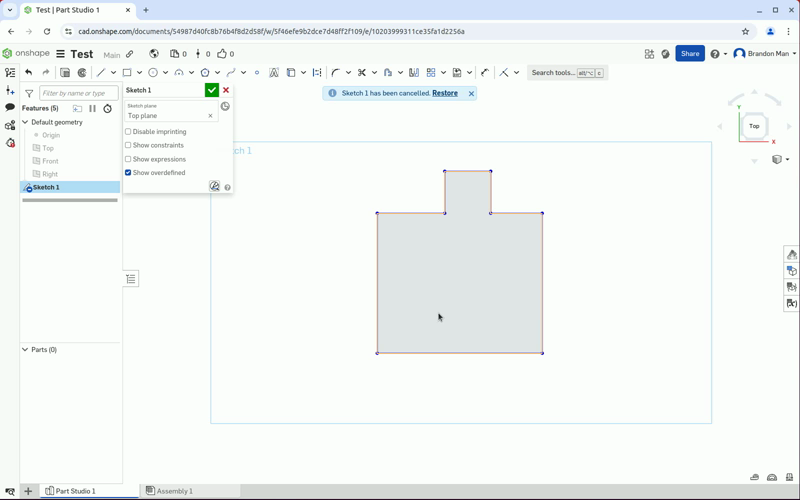
click(438, 312)
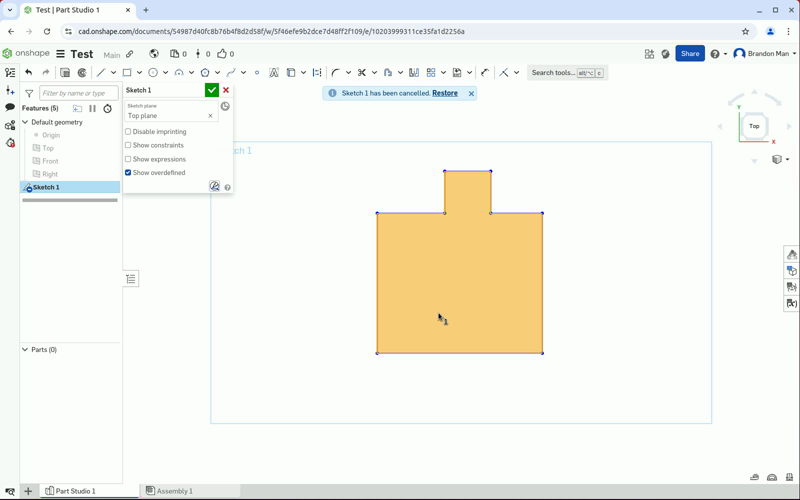
mouse_move(73, 352)
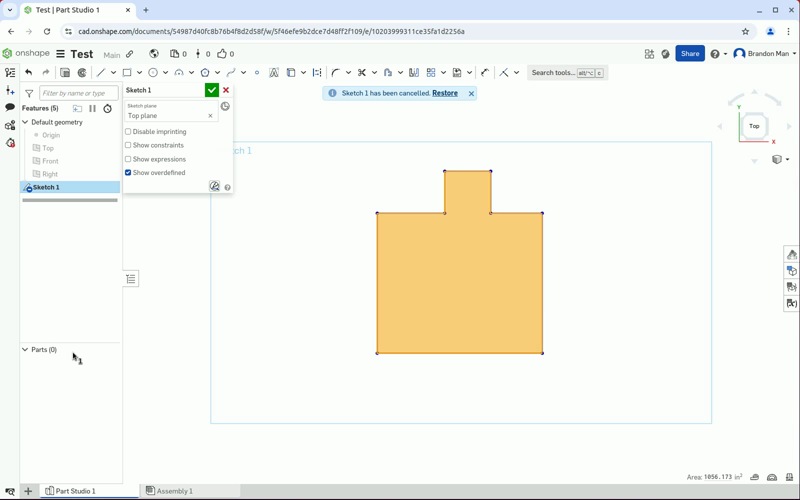
key(shift+y)
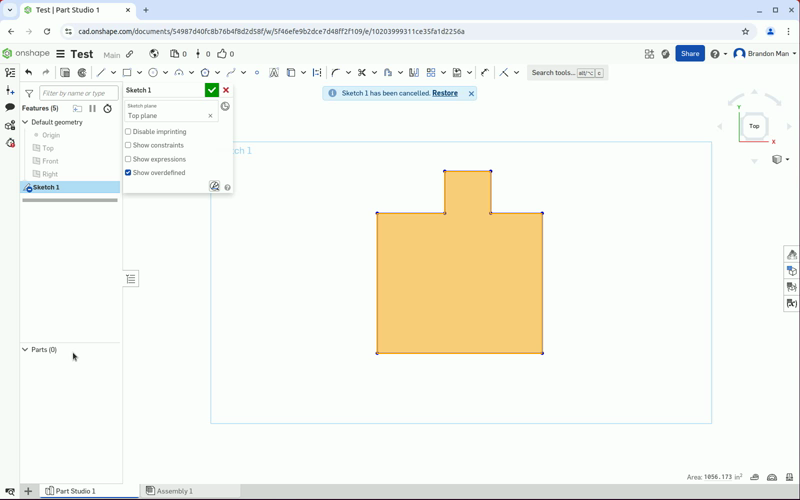
key(shift+e)
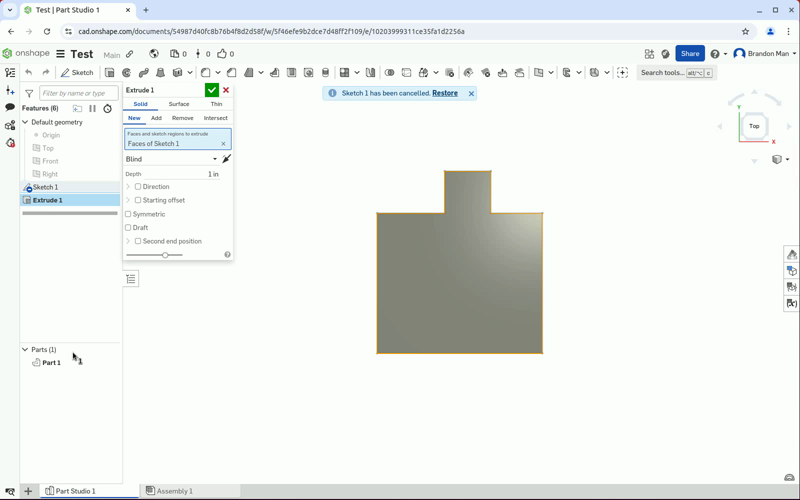
mouse_move(143, 106)
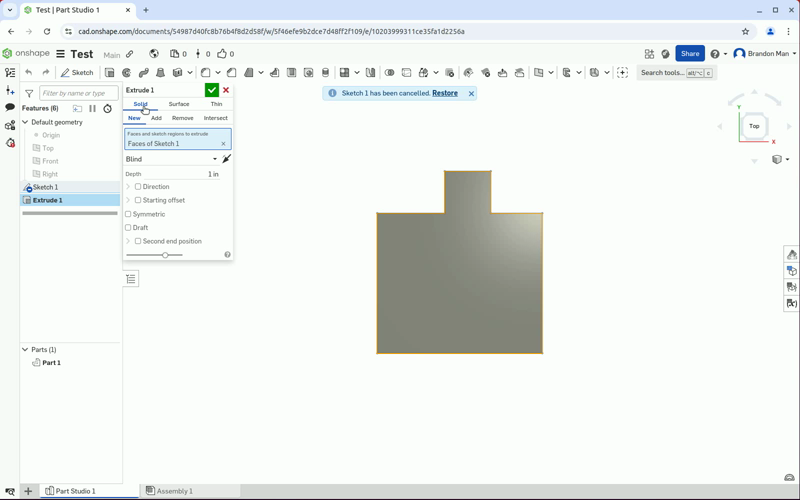
click(143, 106)
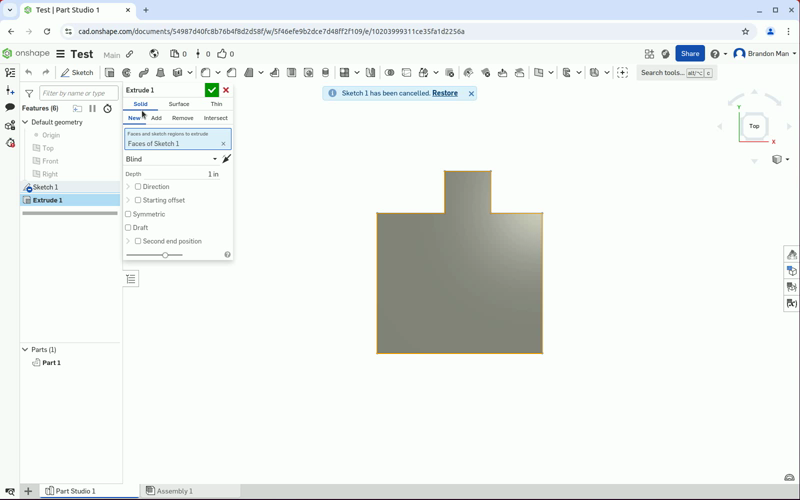
mouse_move(137, 120)
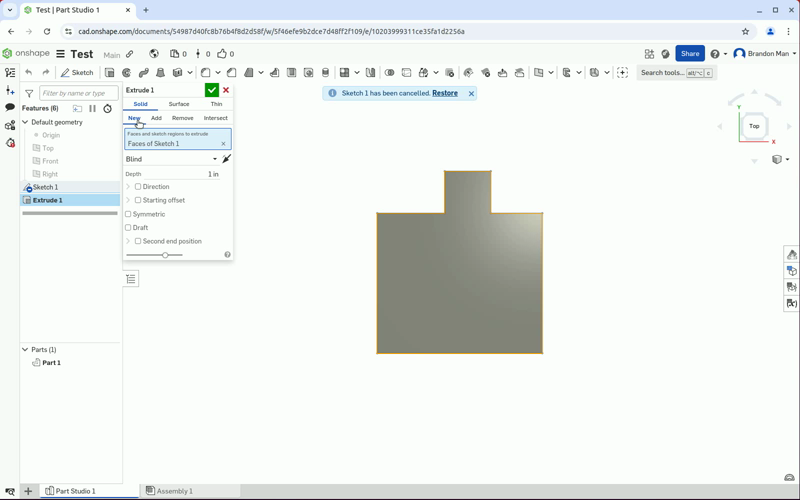
click(137, 120)
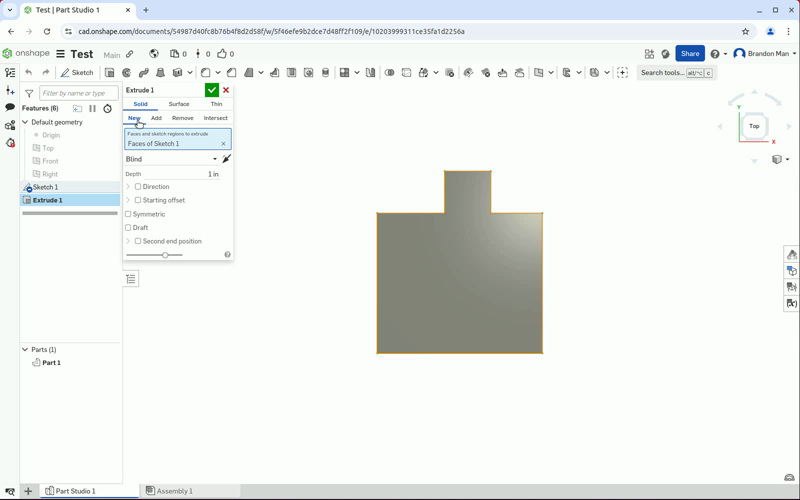
key(tab, 4)
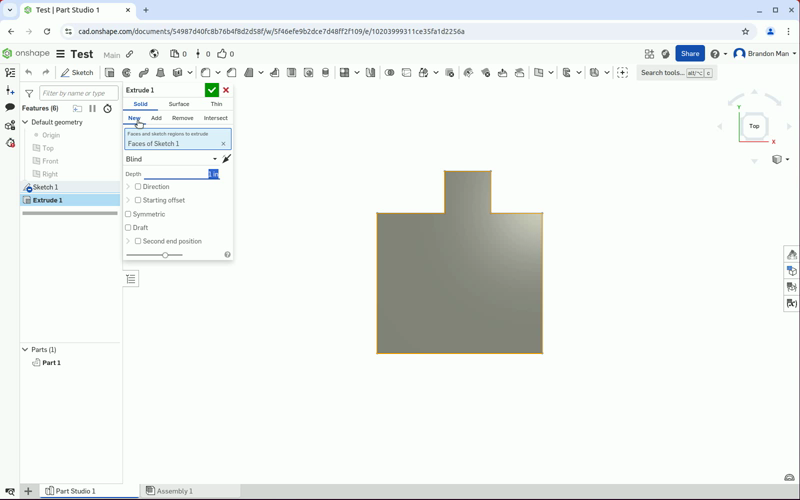
text(3.611)
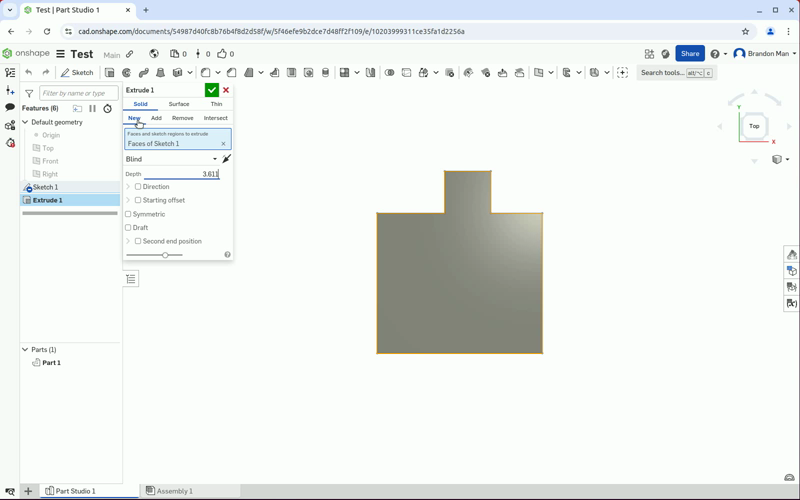
key(tab, 3)
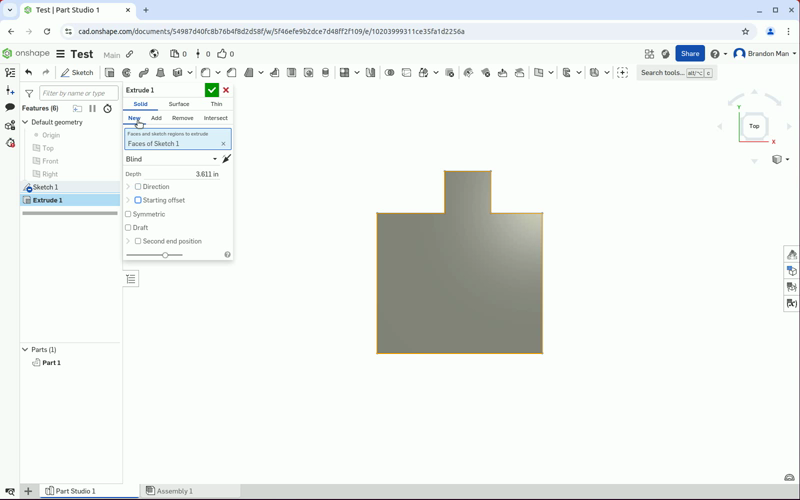
key(tab, 2)
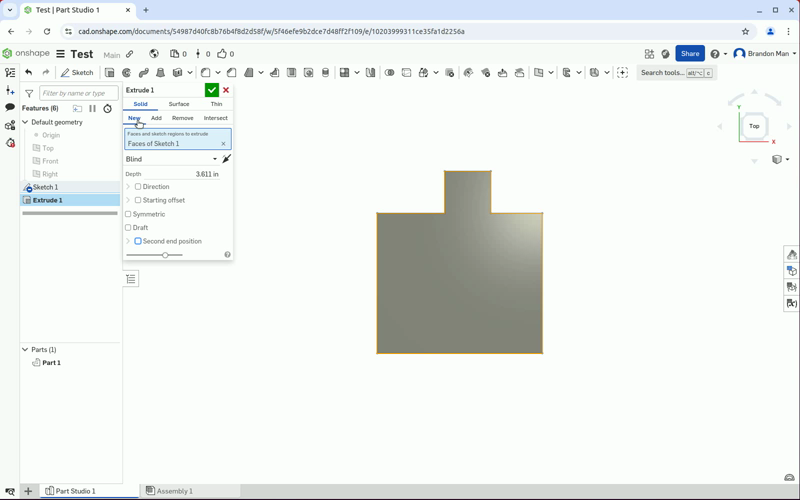
key(space)
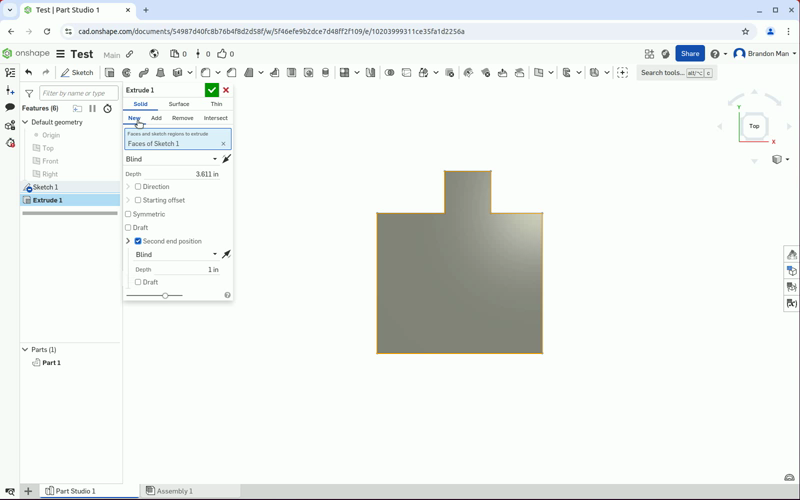
key(tab, 3)
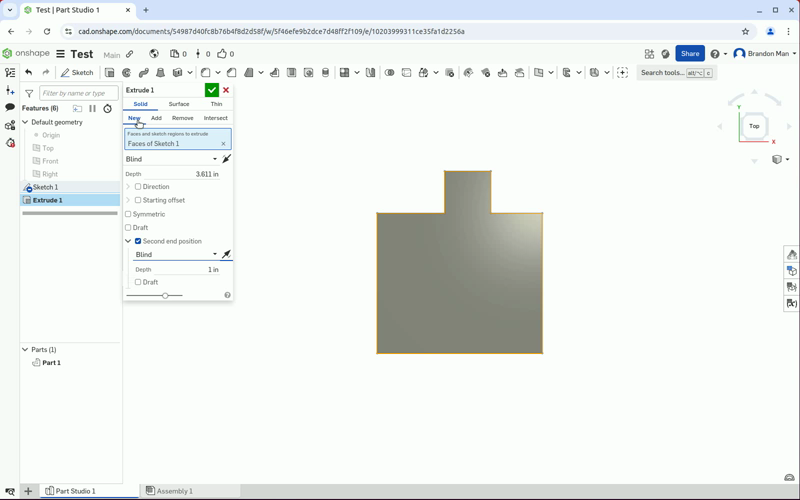
text(3.129)
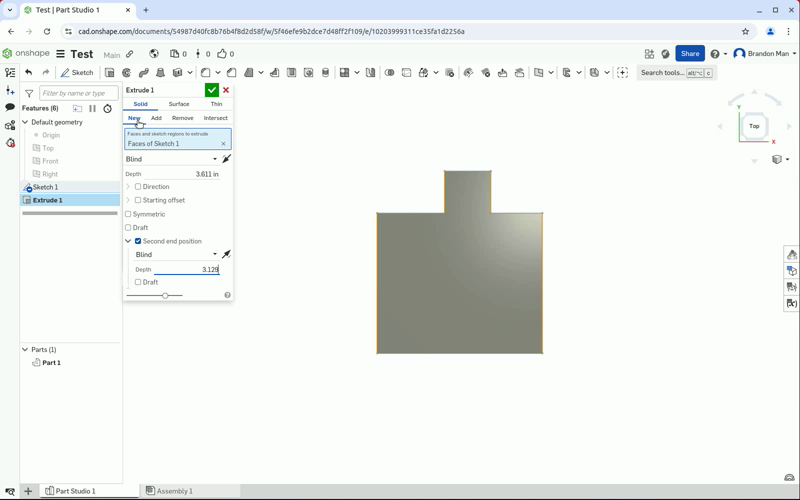
key(enter)
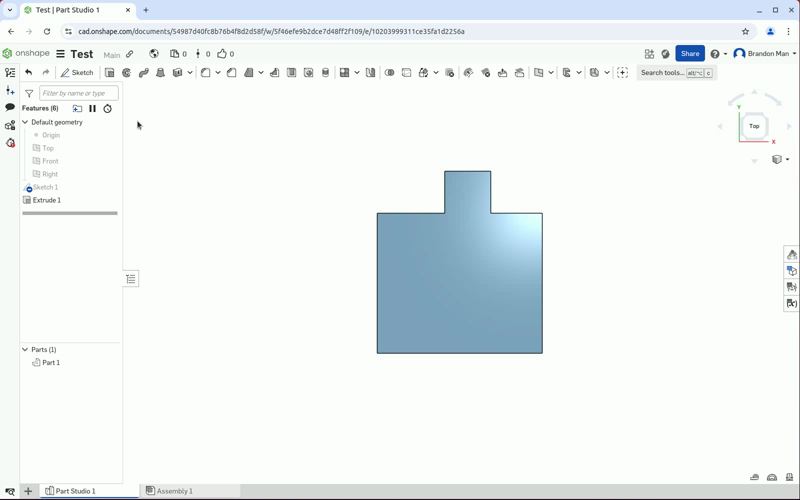
key(shift+h)
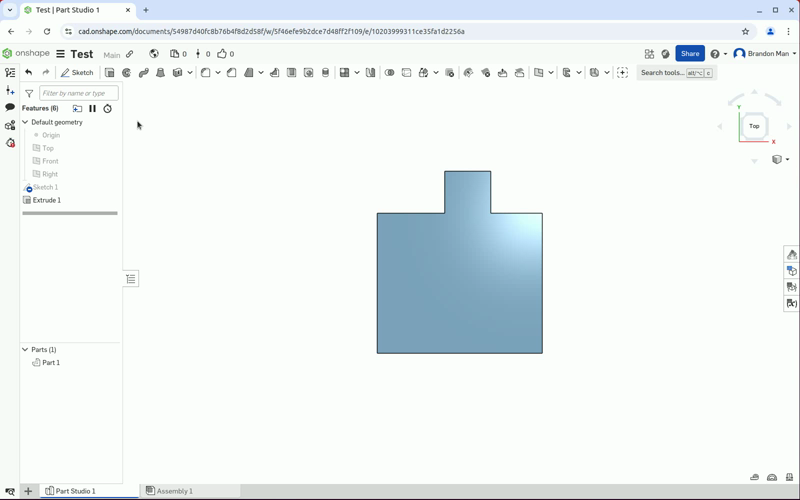
key(shift+h)
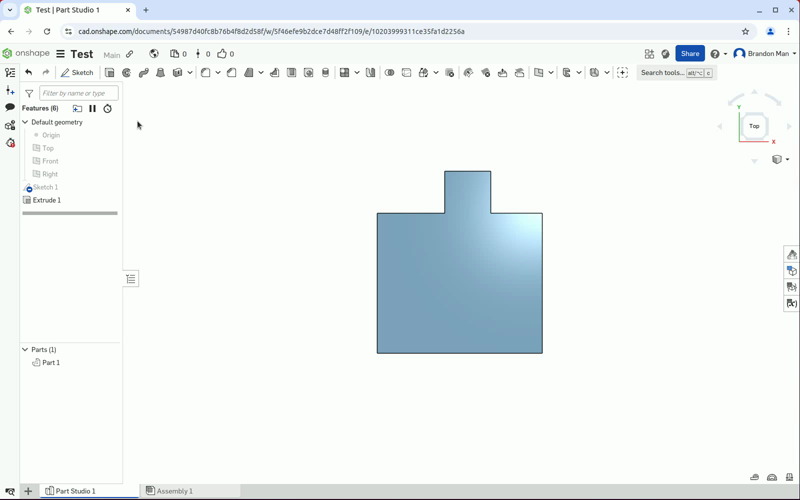
mouse_move(73, 189)
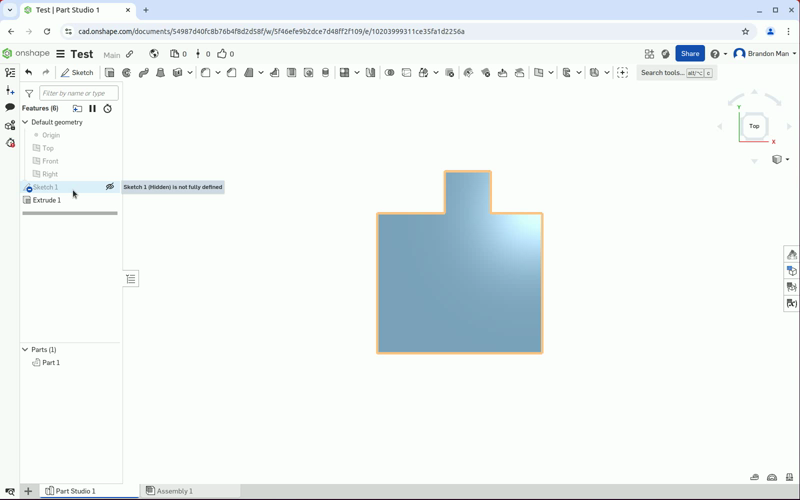
click(73, 189)
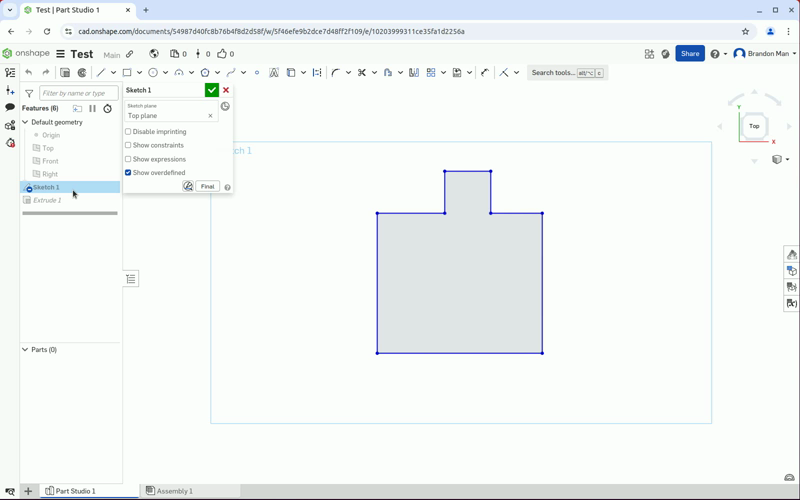
mouse_move(229, 92)
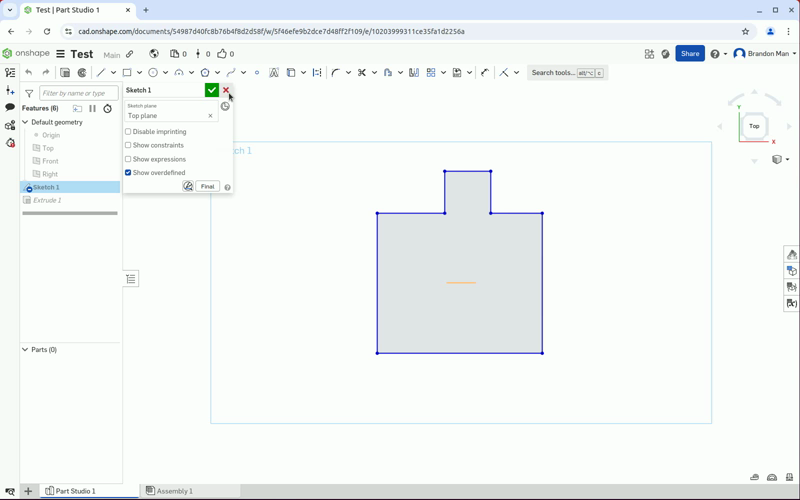
click(229, 92)
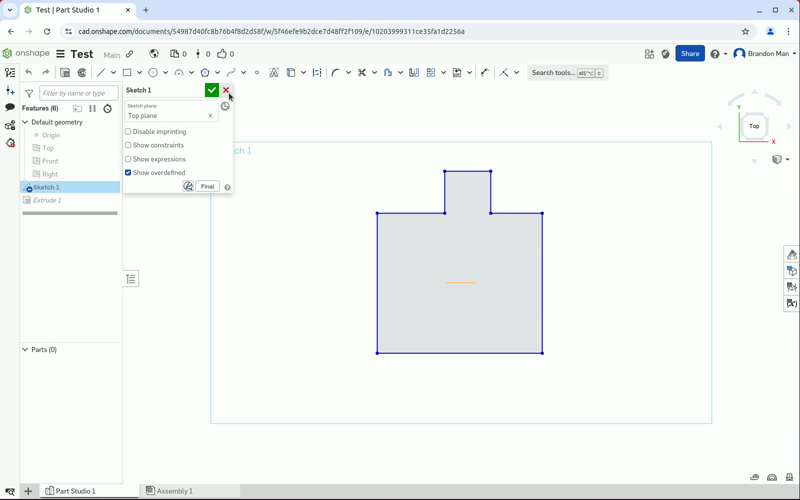
key(shift+s)
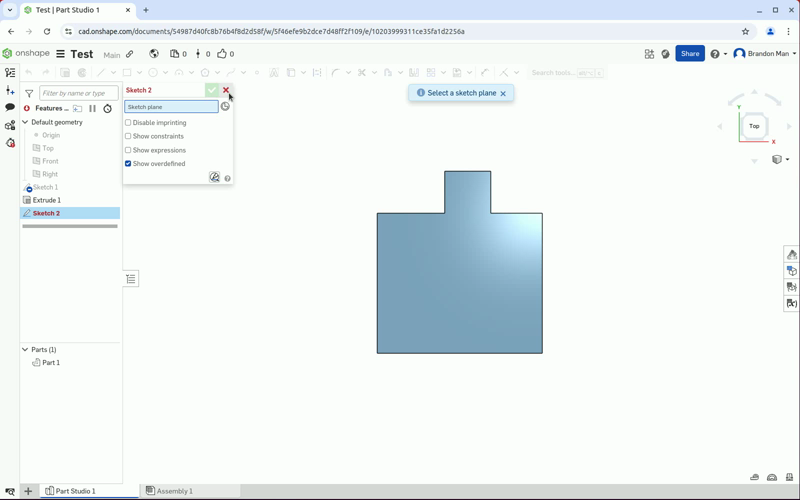
mouse_move(73, 150)
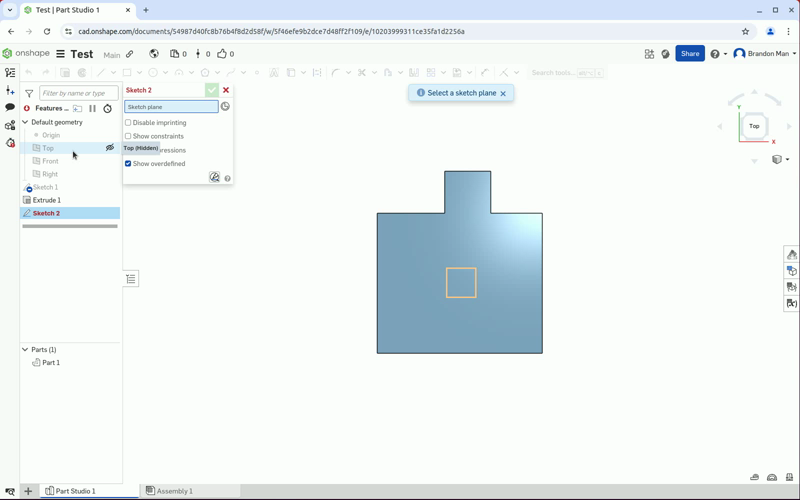
click(73, 150)
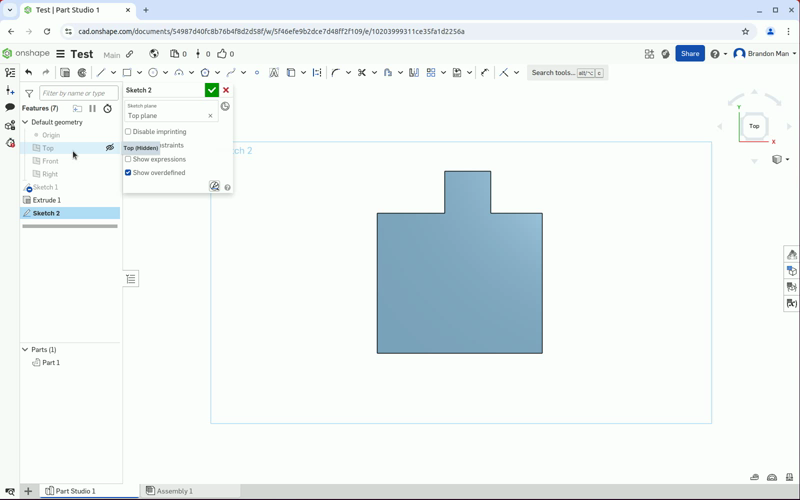
mouse_move(73, 352)
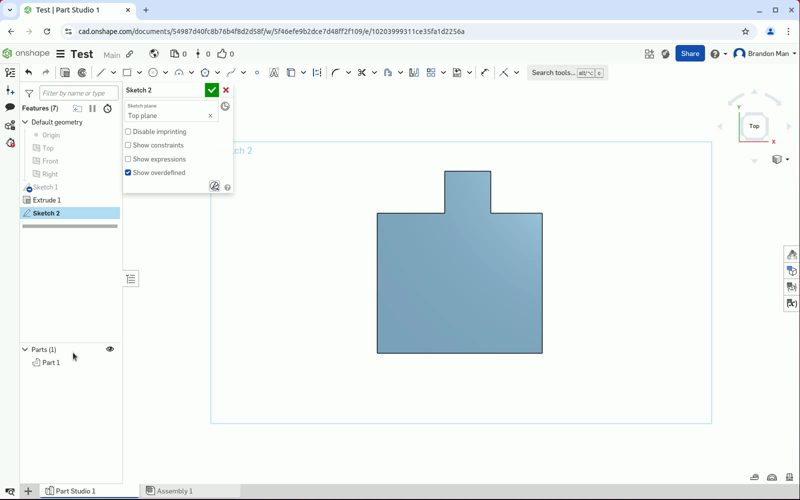
key(y)
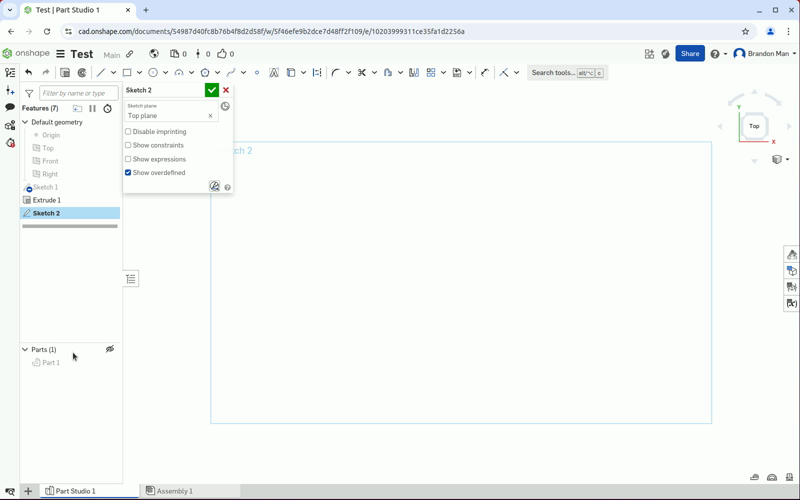
key(c)
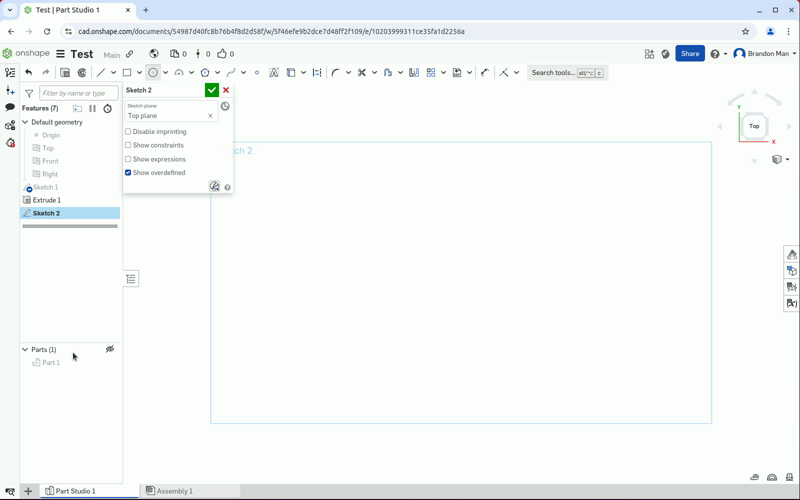
key_down(shift)
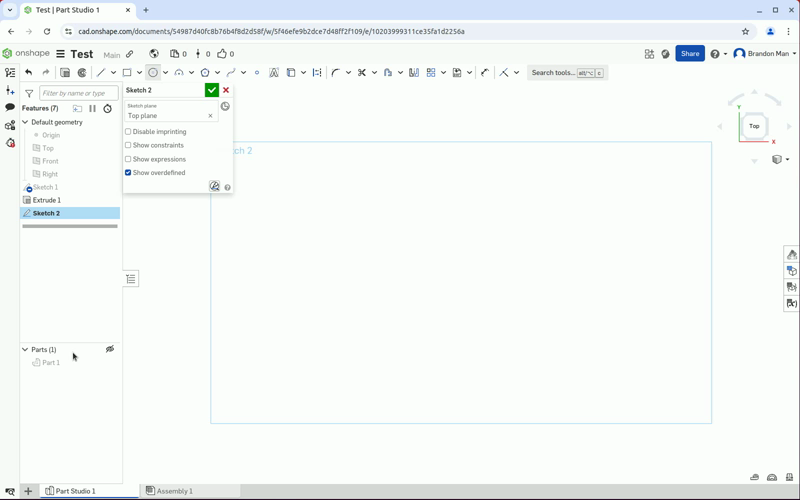
mouse_move(468, 191)
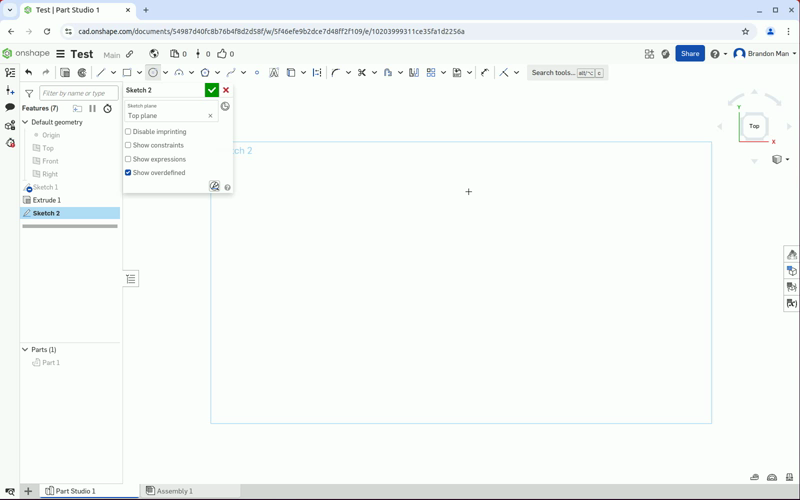
click(468, 191)
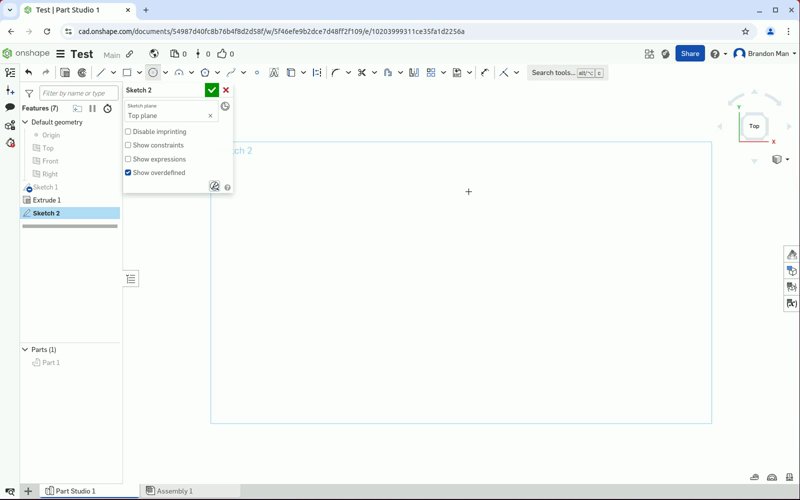
key_up(shift)
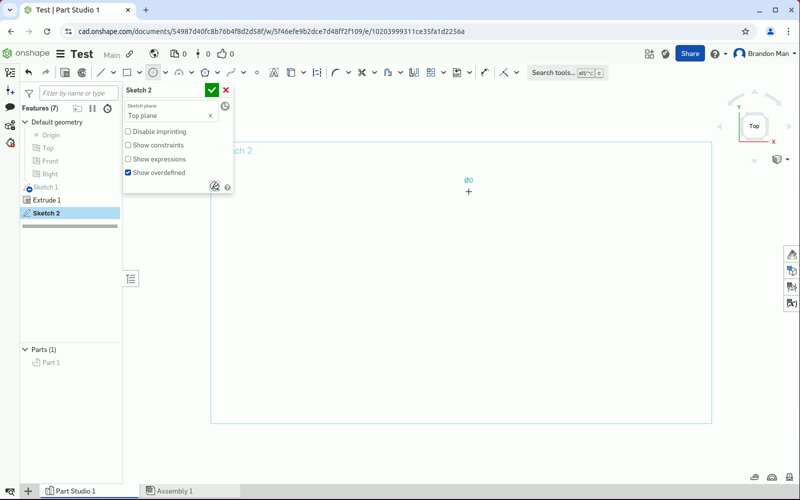
mouse_move(484, 191)
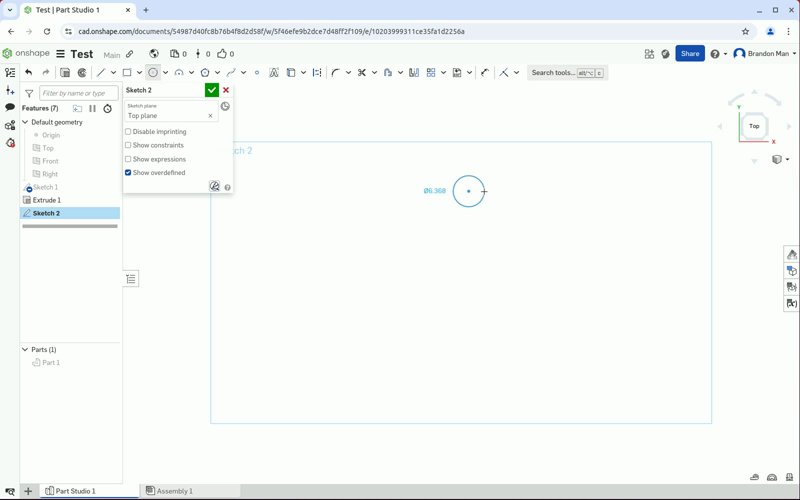
click(484, 191)
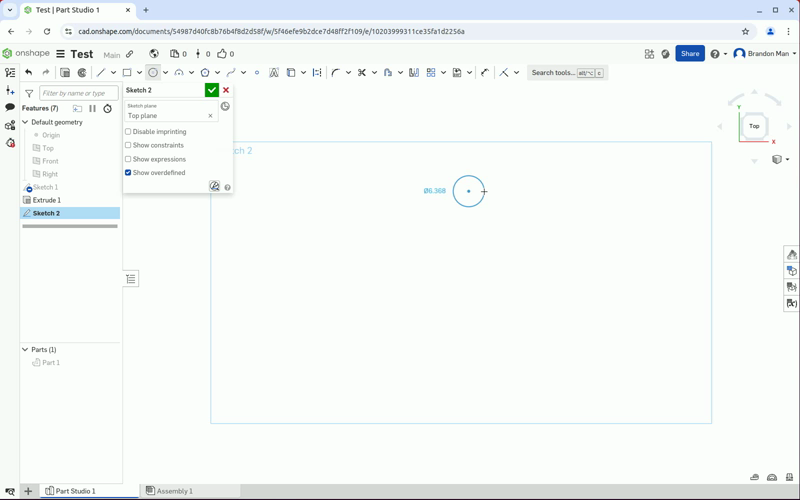
key(esc)
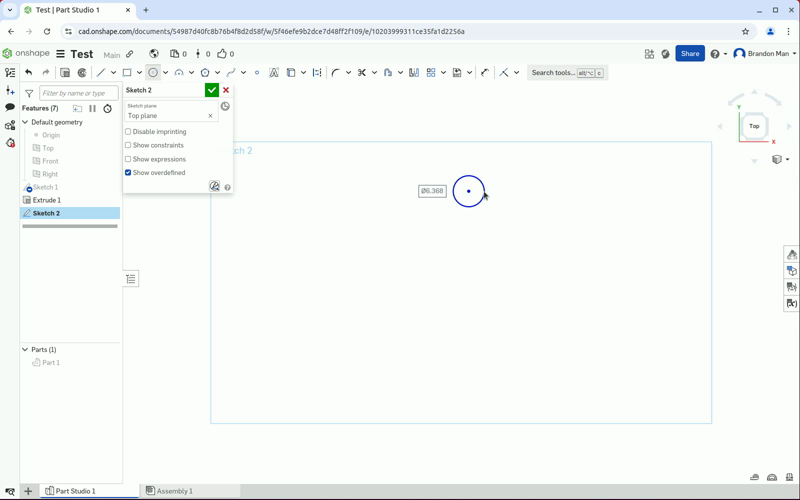
mouse_move(479, 198)
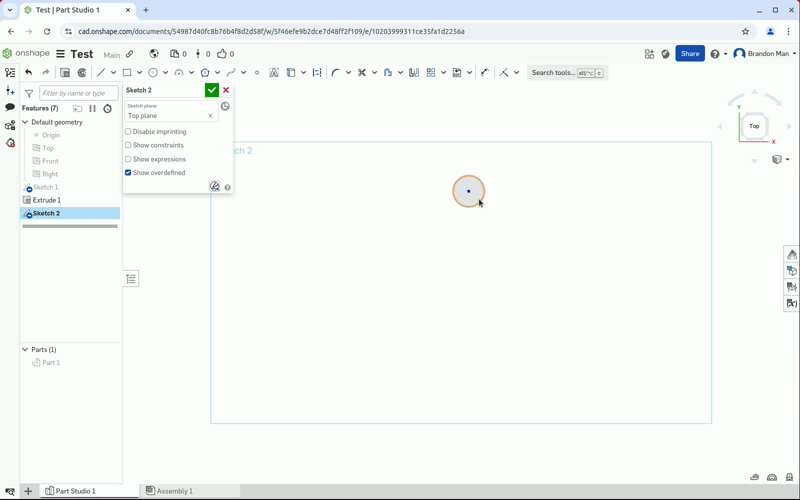
scroll(6)
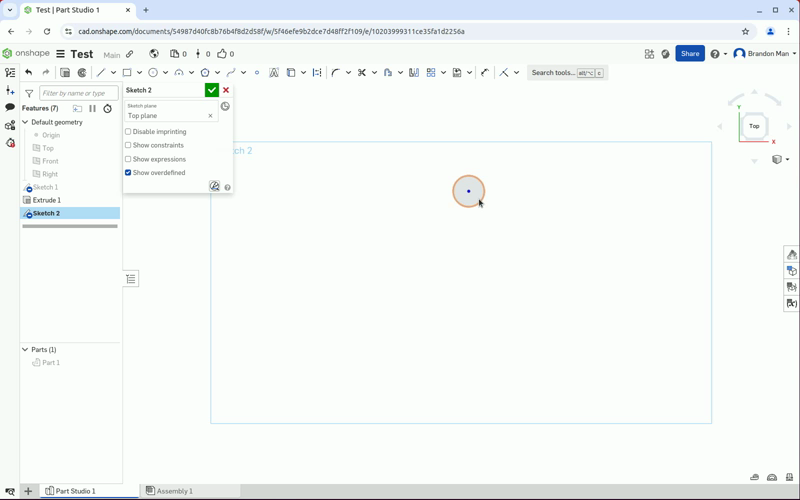
scroll(6)
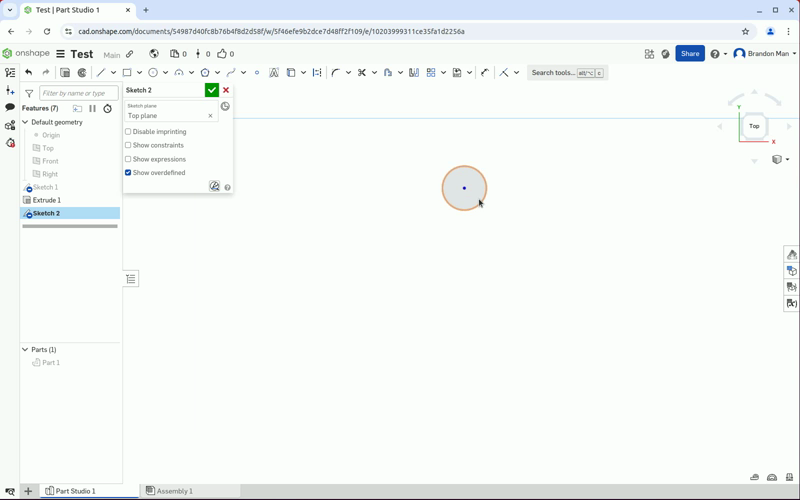
scroll(6)
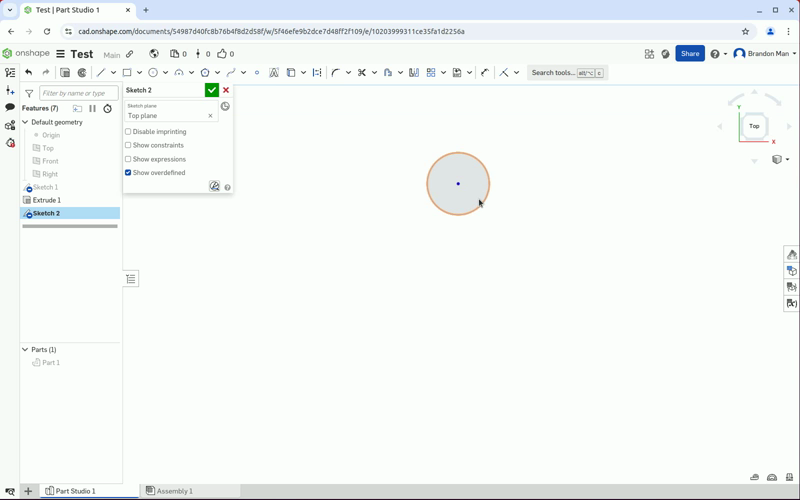
scroll(6)
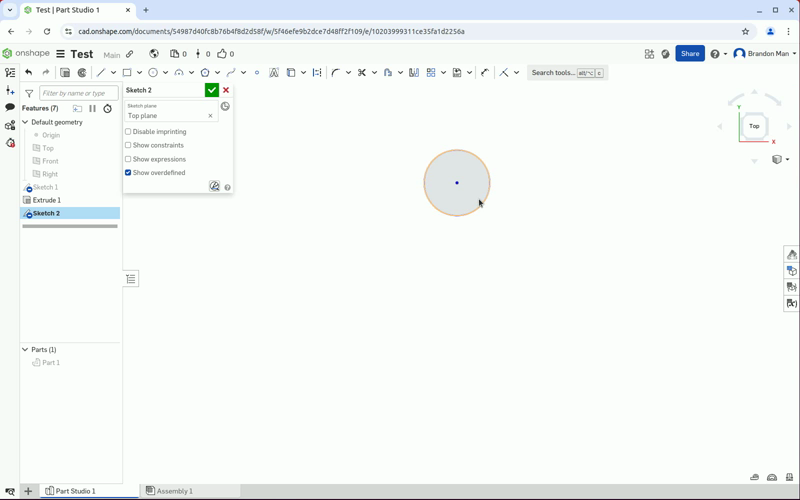
scroll(6)
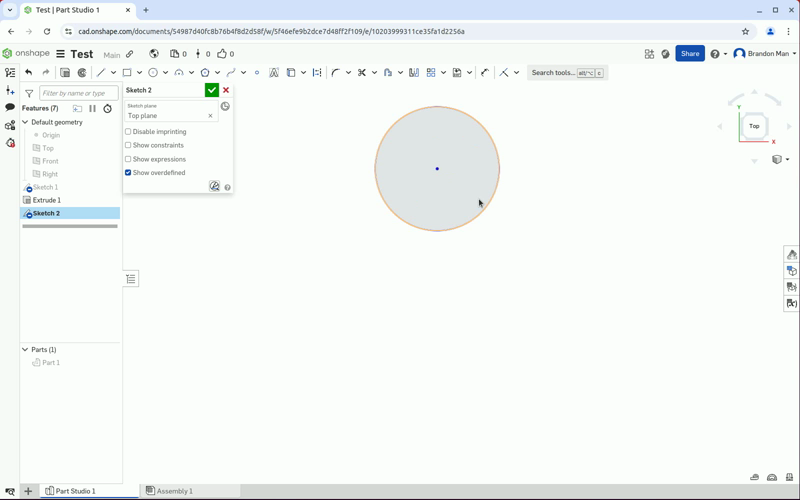
scroll(6)
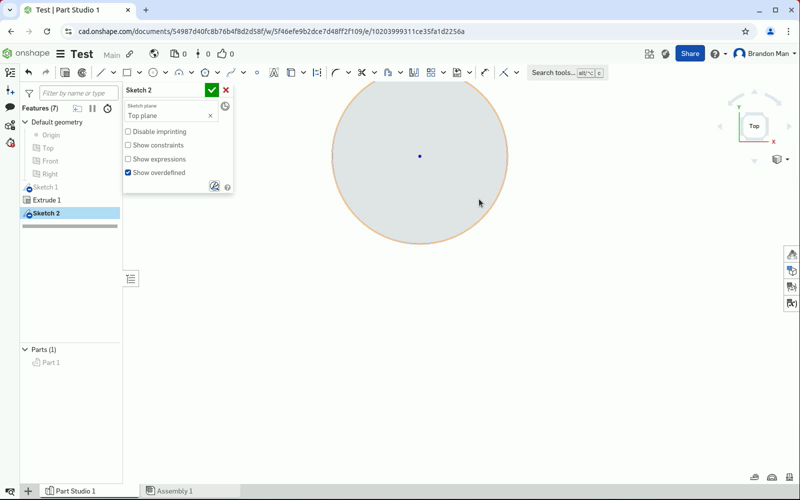
scroll(6)
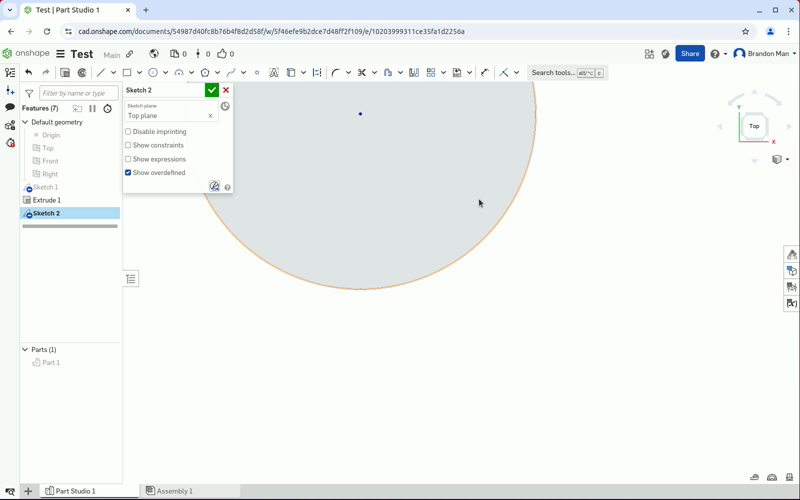
click(479, 198)
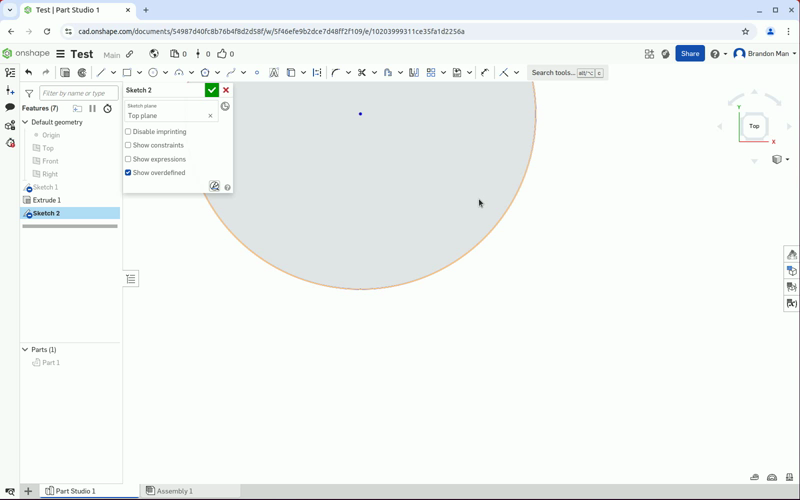
scroll(-6)
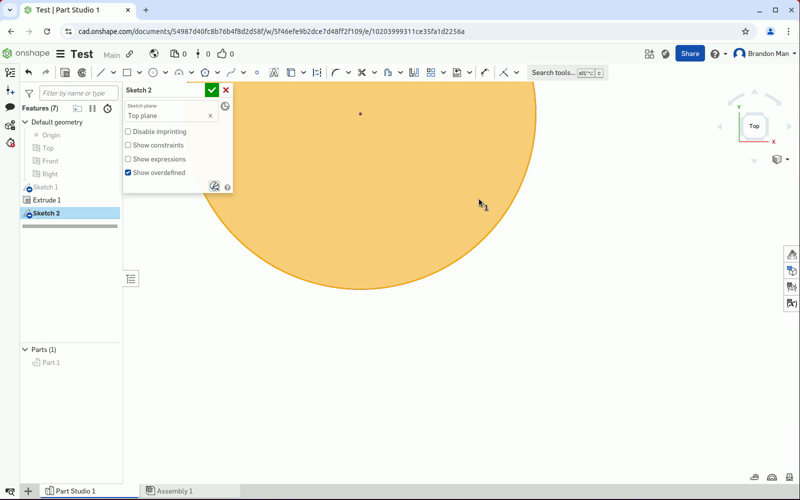
scroll(-6)
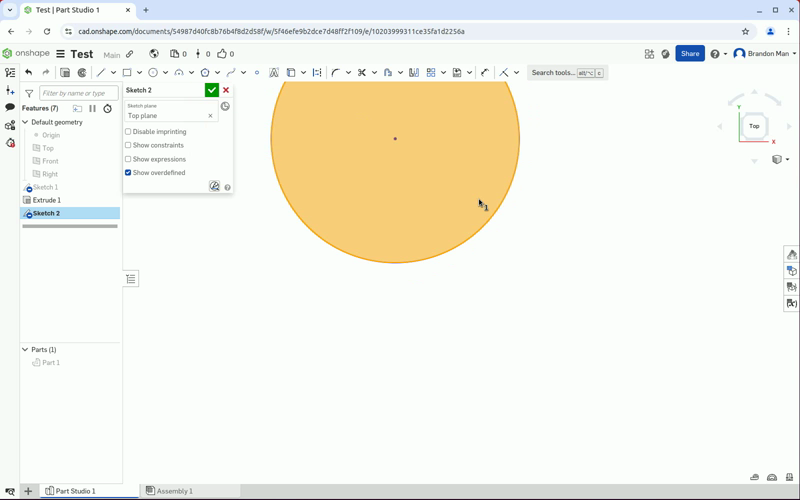
scroll(-6)
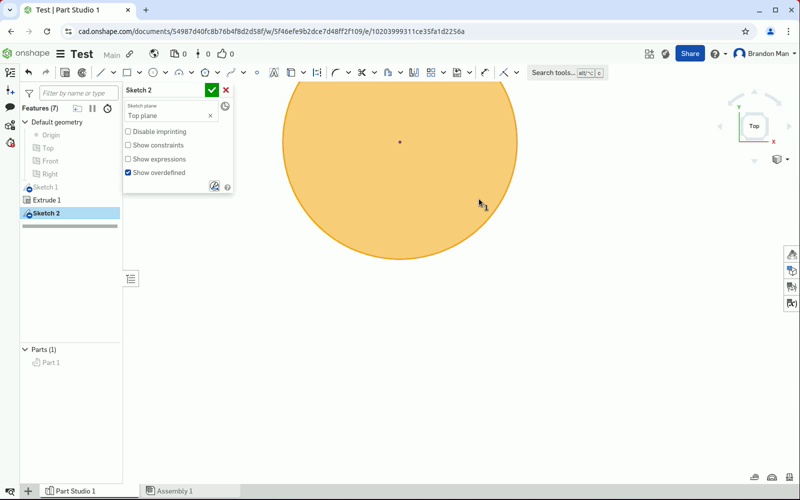
scroll(-6)
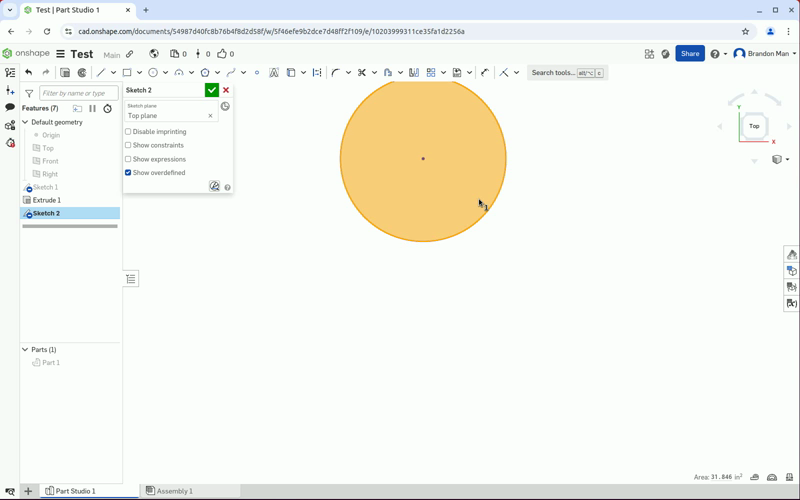
scroll(-6)
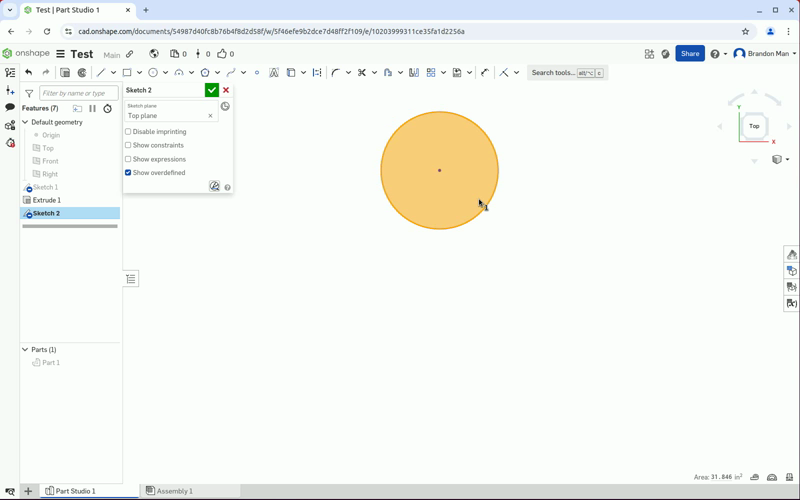
scroll(-6)
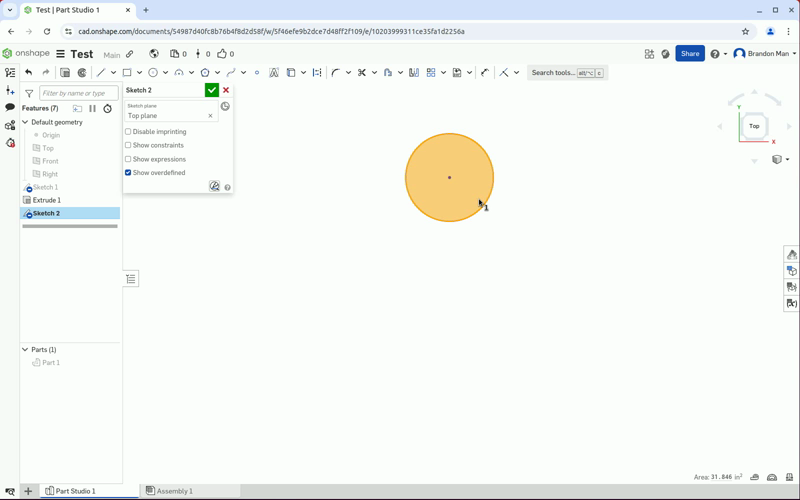
scroll(-6)
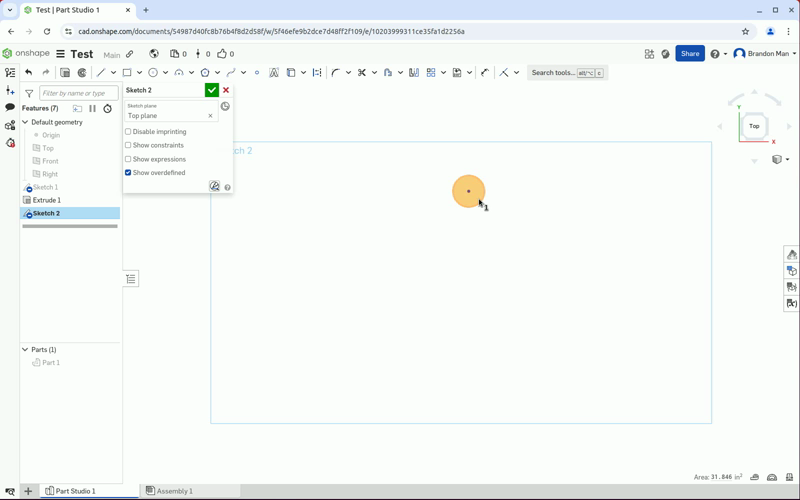
mouse_move(73, 352)
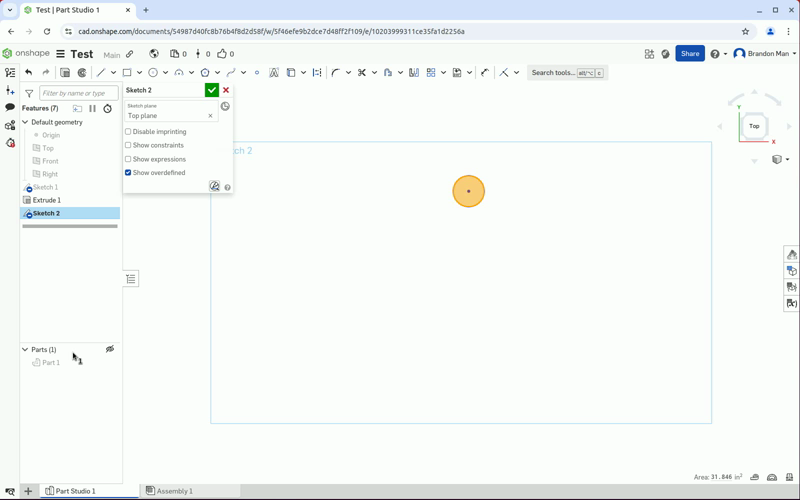
key(shift+y)
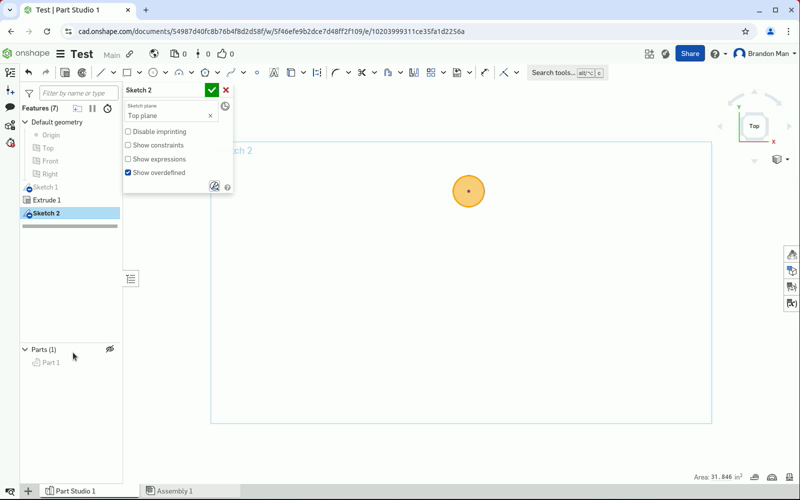
key(shift+e)
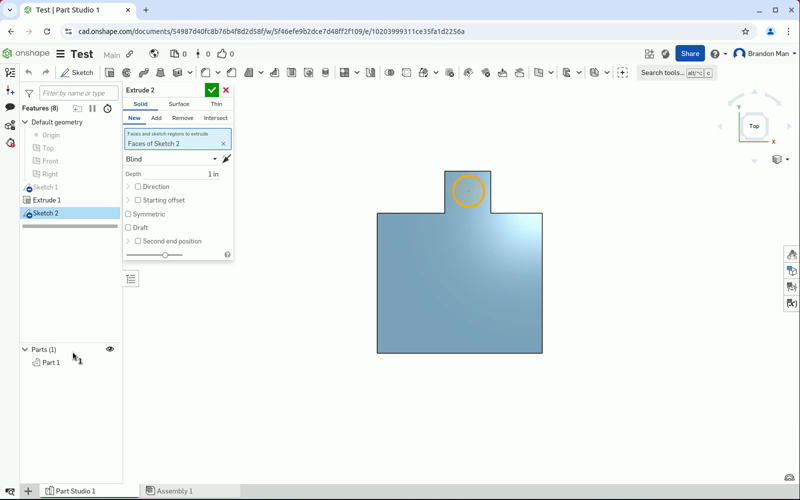
mouse_move(143, 106)
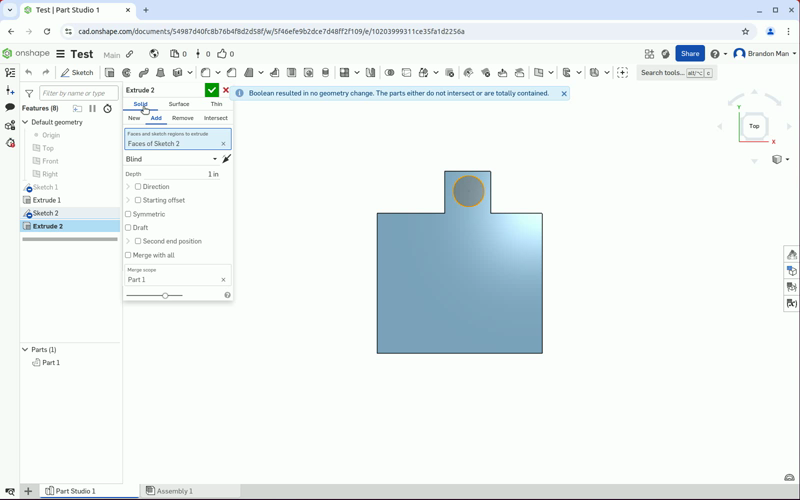
click(143, 106)
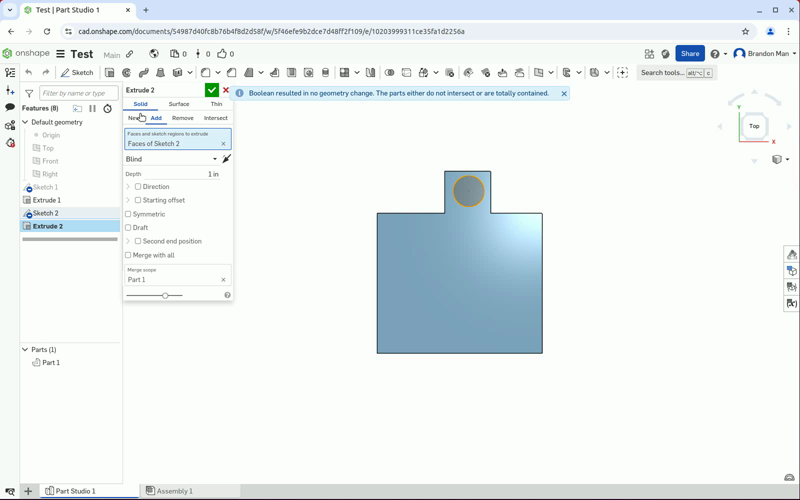
mouse_move(137, 120)
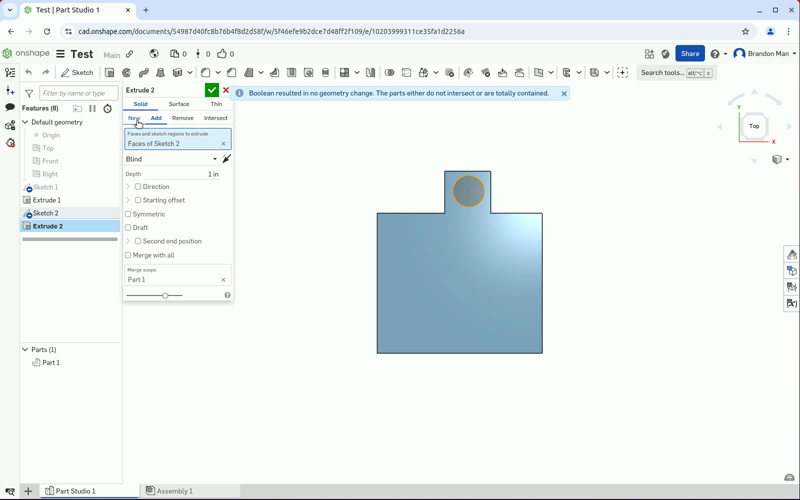
click(137, 120)
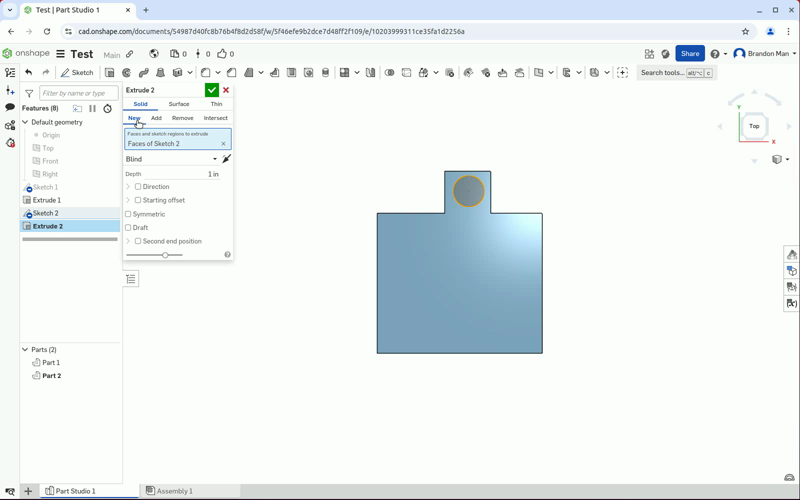
key(tab, 4)
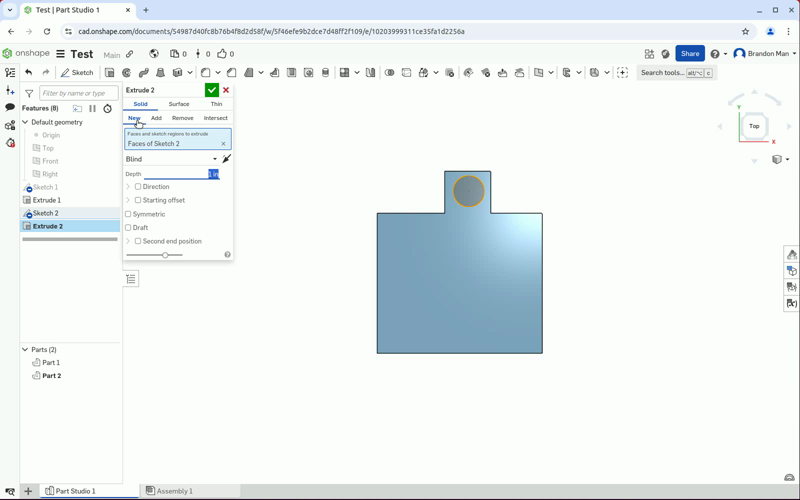
text(5.536)
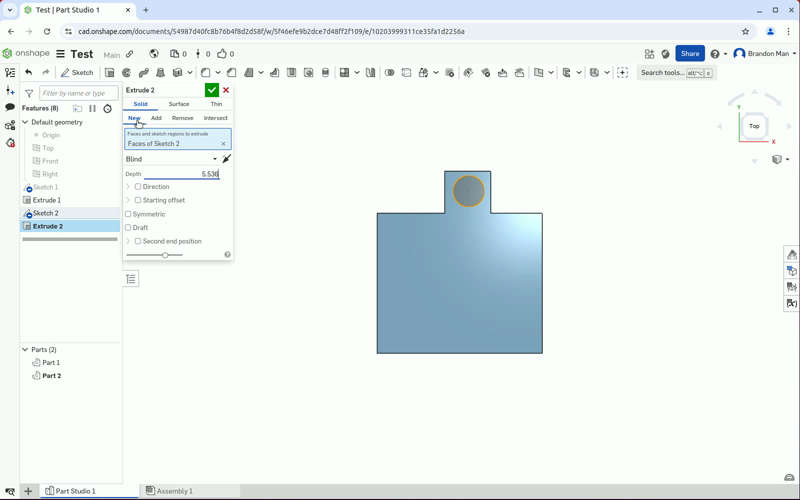
key(enter)
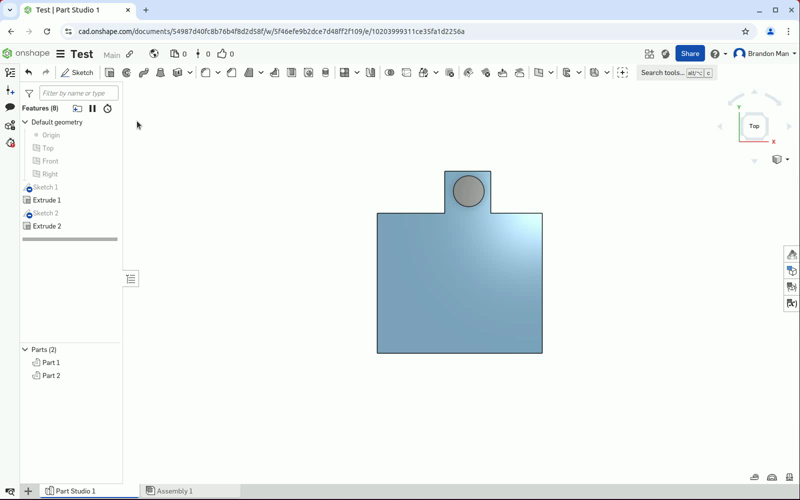
key(shift+h)
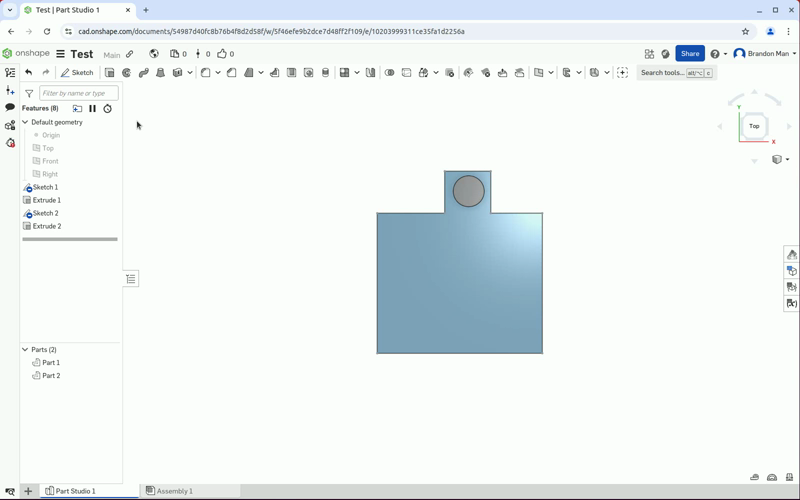
key(shift+h)
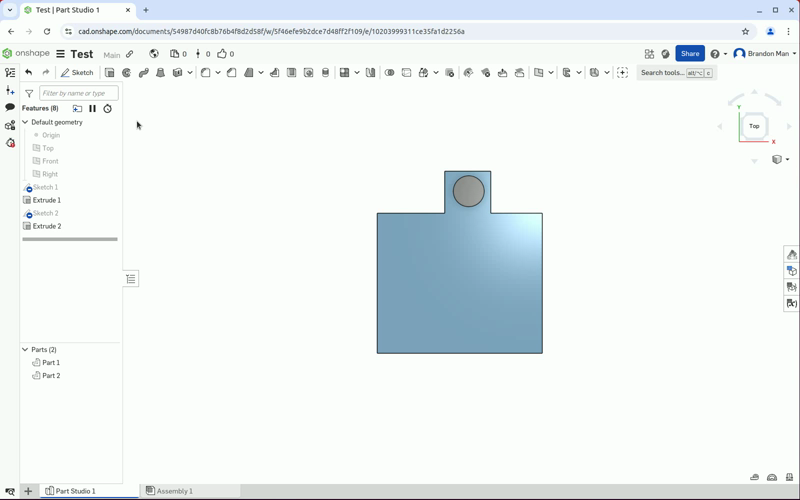
mouse_move(73, 189)
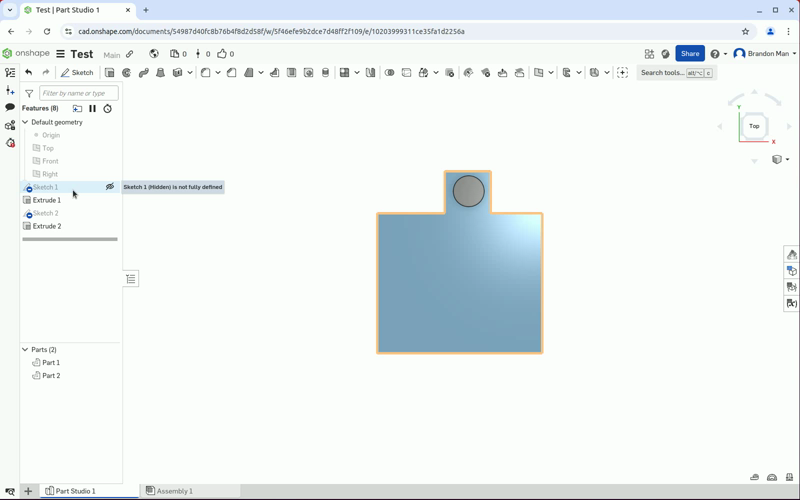
click(73, 189)
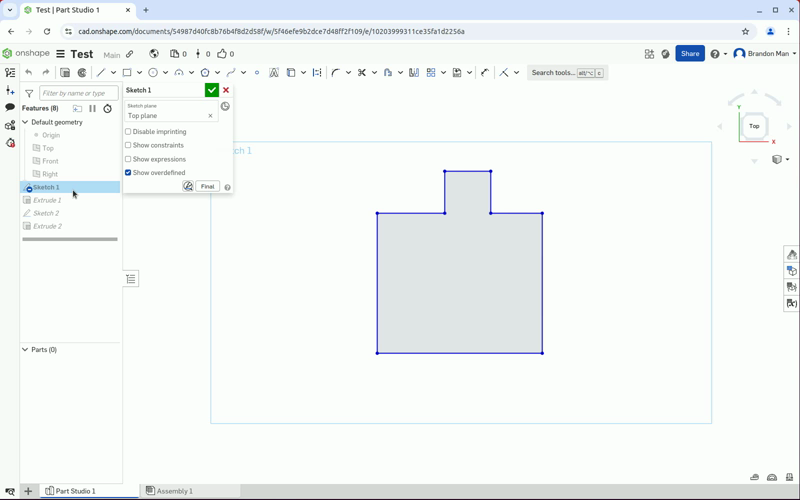
mouse_move(229, 92)
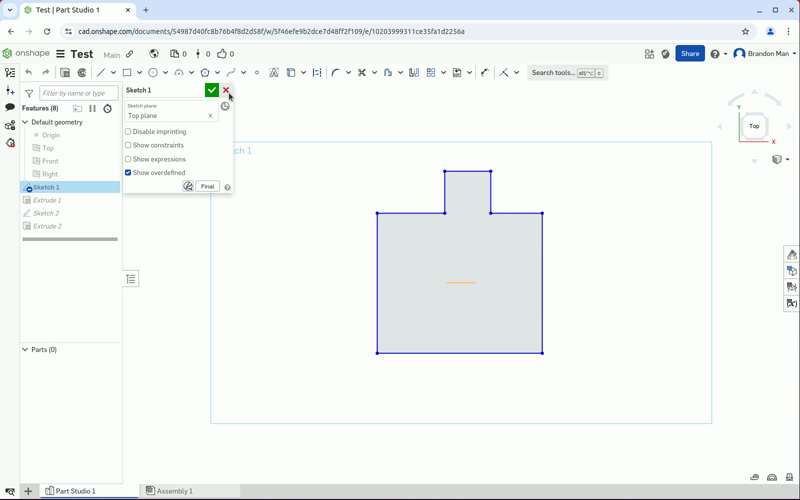
click(229, 92)
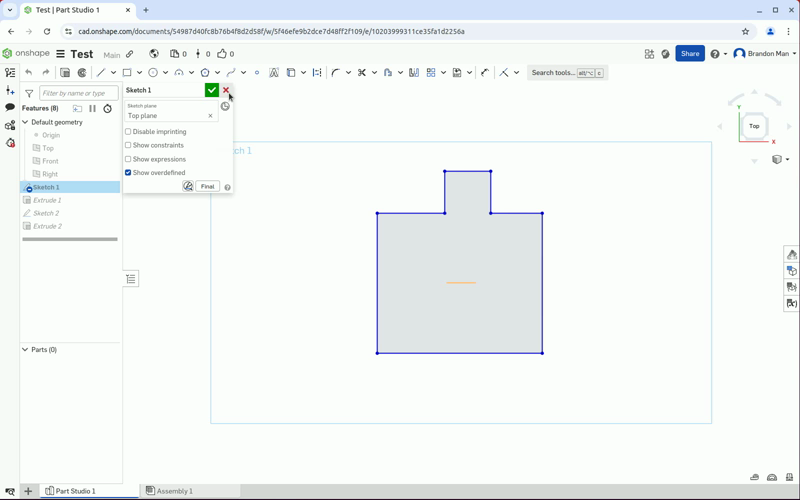
key(shift+s)
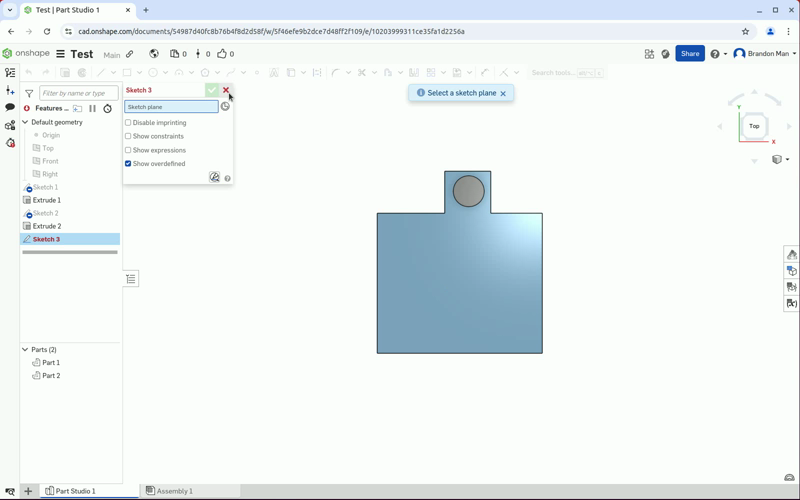
mouse_move(73, 150)
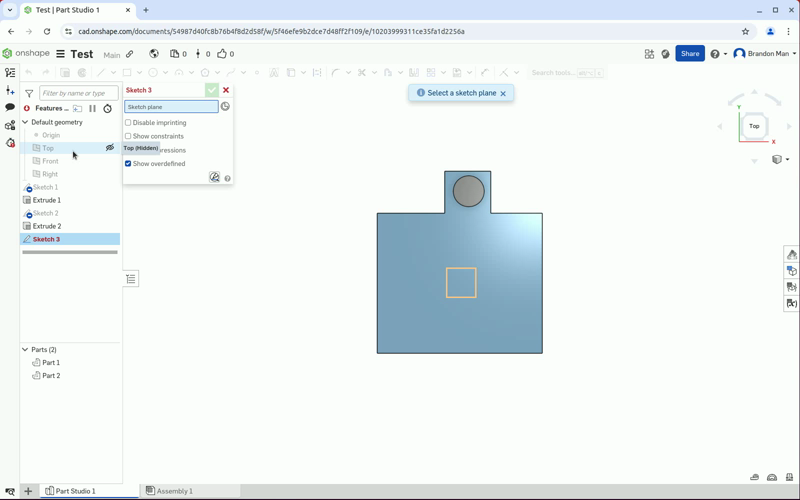
click(73, 150)
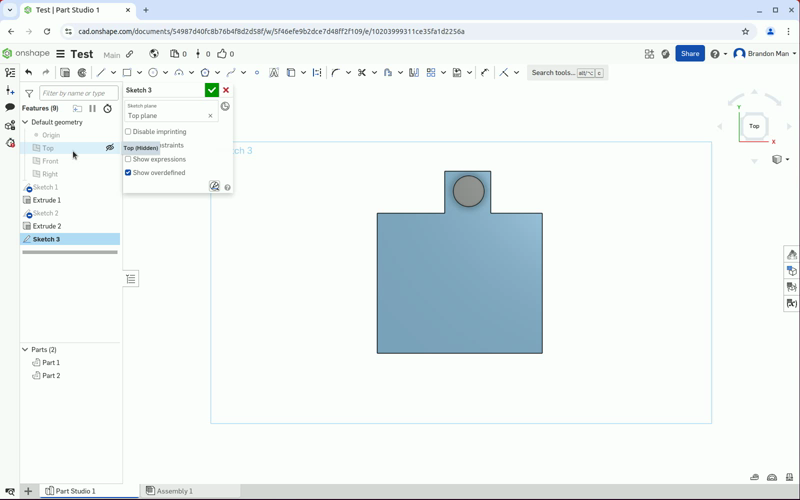
mouse_move(73, 352)
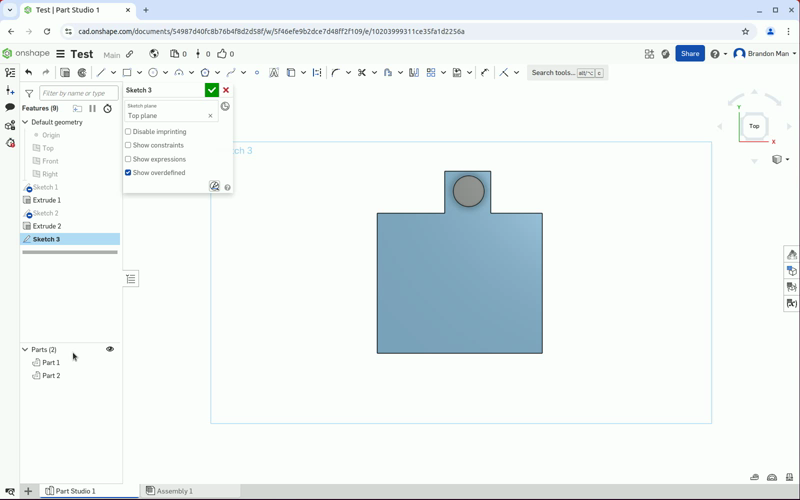
key(y)
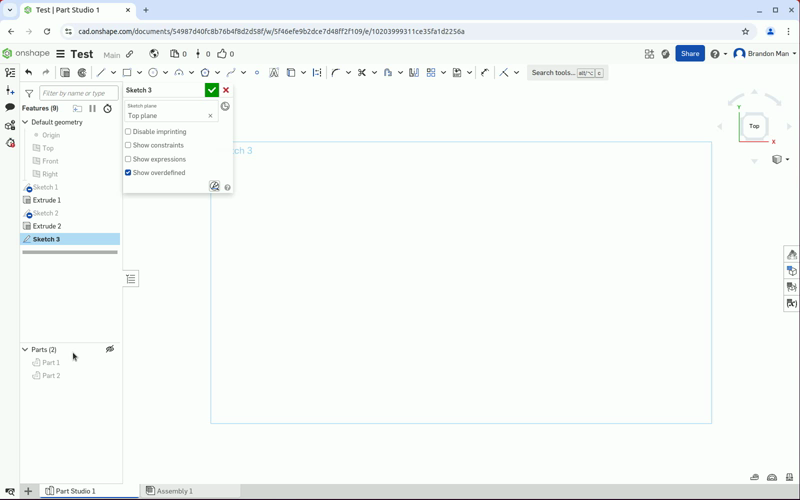
key(l)
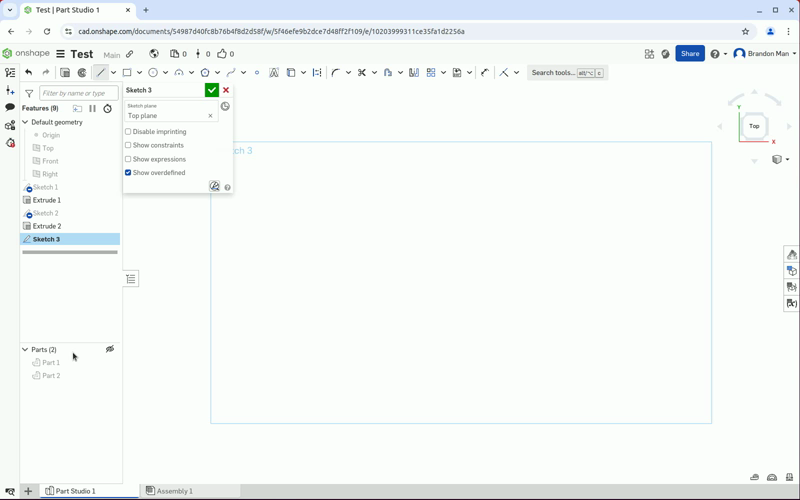
key_down(shift)
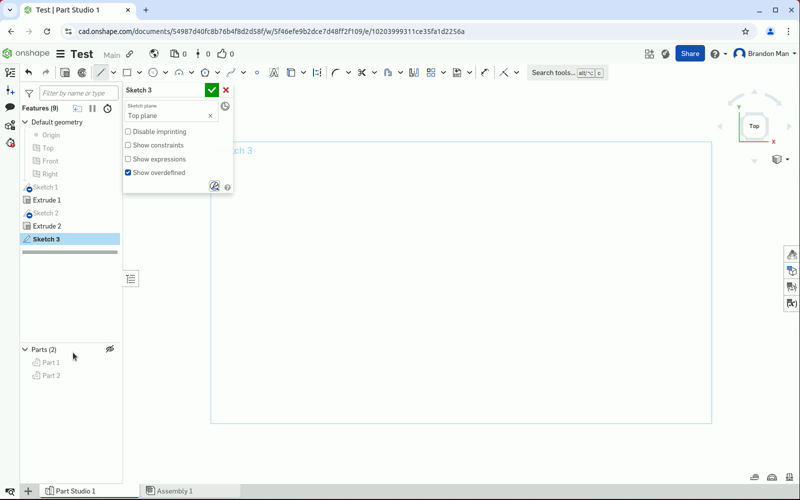
mouse_move(380, 284)
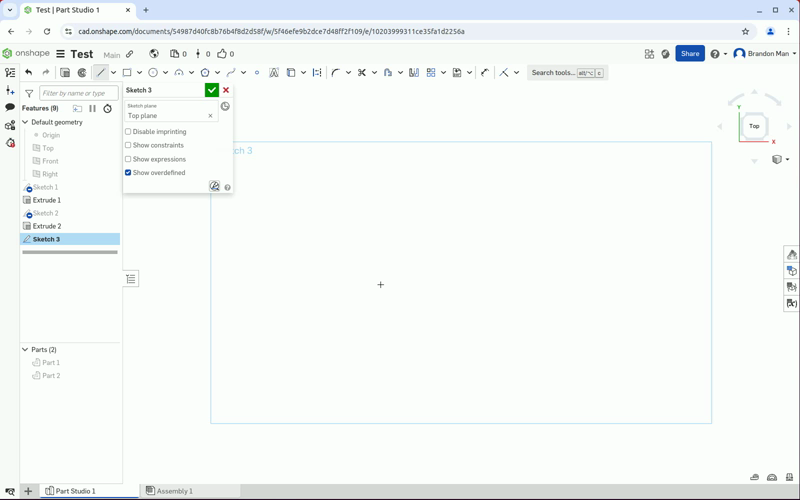
click(380, 284)
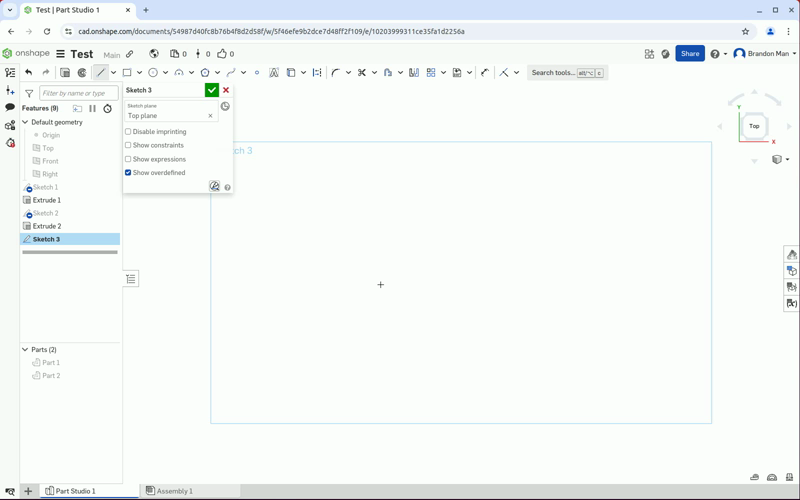
key_up(shift)
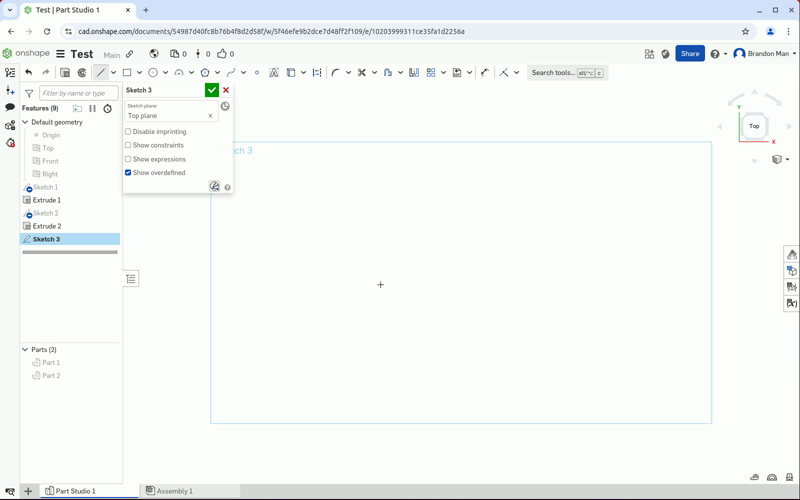
key_down(shift)
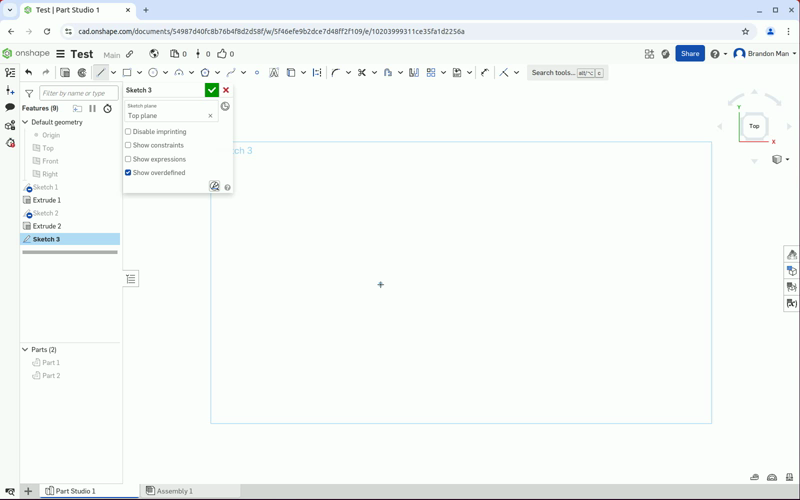
mouse_move(410, 284)
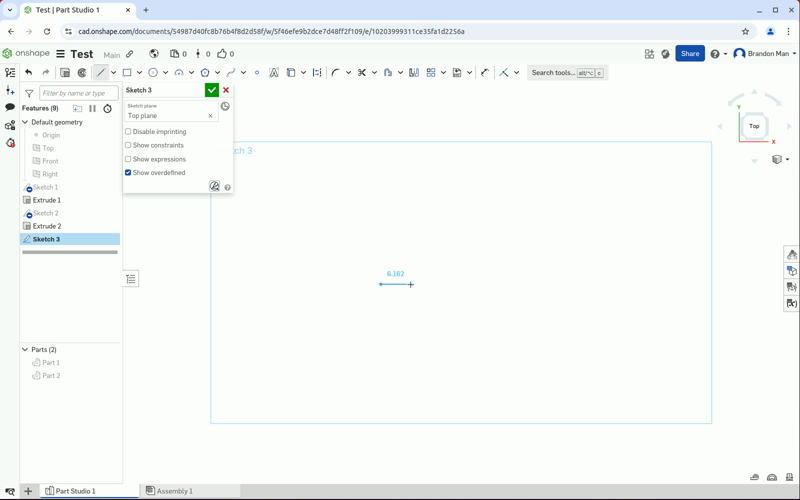
mouse_move(438, 284)
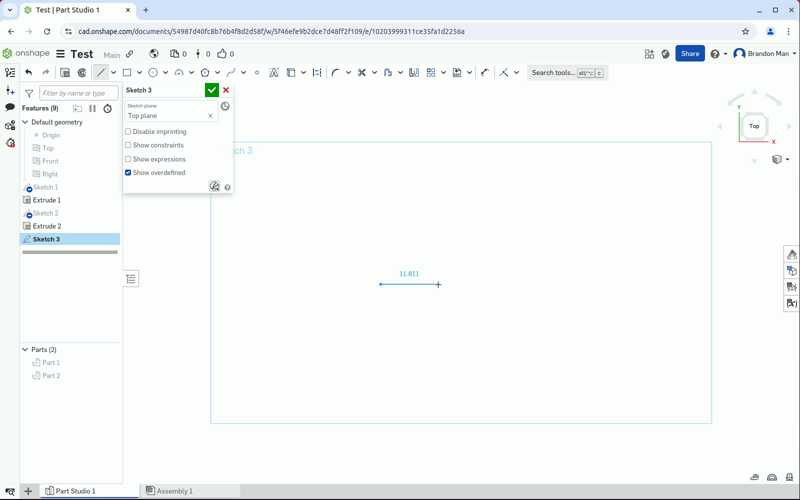
click(438, 284)
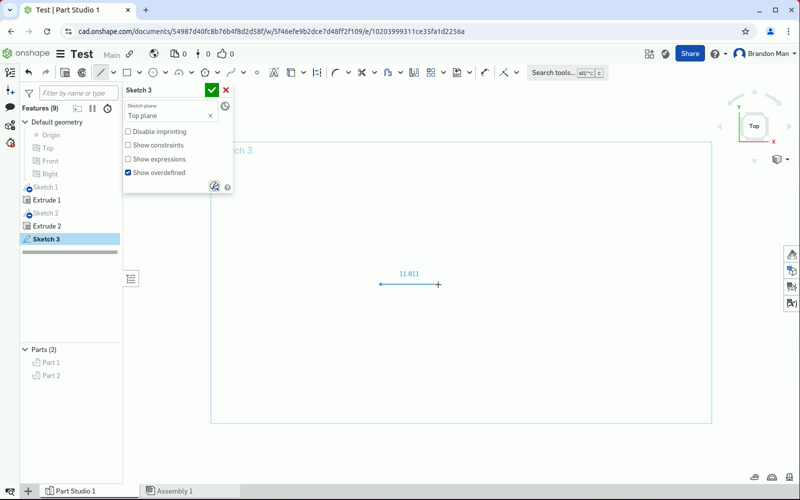
key_up(shift)
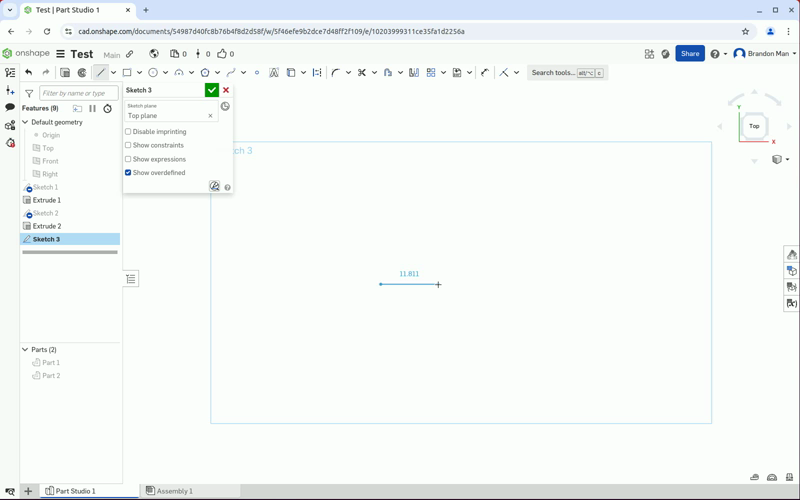
key_down(shift)
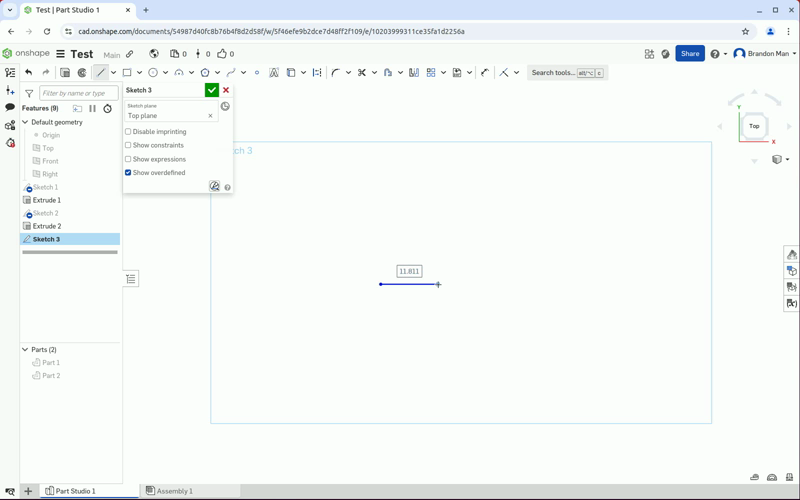
mouse_move(438, 218)
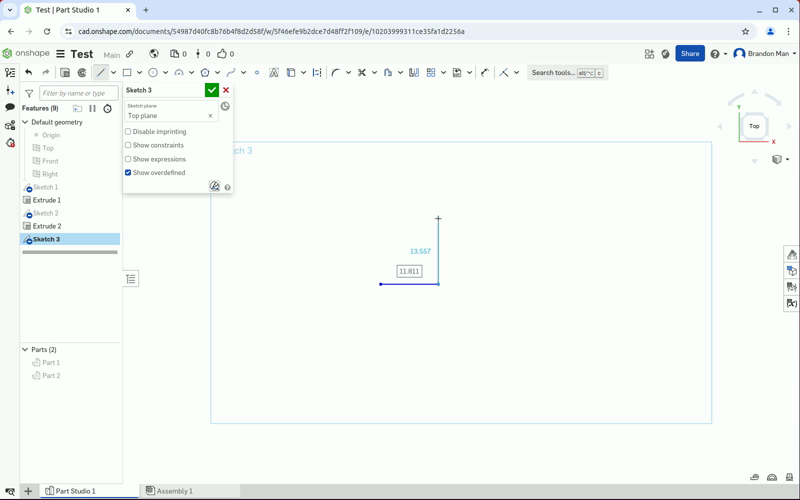
click(438, 218)
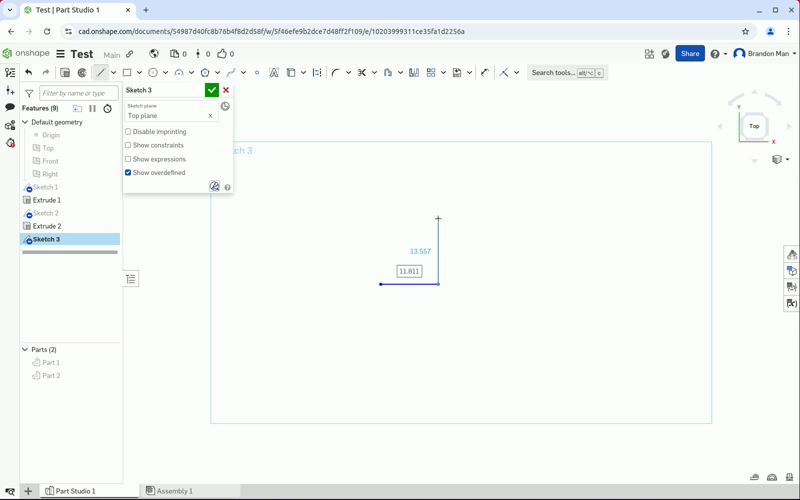
key_up(shift)
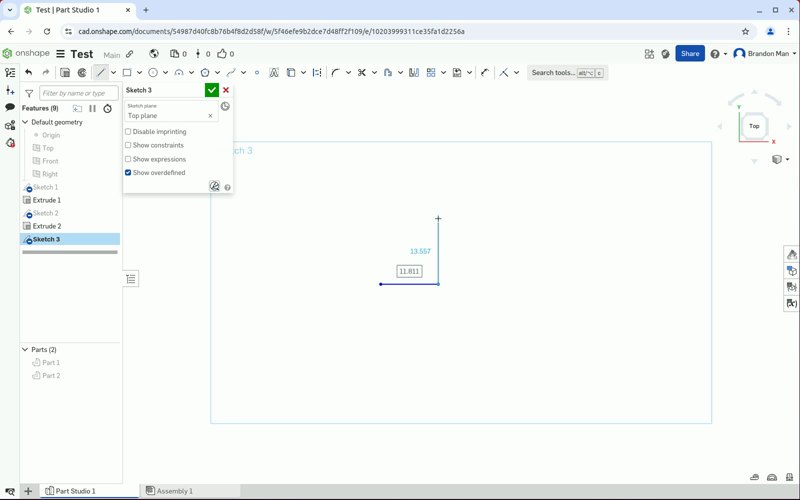
key_down(shift)
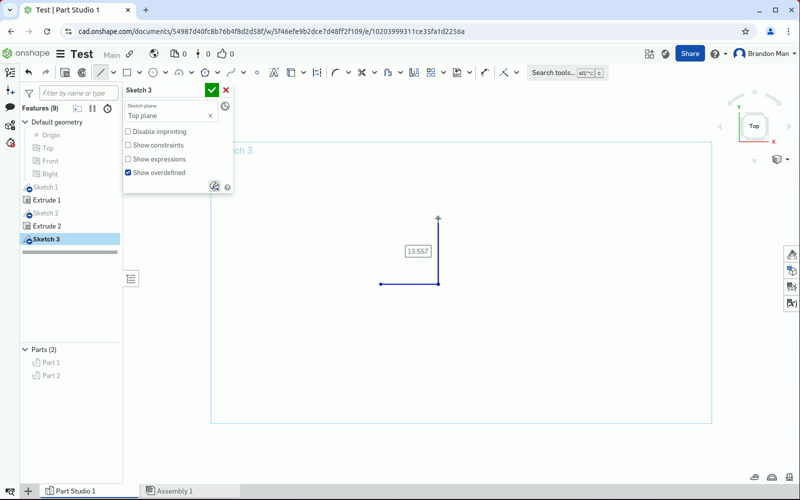
mouse_move(468, 218)
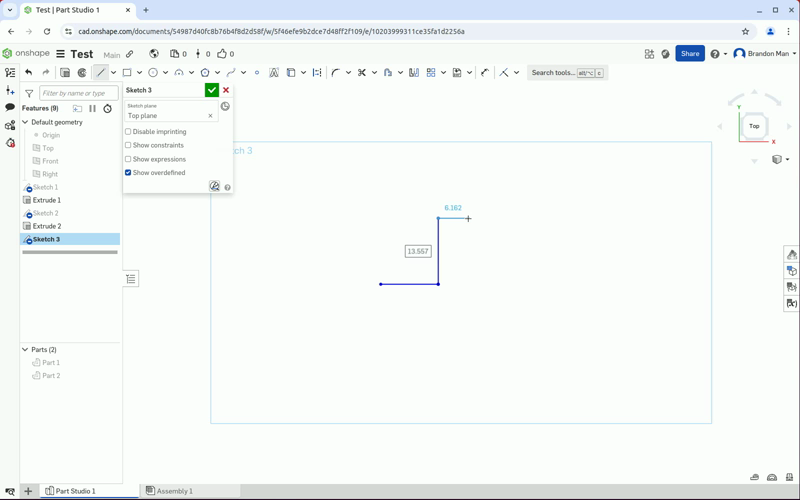
mouse_move(380, 218)
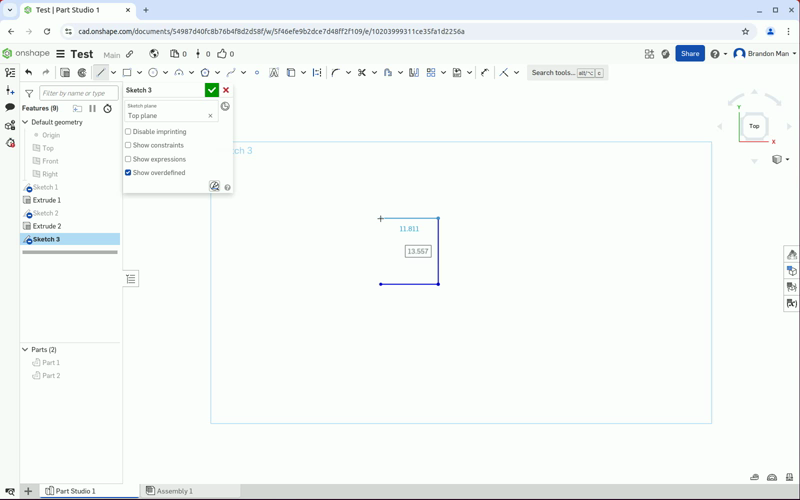
click(380, 218)
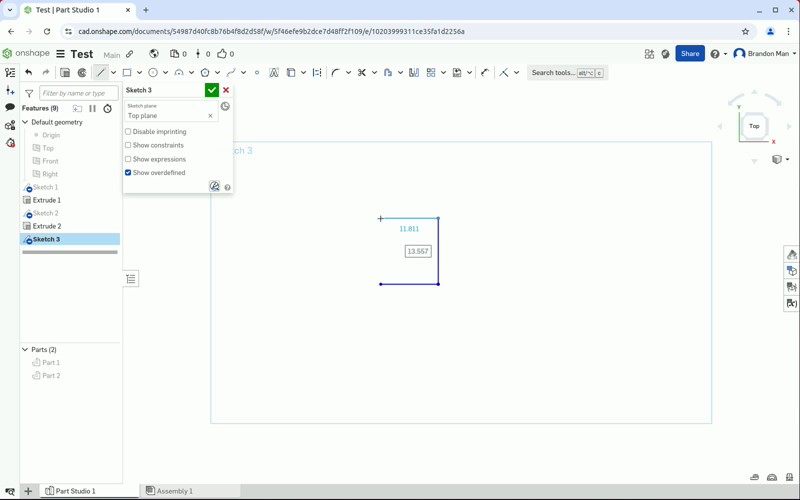
key_up(shift)
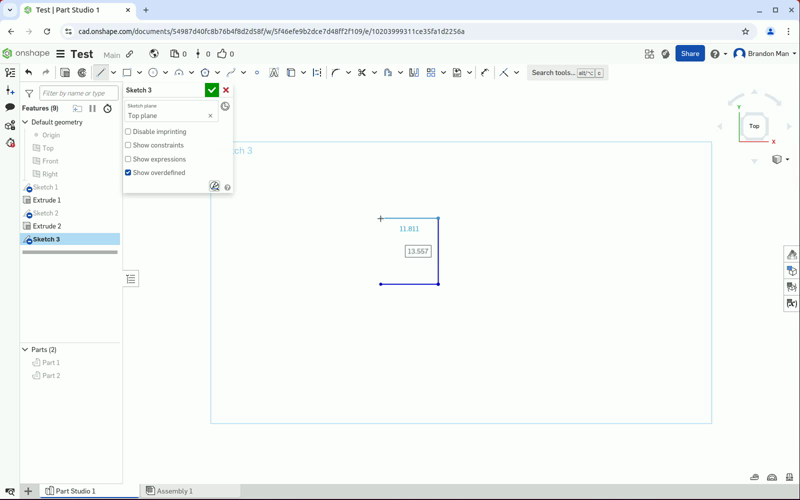
key_down(shift)
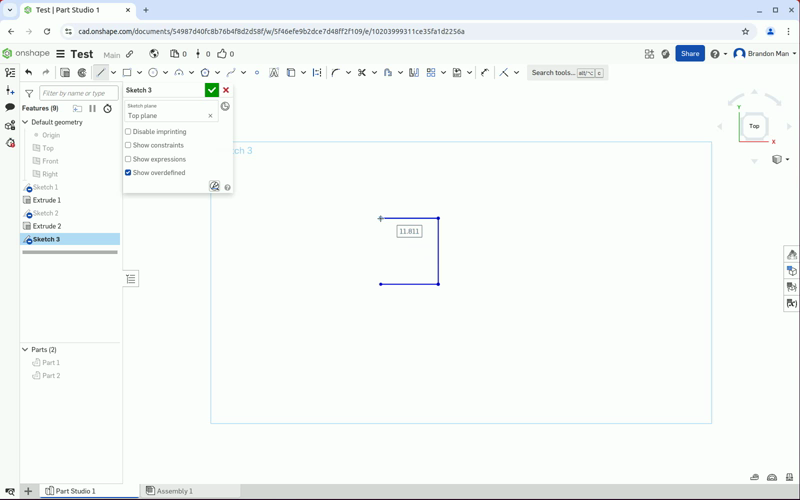
mouse_move(380, 284)
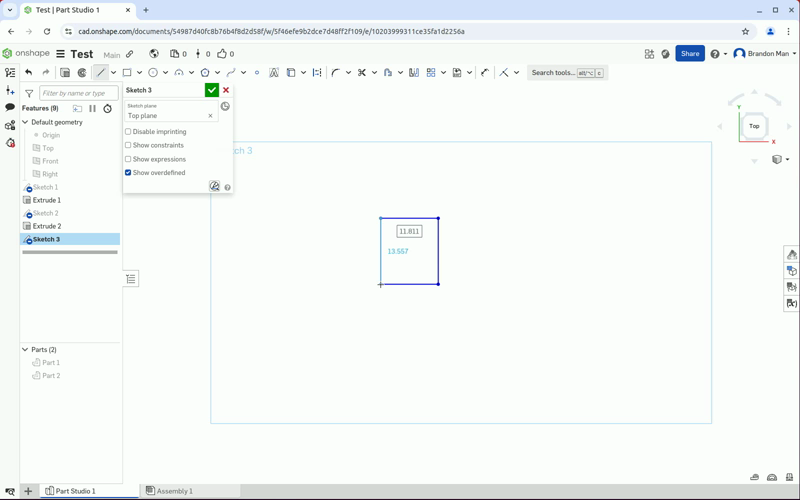
key_up(shift)
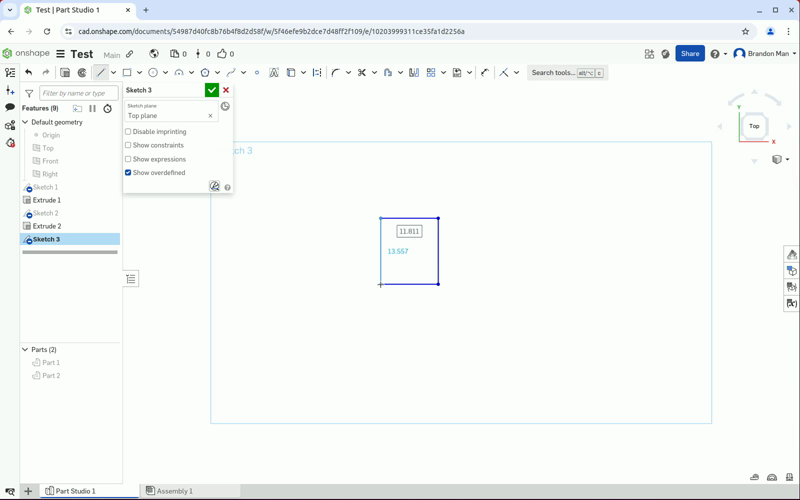
click(380, 284)
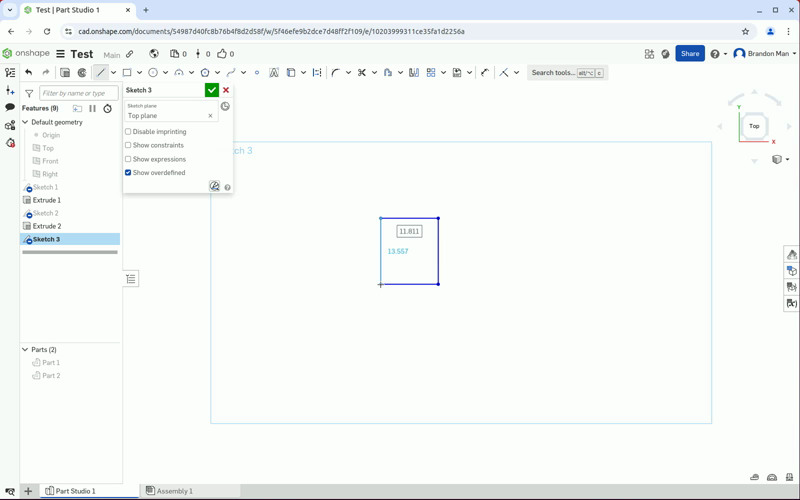
key(esc)
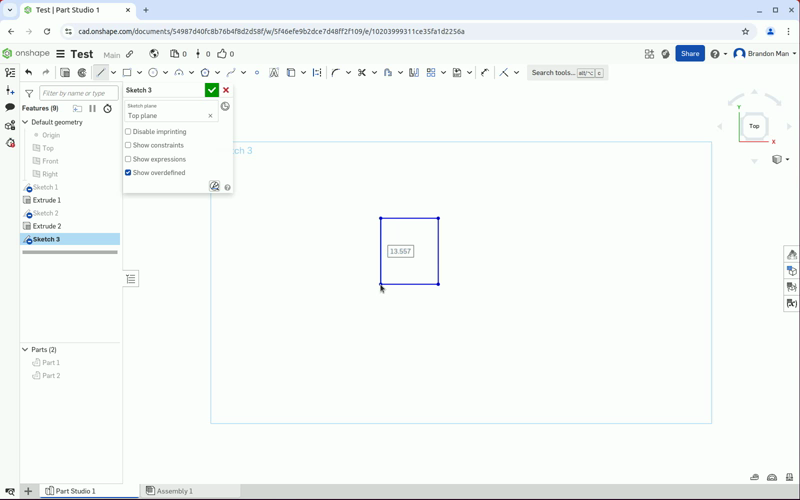
mouse_move(424, 263)
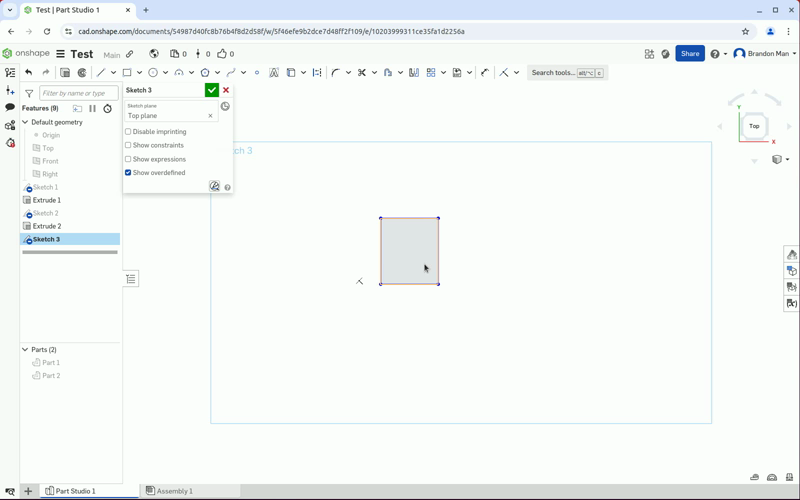
click(424, 263)
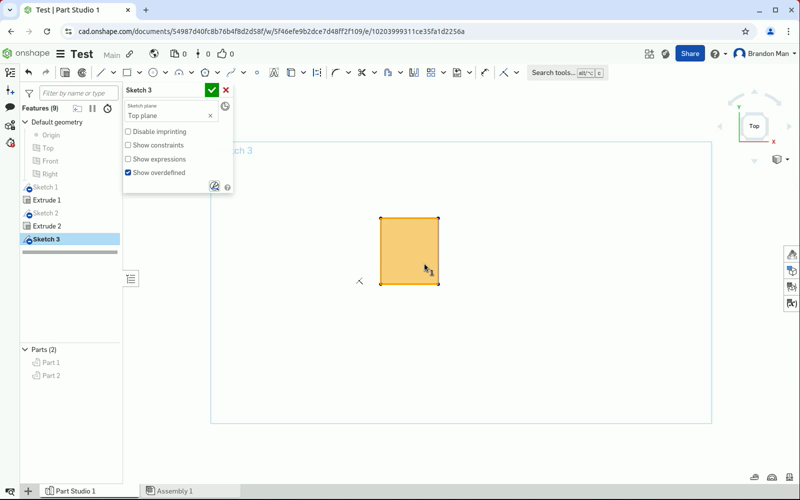
mouse_move(73, 352)
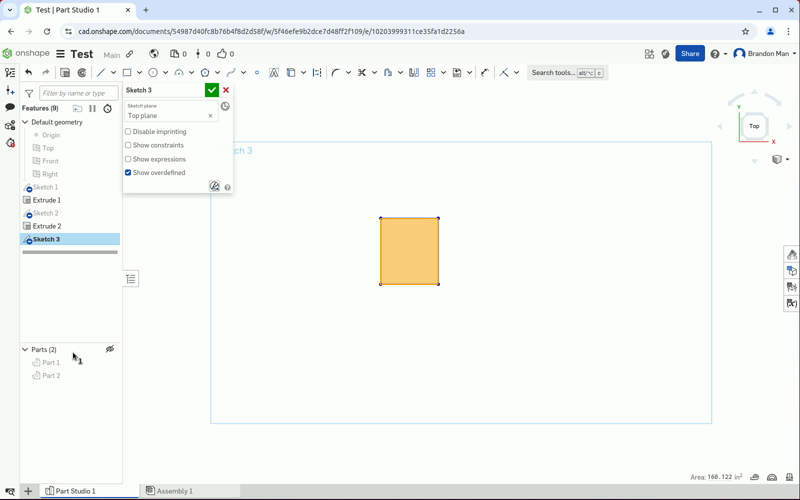
key(shift+y)
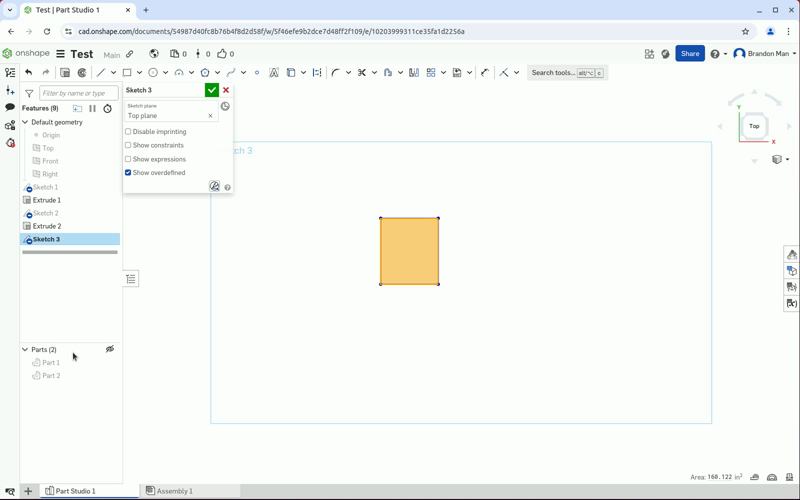
key(shift+e)
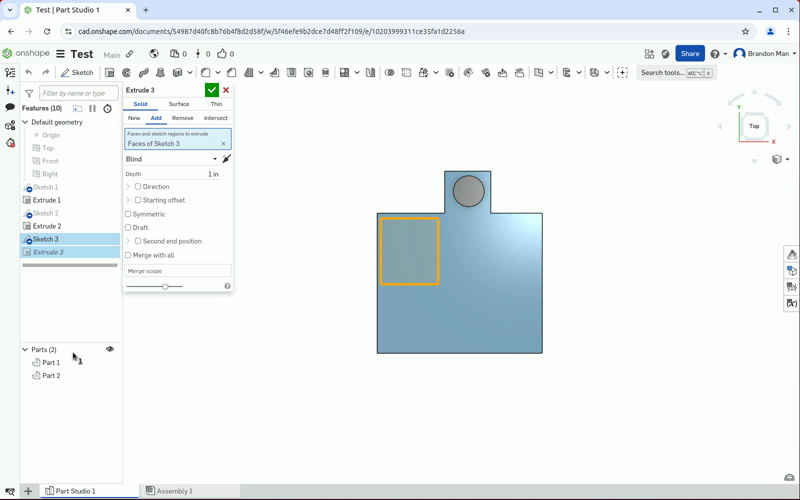
mouse_move(143, 106)
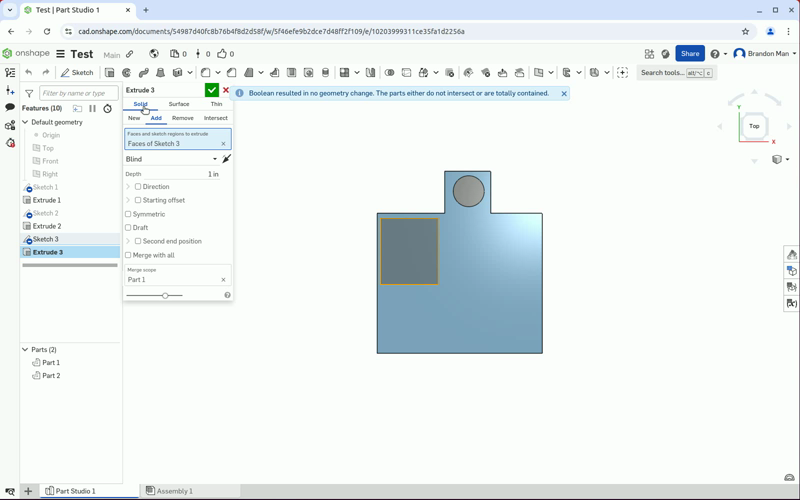
click(143, 106)
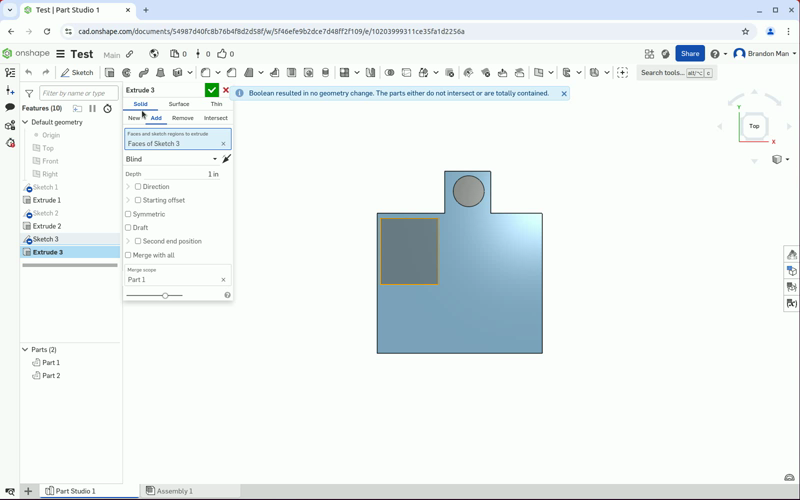
mouse_move(137, 120)
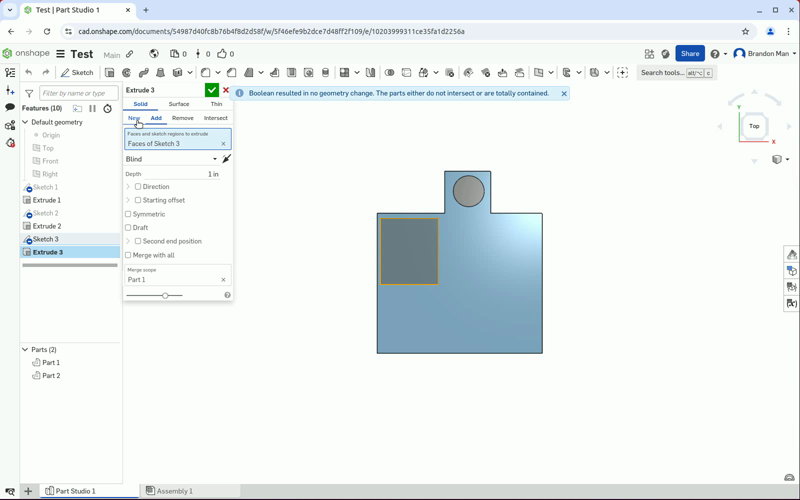
click(137, 120)
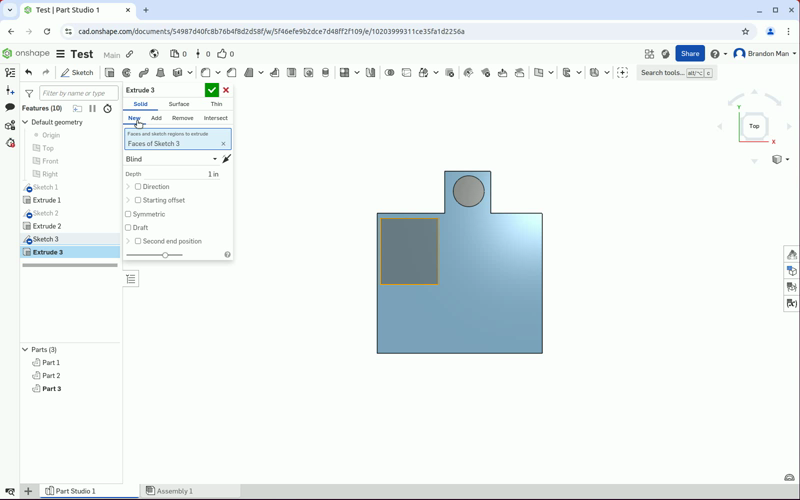
key(tab, 4)
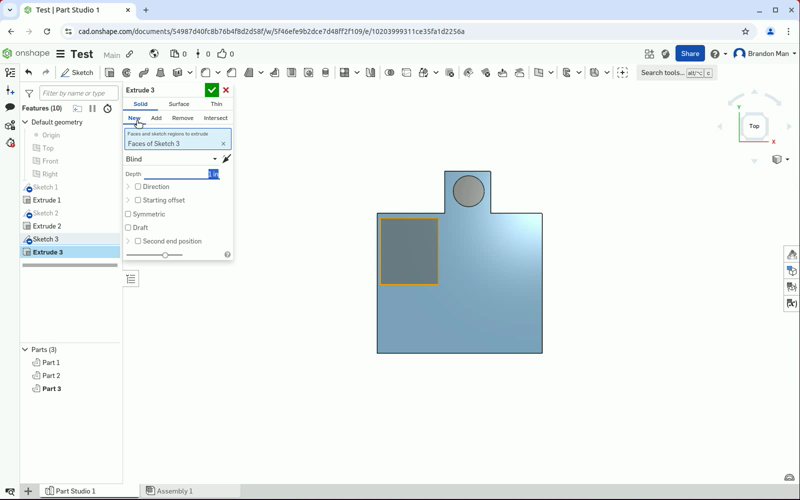
text(6.74)
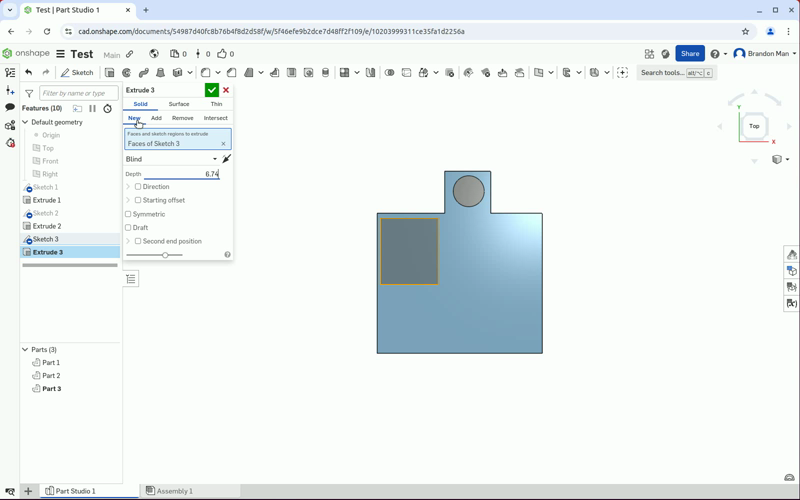
key(enter)
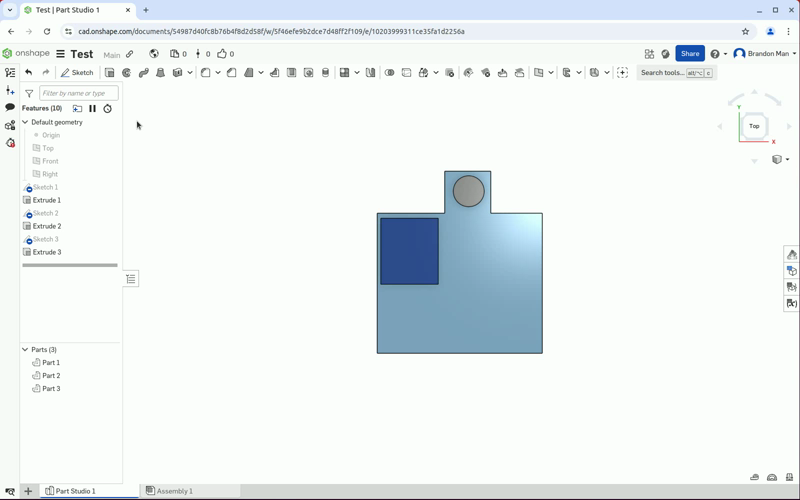
key(shift+h)
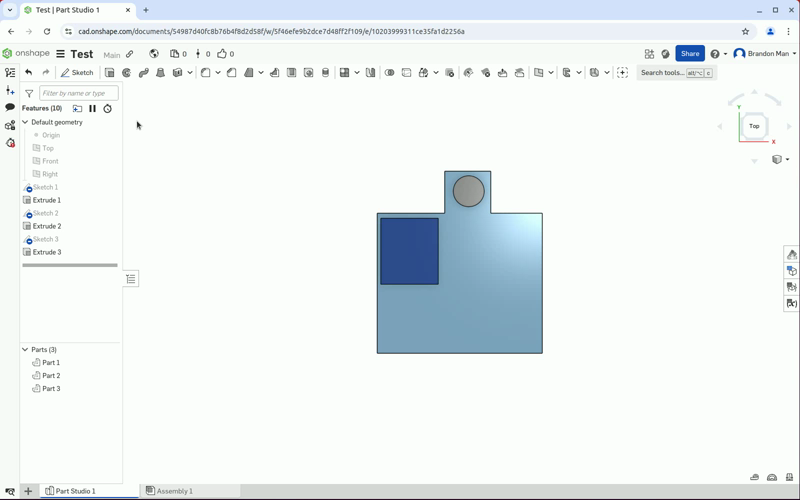
key(shift+h)
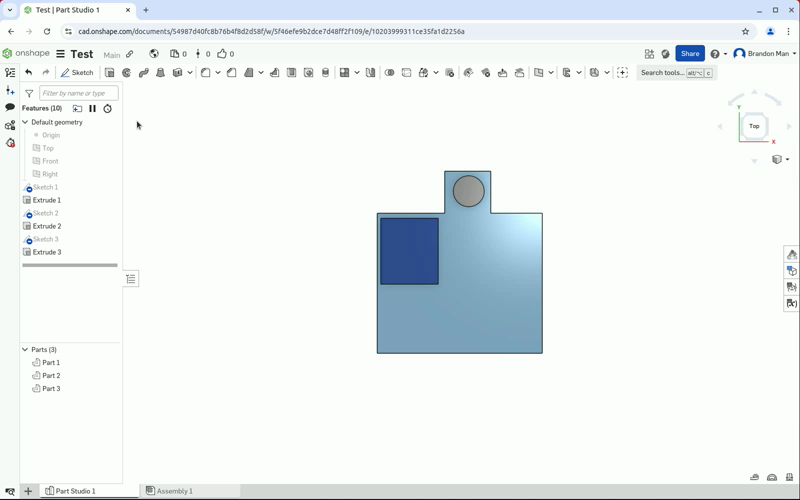
mouse_move(73, 189)
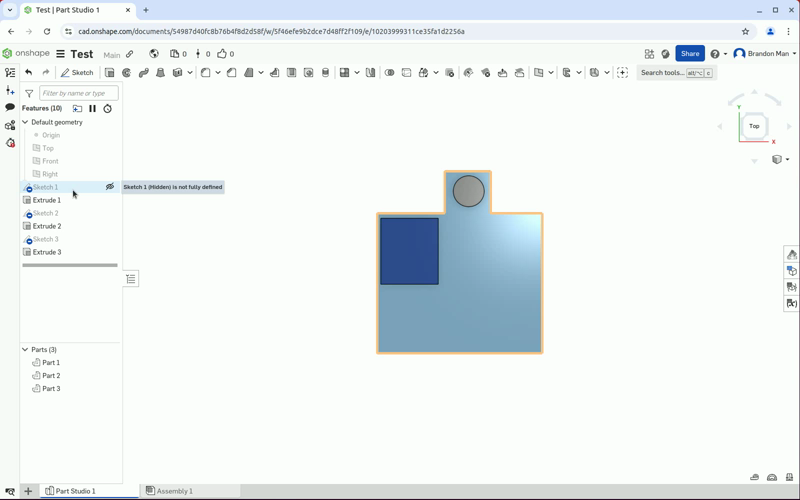
click(73, 189)
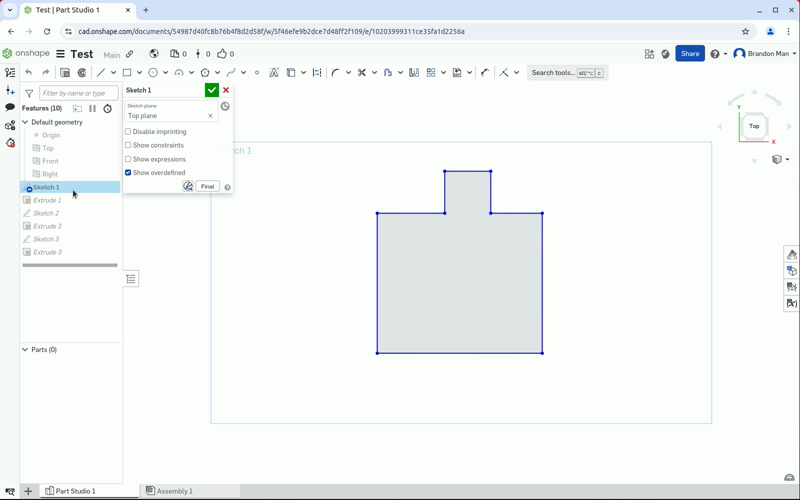
mouse_move(229, 92)
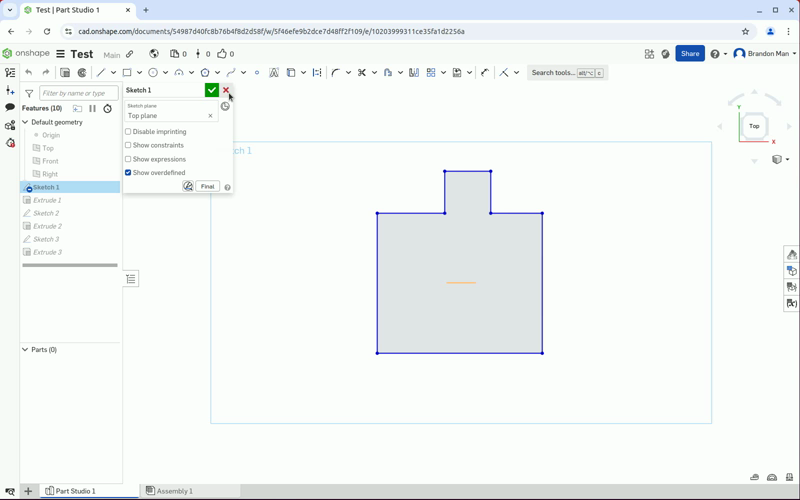
click(229, 92)
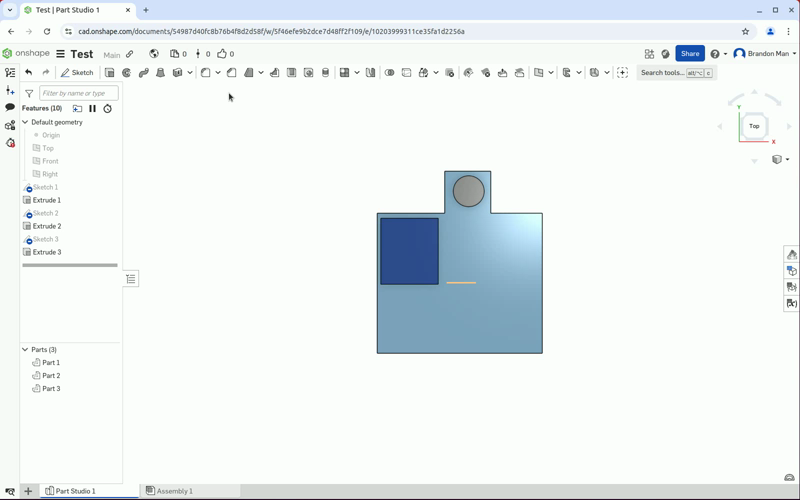
mouse_move(73, 352)
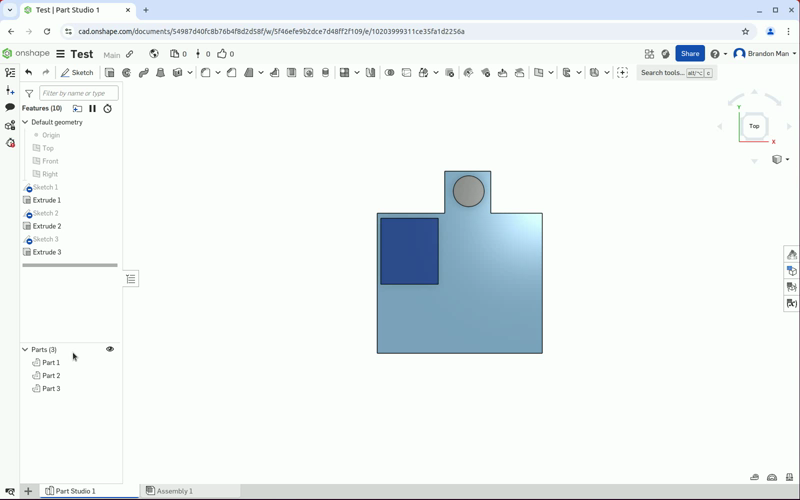
key(y)
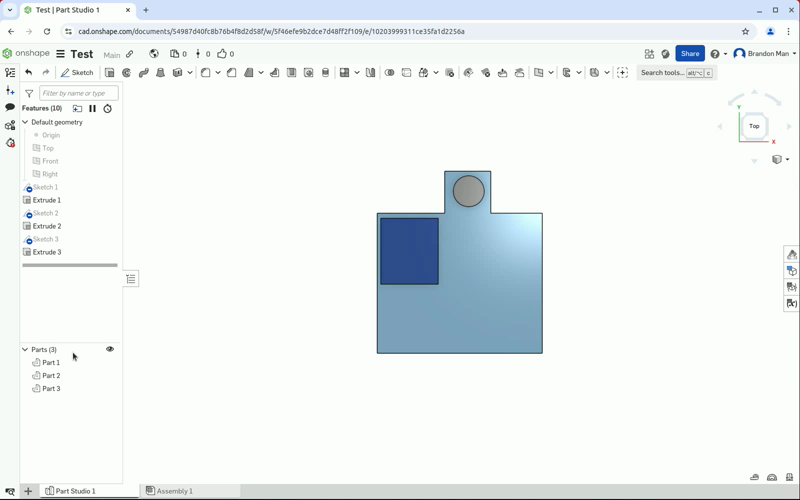
key(shift+p)
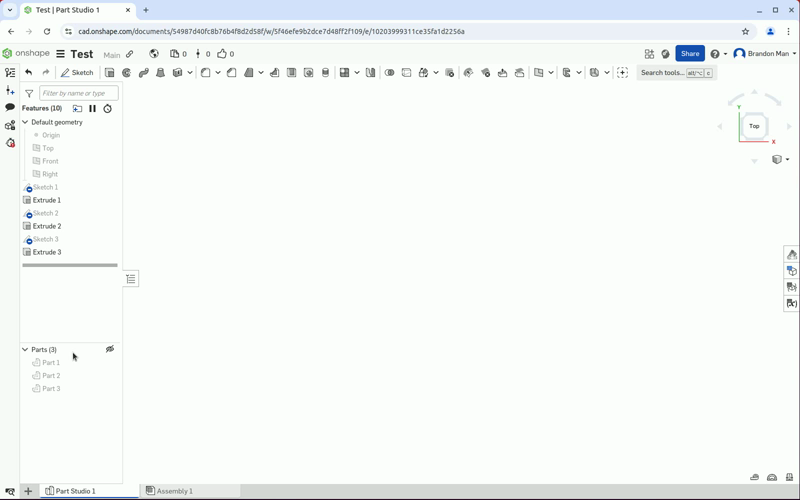
key(space)
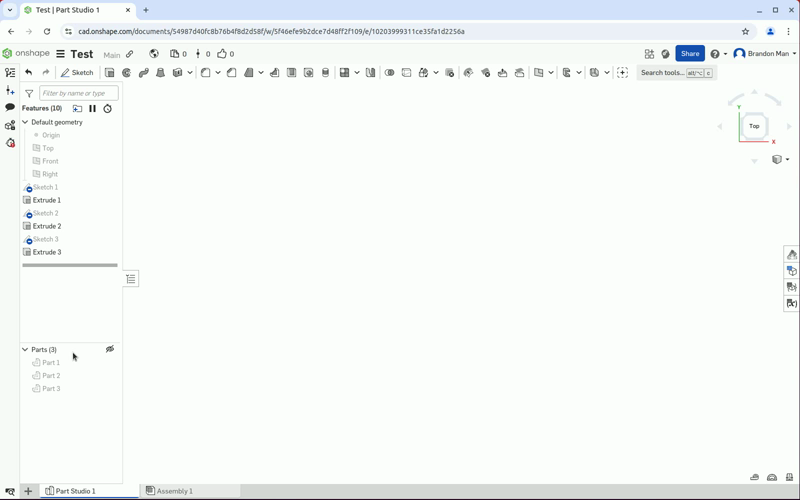
key_down(shift)
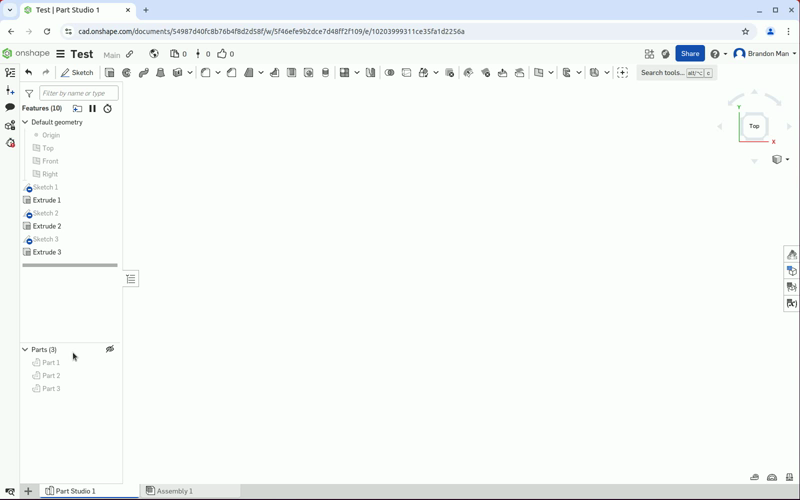
key(up)
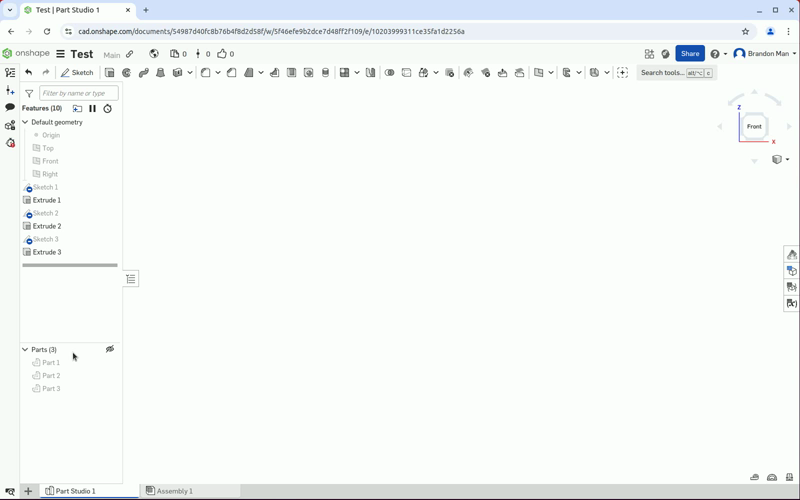
key_up(shift)
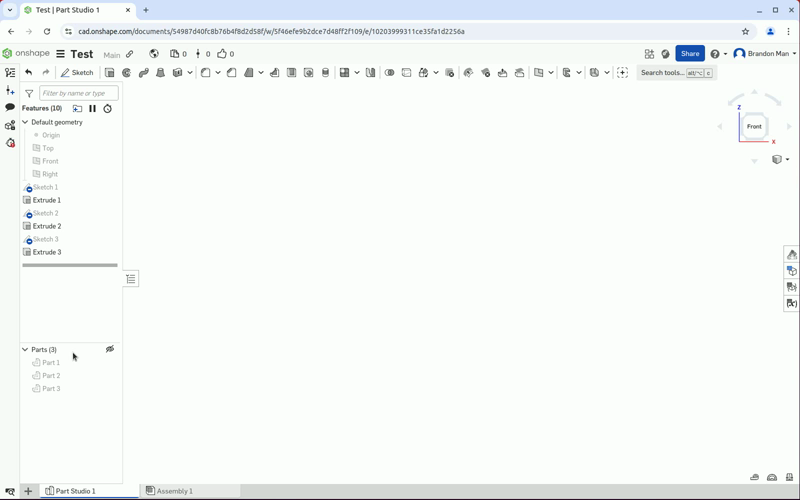
mouse_move(73, 352)
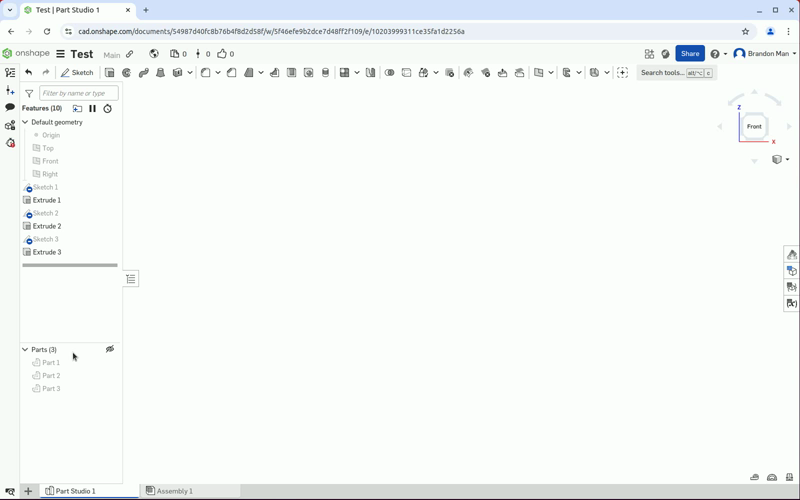
key(shift+y)
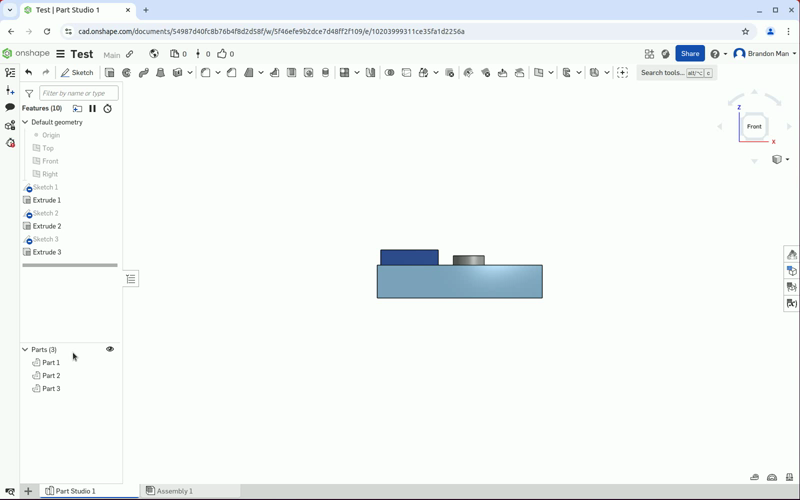
mouse_move(541, 75)
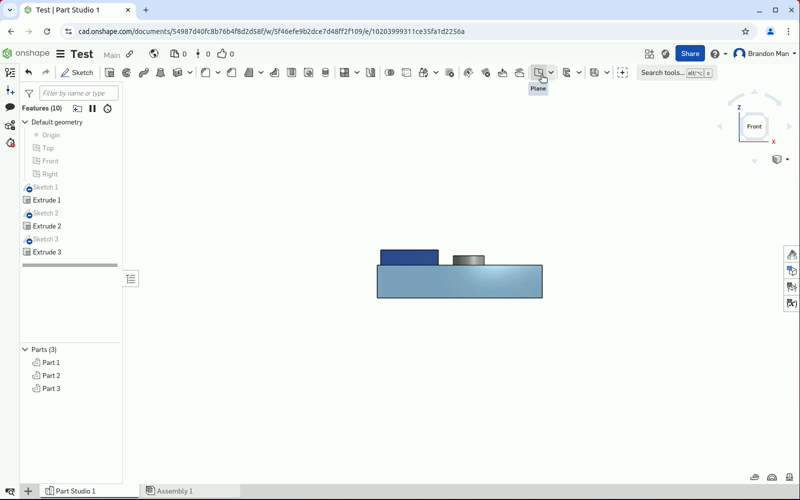
click(541, 75)
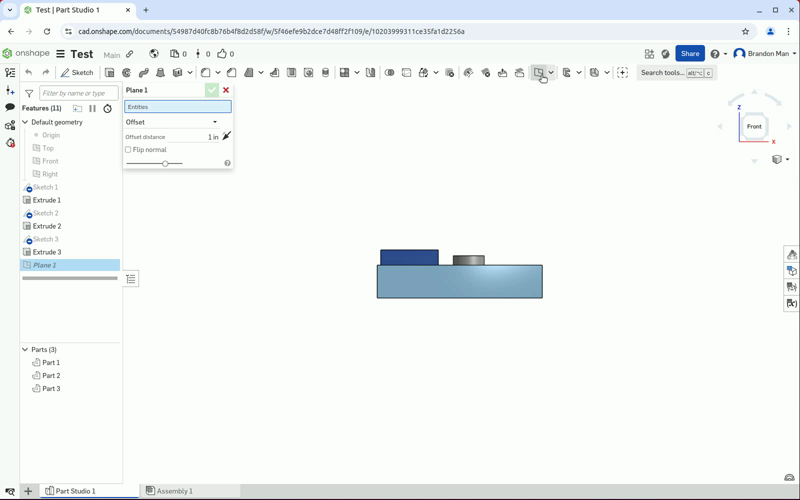
mouse_move(73, 163)
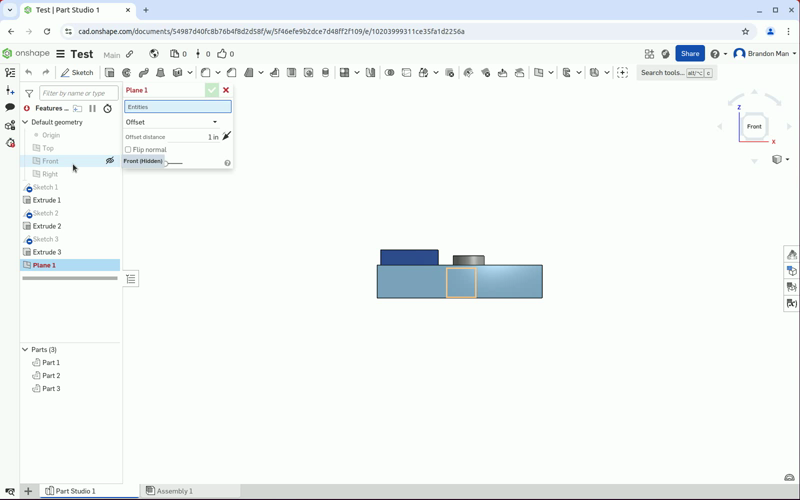
click(73, 163)
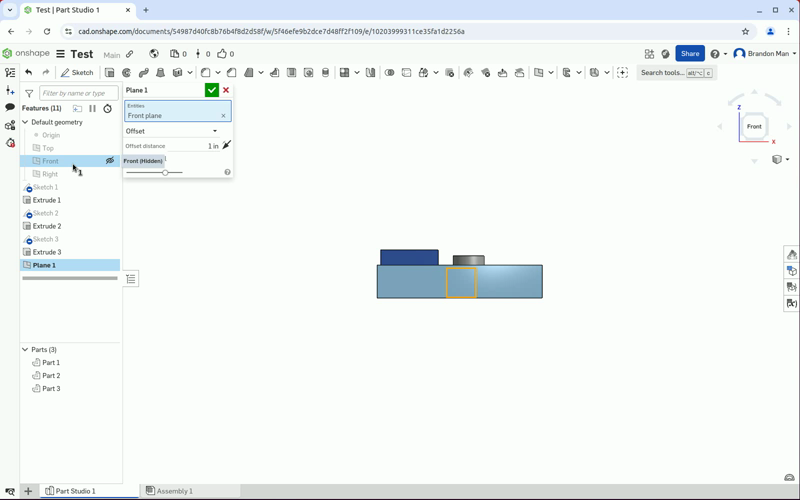
key(tab, 2)
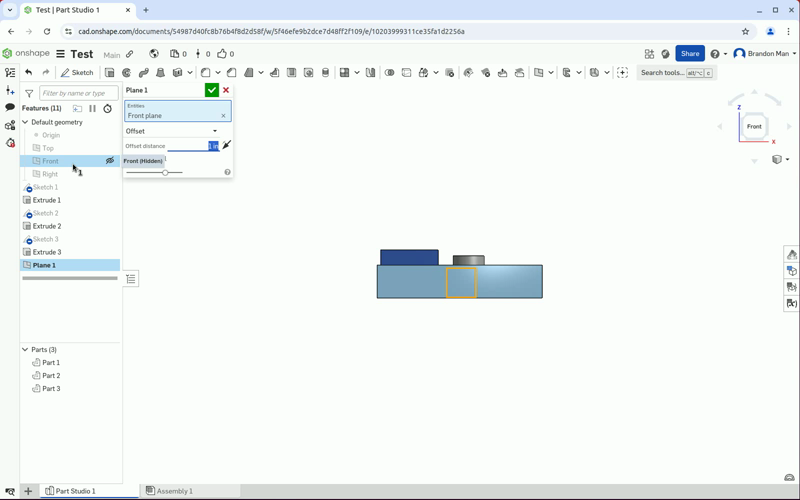
text(14.45)
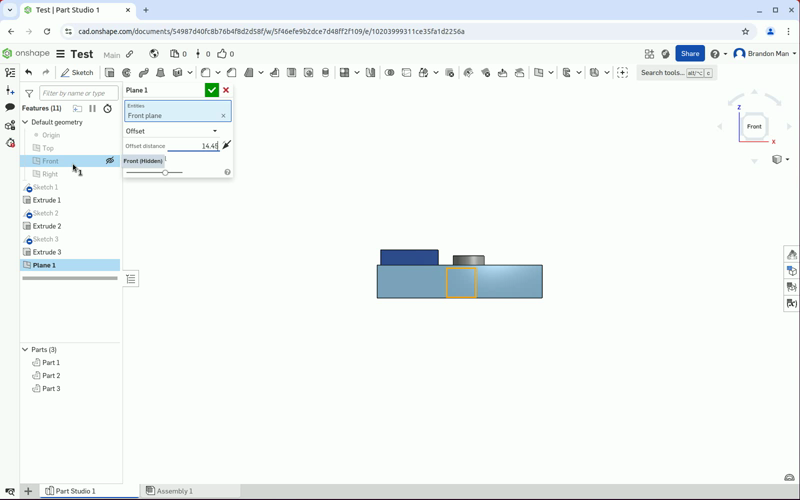
key(enter, 2)
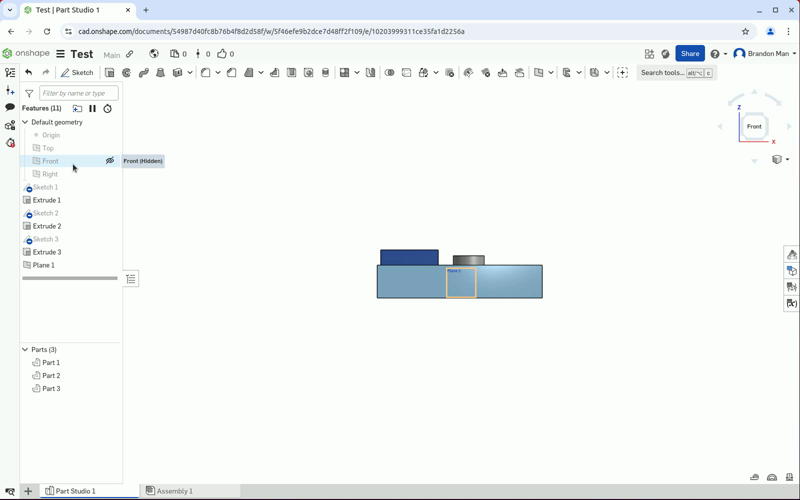
key(shift+s)
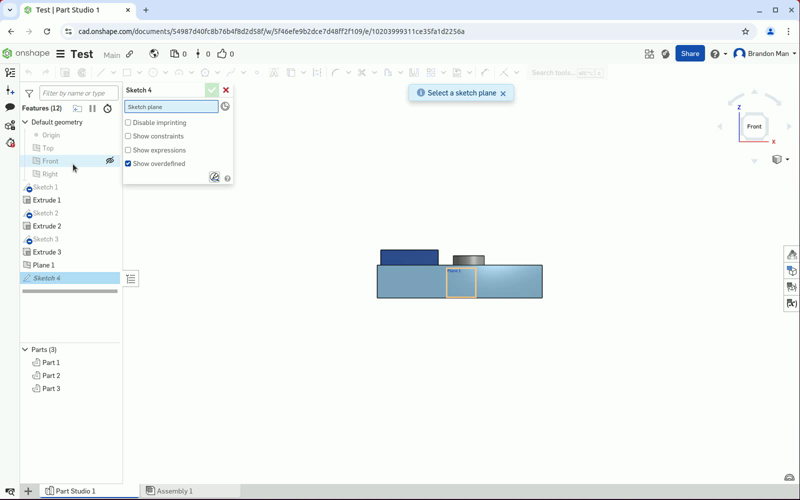
mouse_move(73, 267)
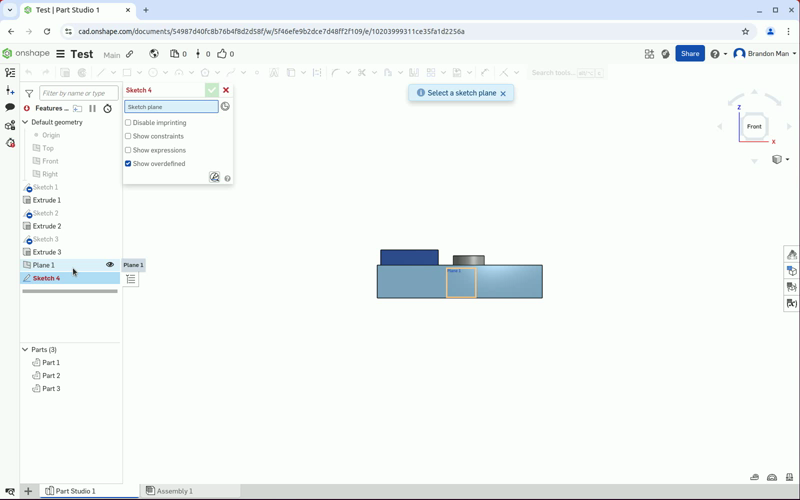
click(73, 267)
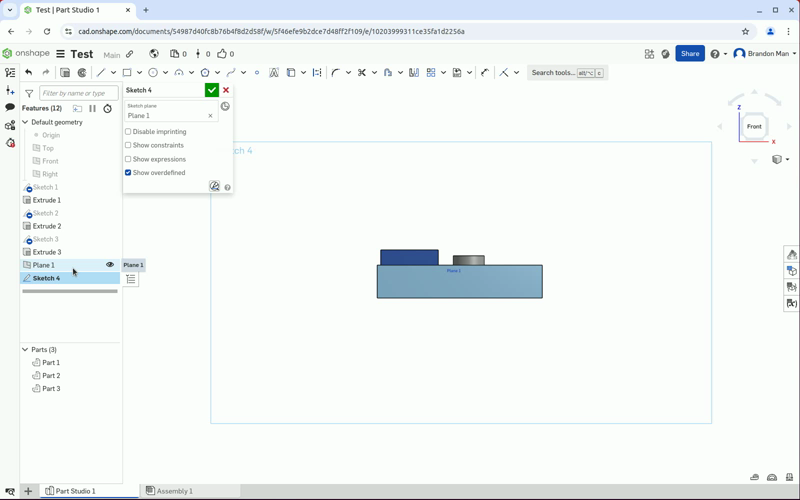
mouse_move(73, 352)
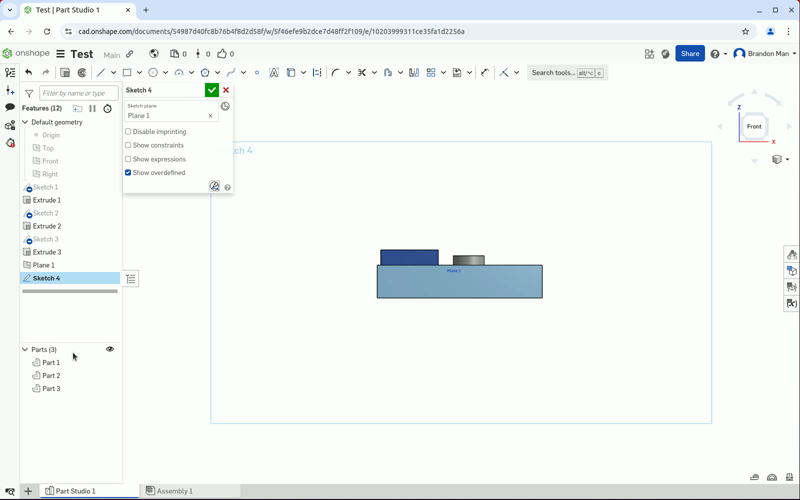
key(y)
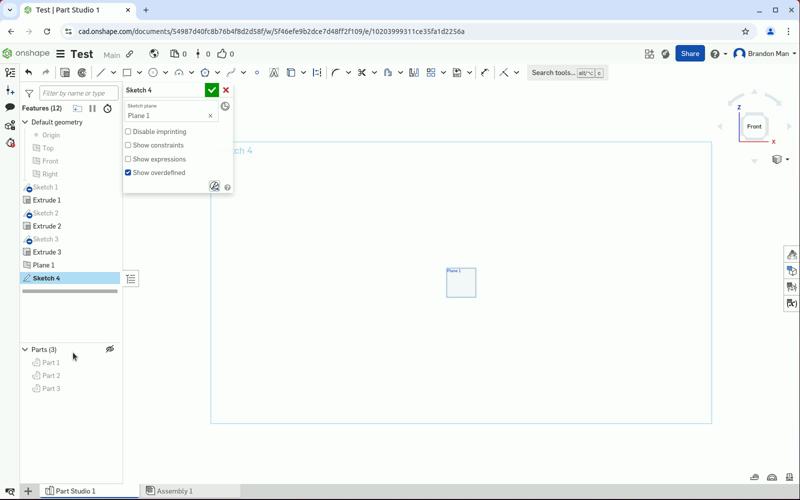
key(l)
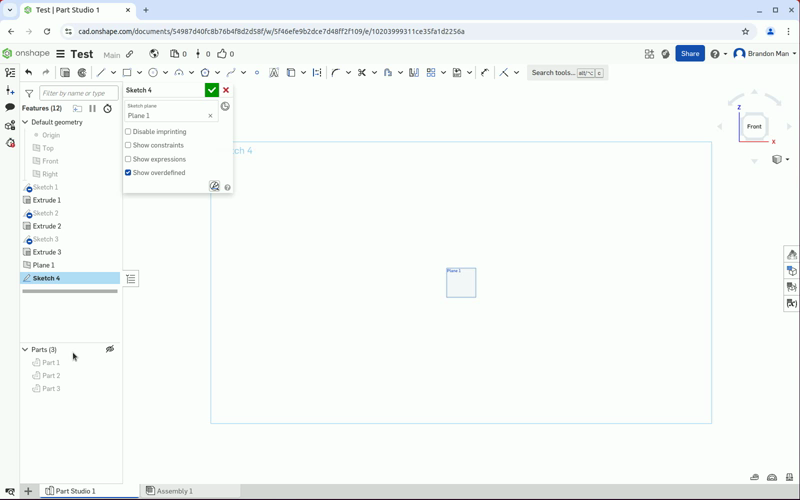
key_down(shift)
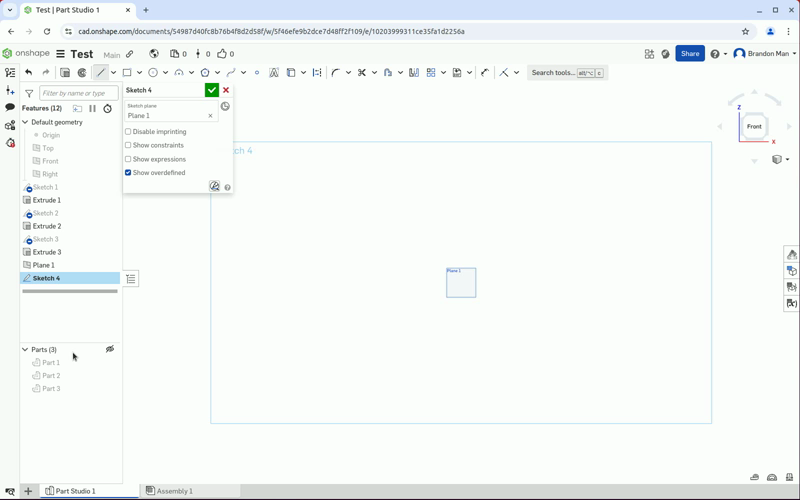
mouse_move(477, 282)
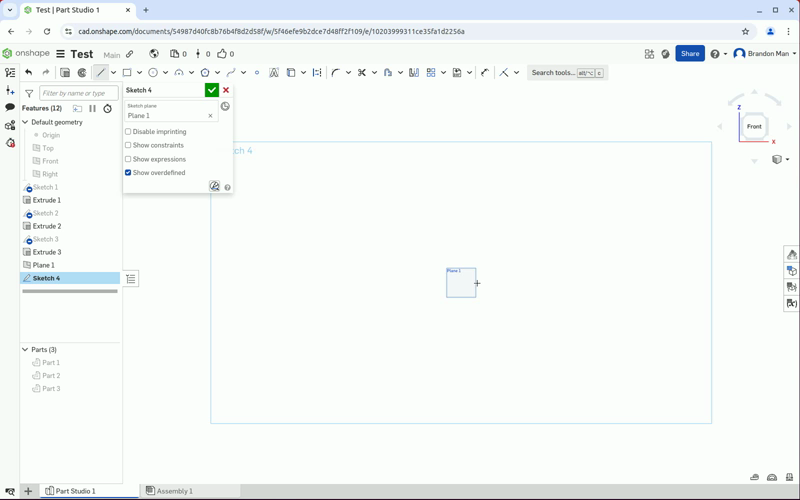
click(477, 282)
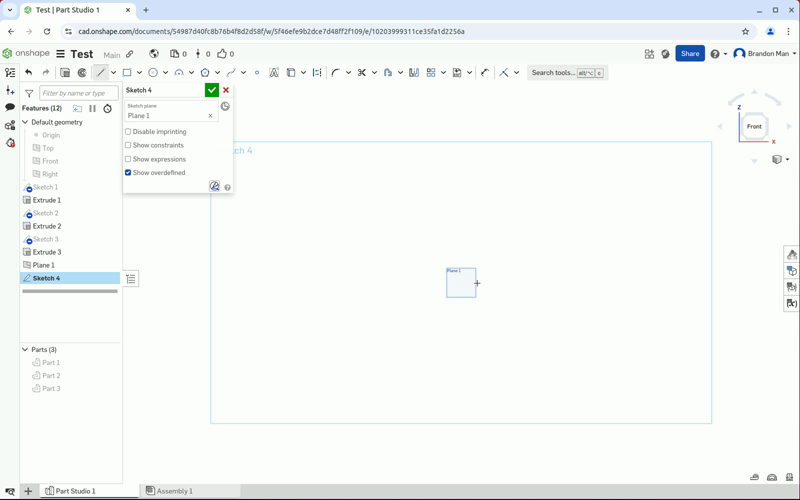
key_up(shift)
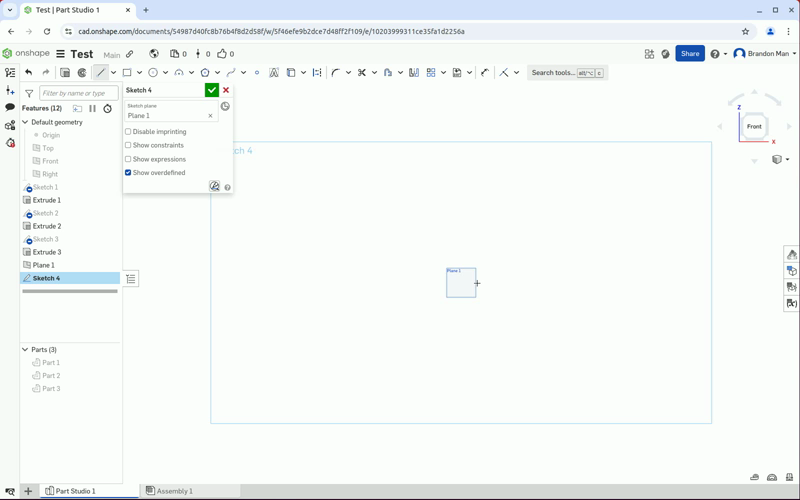
key_down(shift)
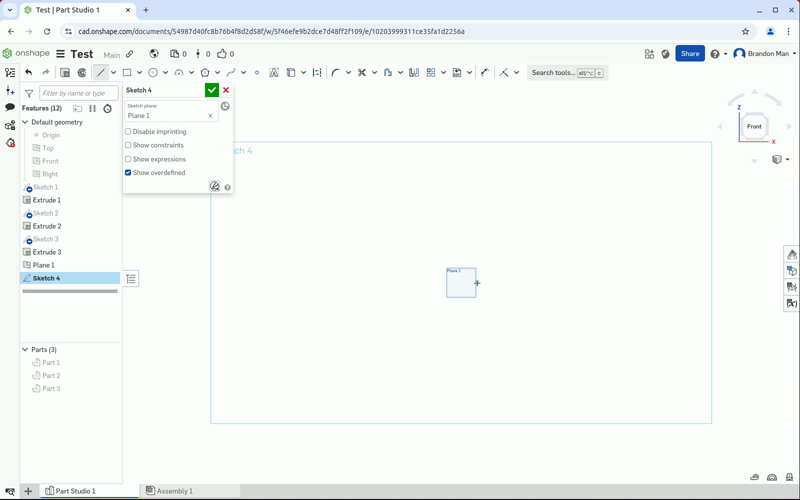
mouse_move(544, 282)
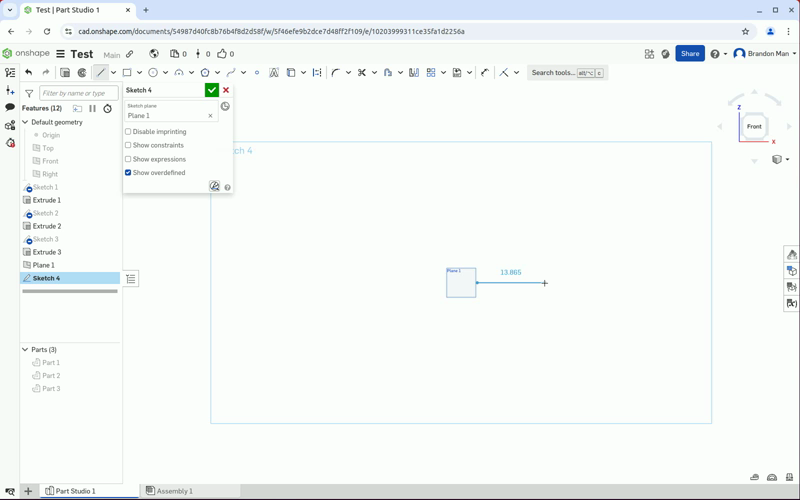
click(544, 282)
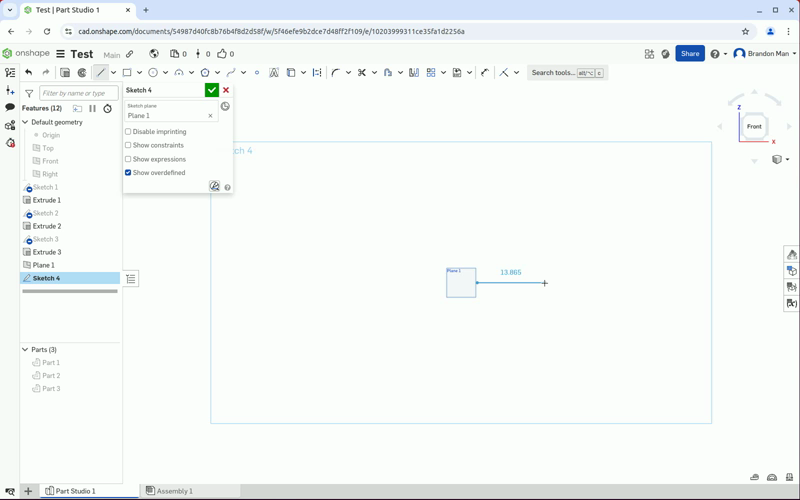
key_up(shift)
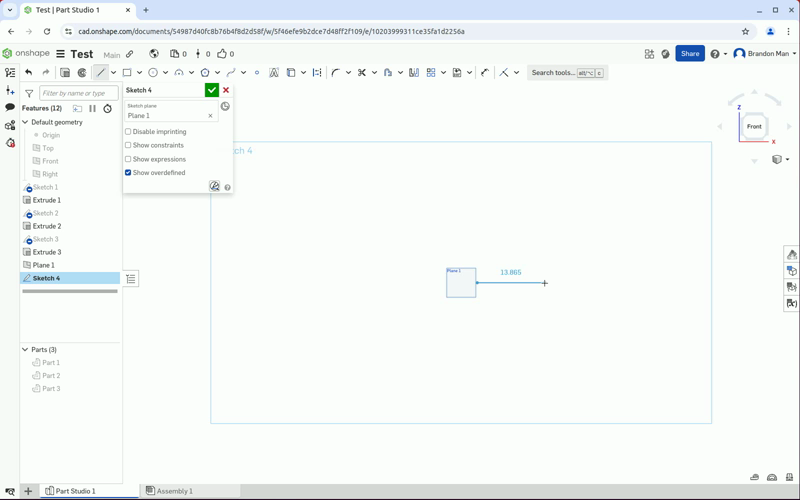
key_down(shift)
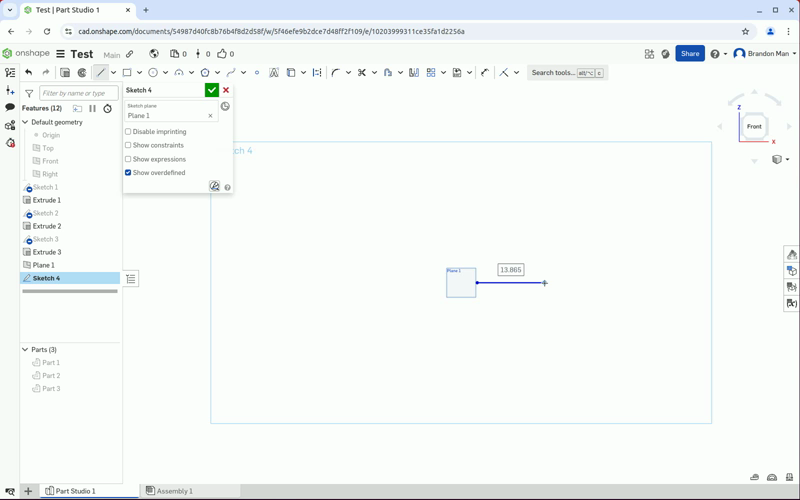
mouse_move(574, 282)
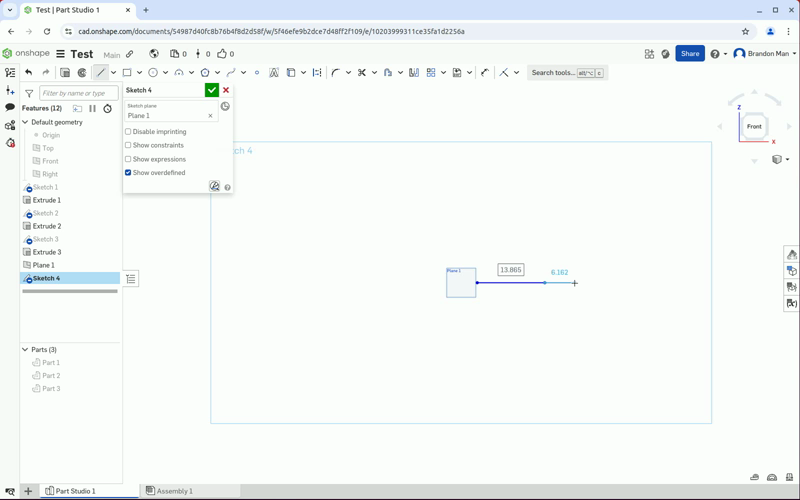
mouse_move(544, 265)
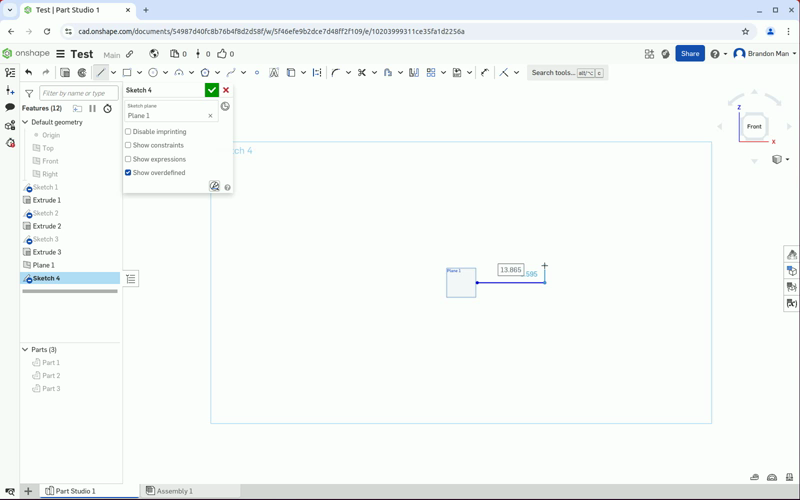
click(544, 265)
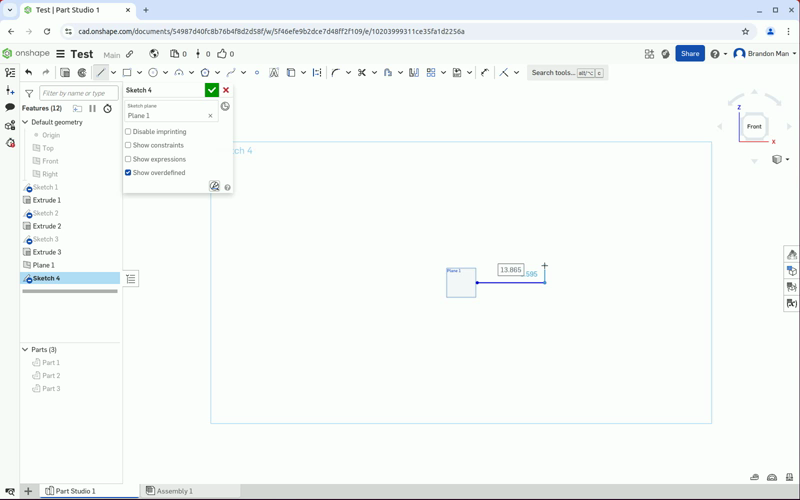
key_up(shift)
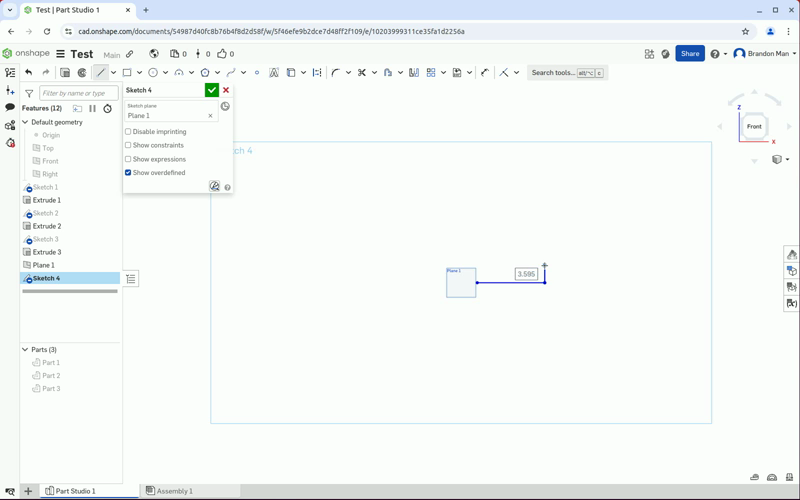
key_down(shift)
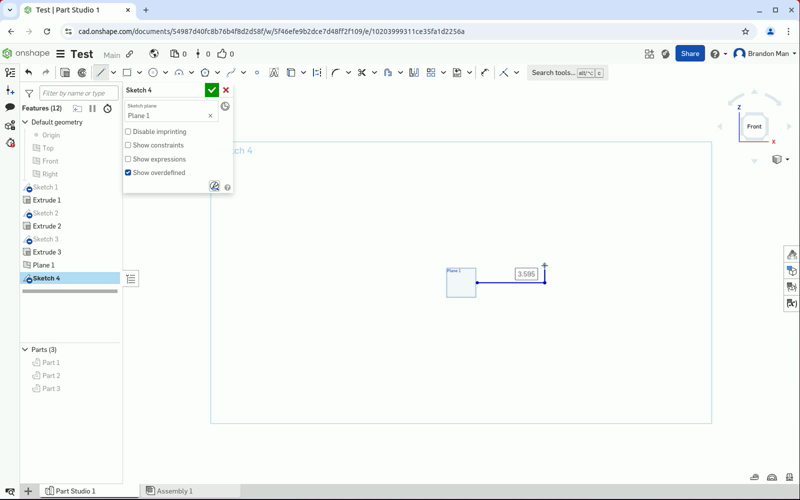
mouse_move(477, 265)
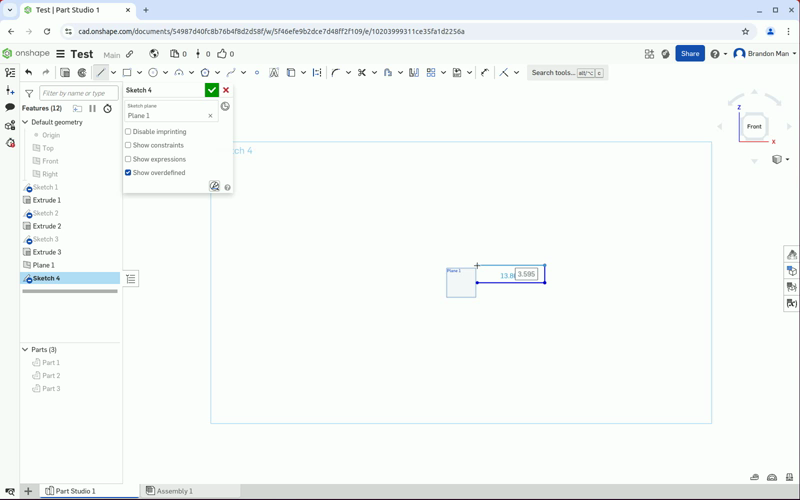
click(477, 265)
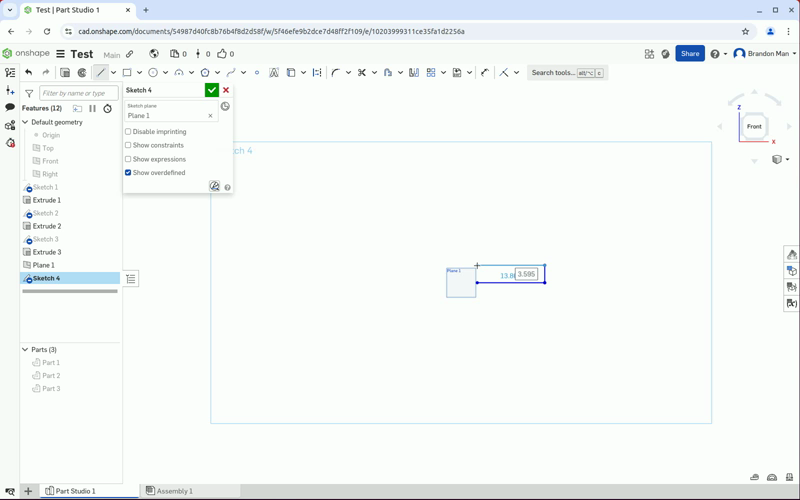
key_up(shift)
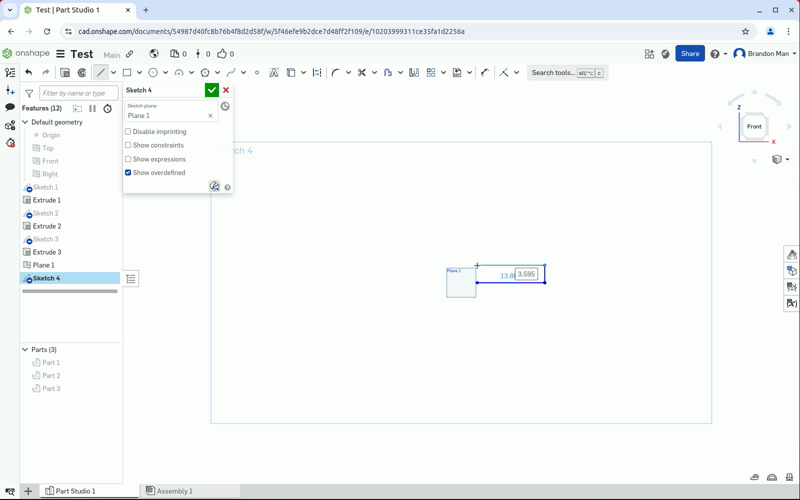
mouse_move(507, 265)
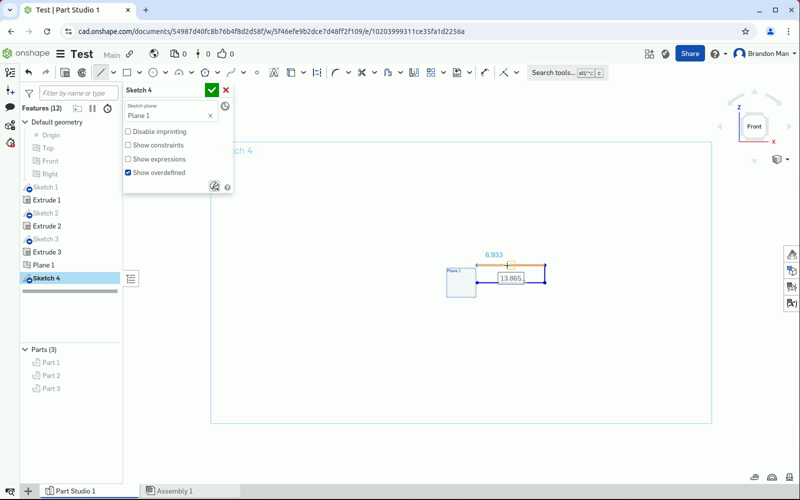
key_down(shift)
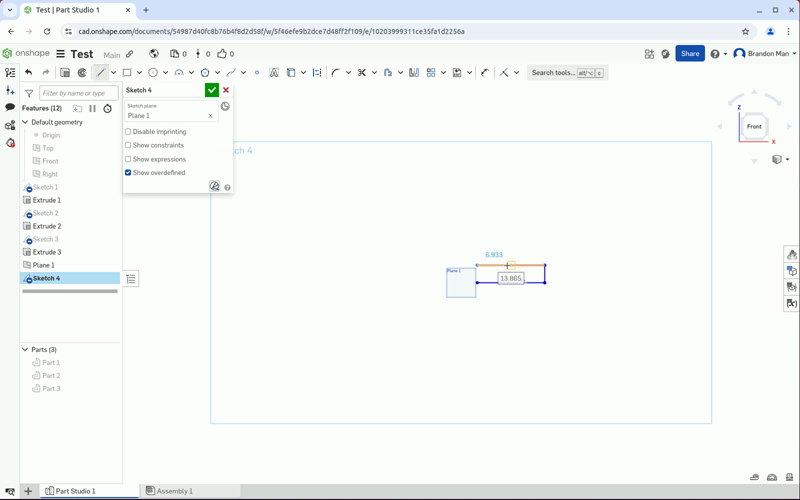
mouse_move(477, 282)
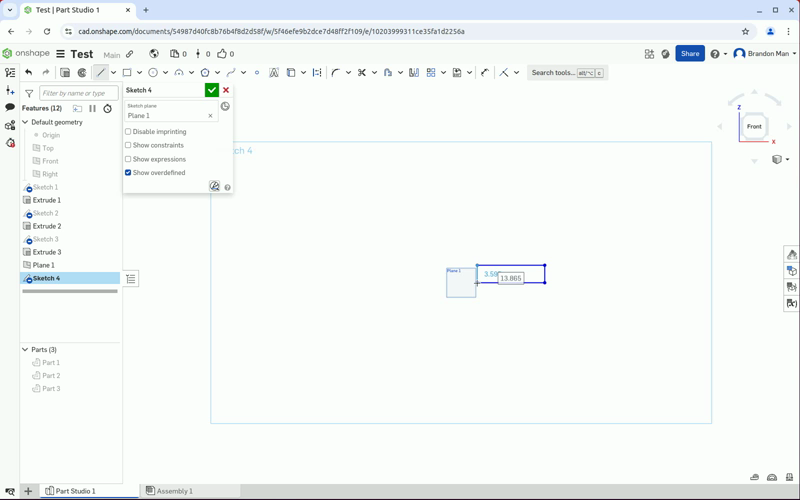
key_up(shift)
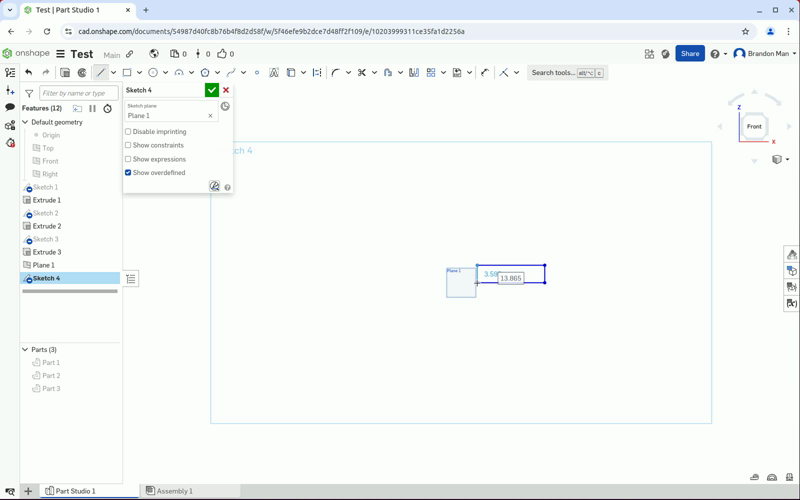
click(477, 282)
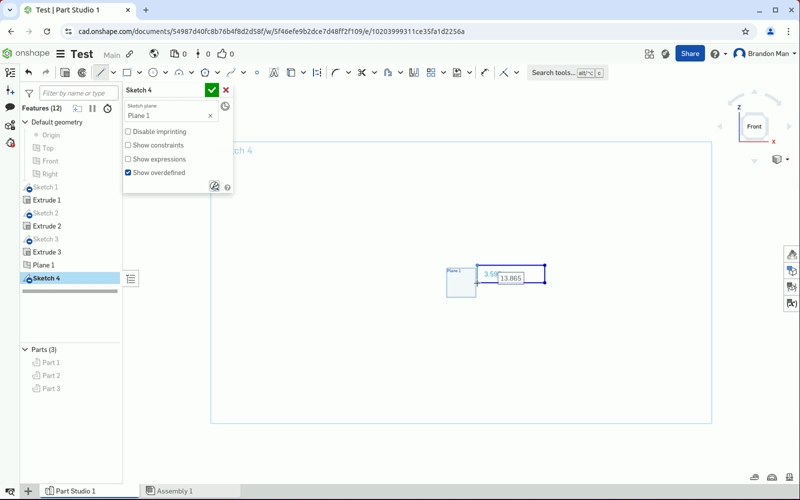
key(esc)
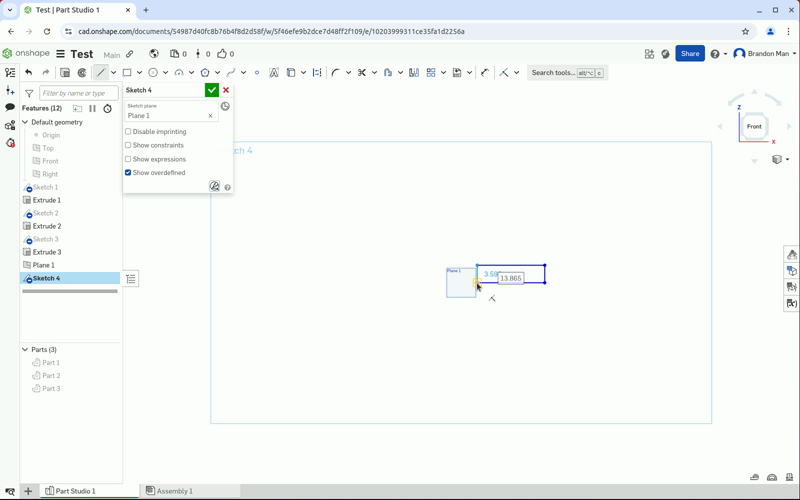
mouse_move(522, 281)
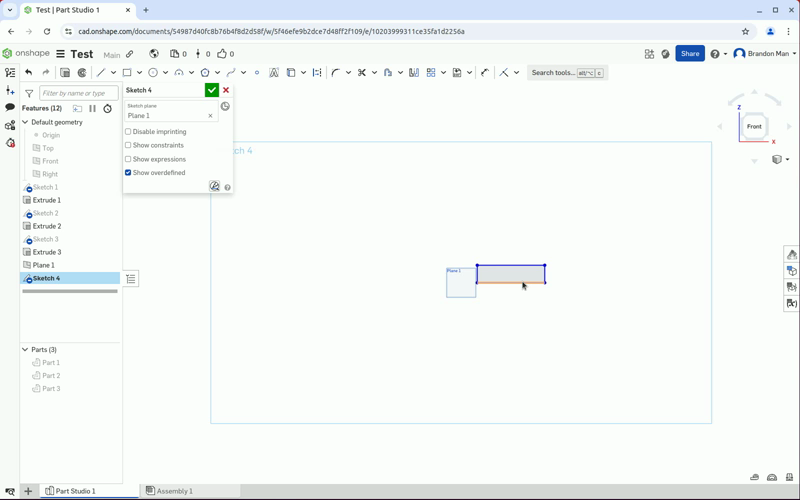
scroll(6)
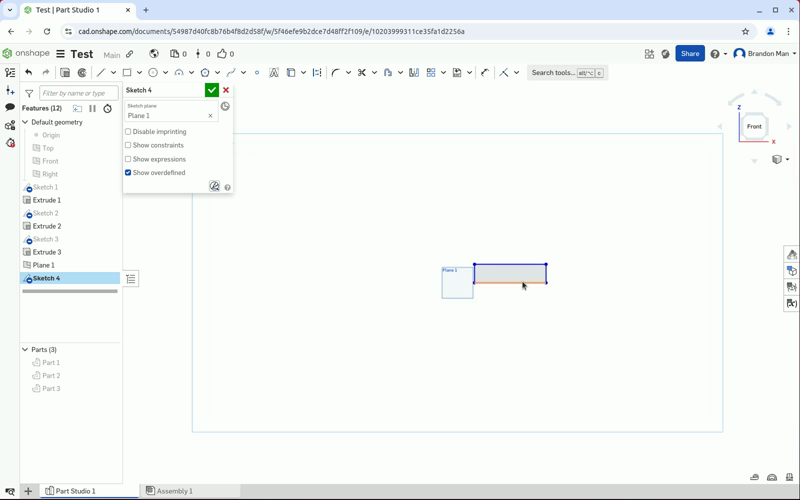
scroll(6)
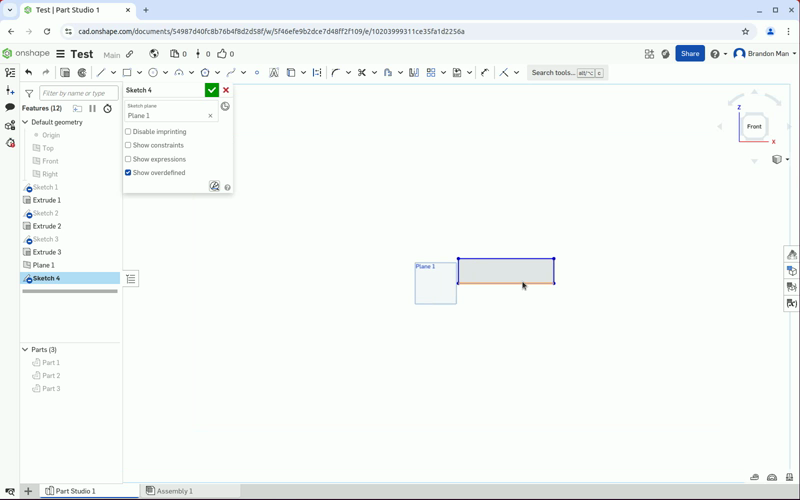
scroll(6)
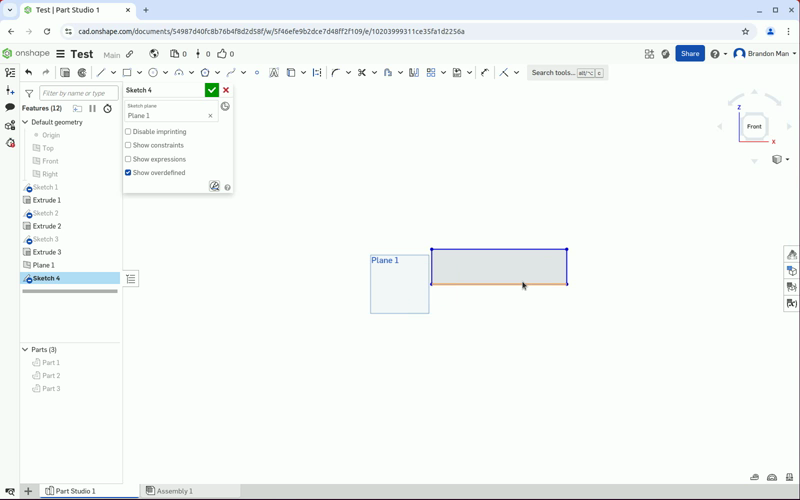
scroll(6)
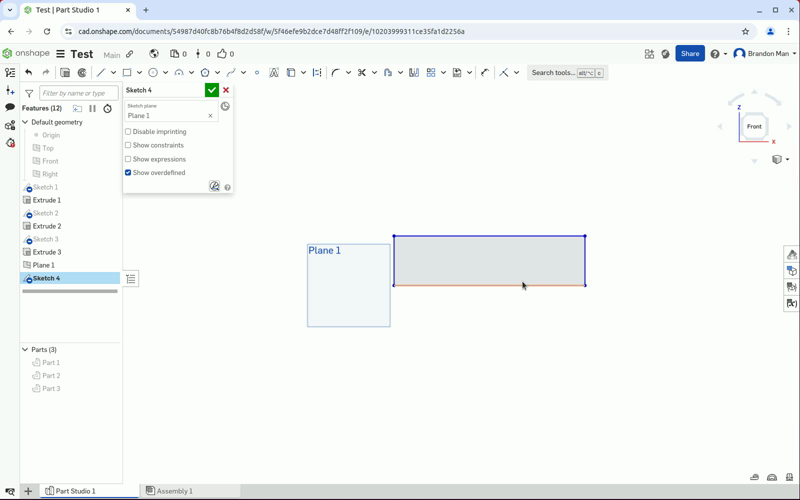
scroll(6)
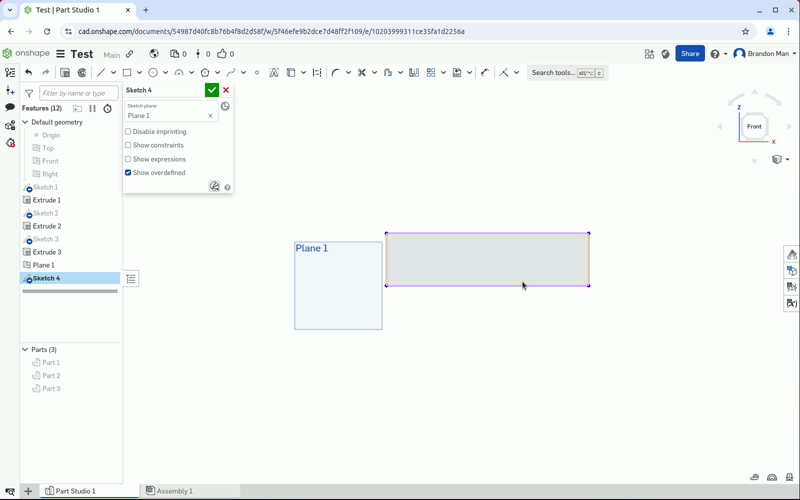
scroll(6)
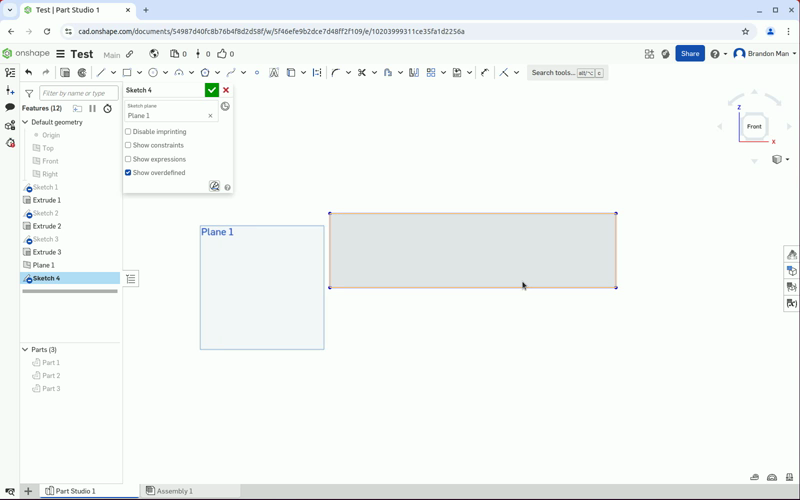
scroll(6)
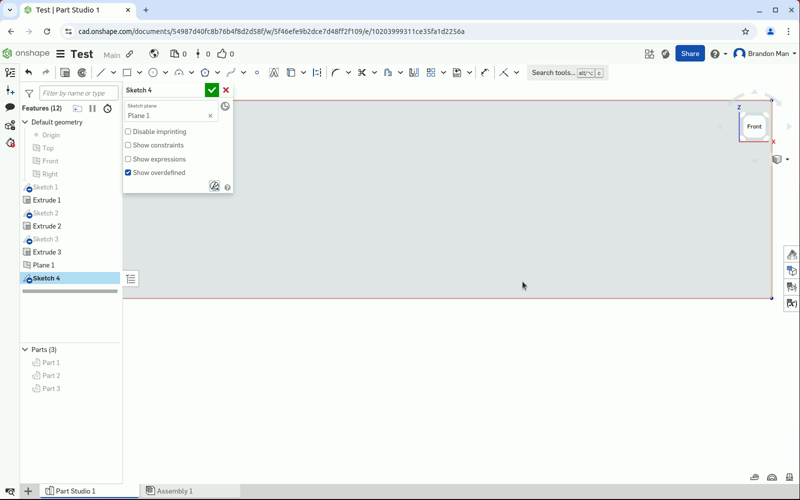
click(522, 281)
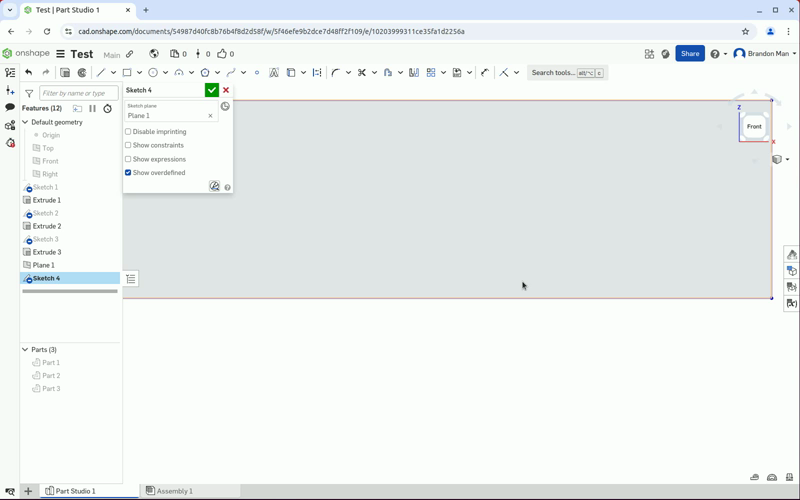
scroll(-6)
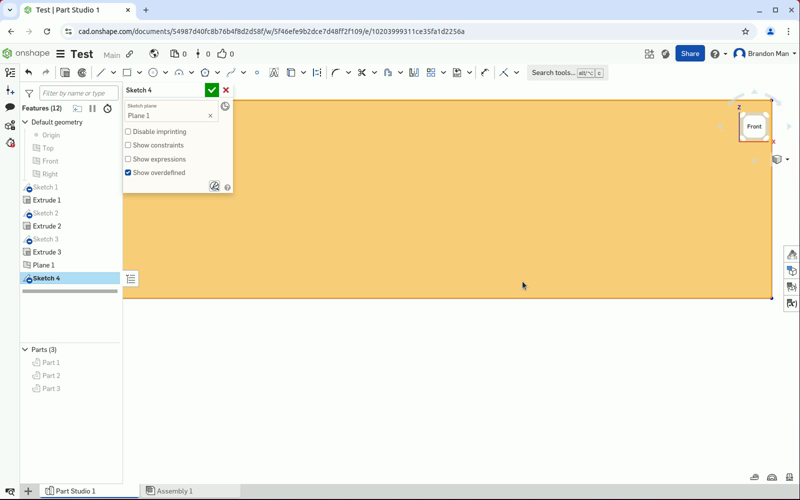
scroll(-6)
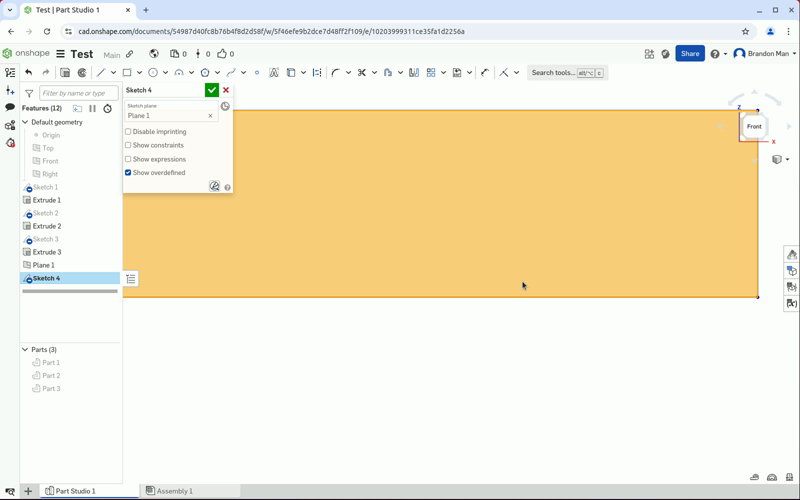
scroll(-6)
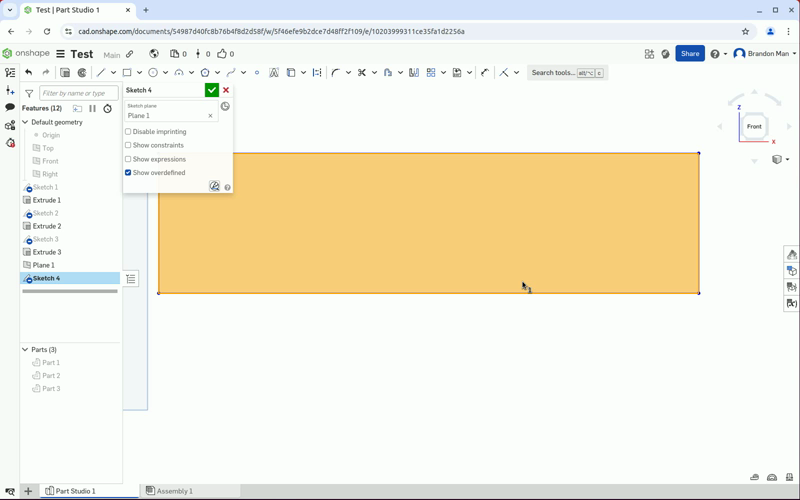
scroll(-6)
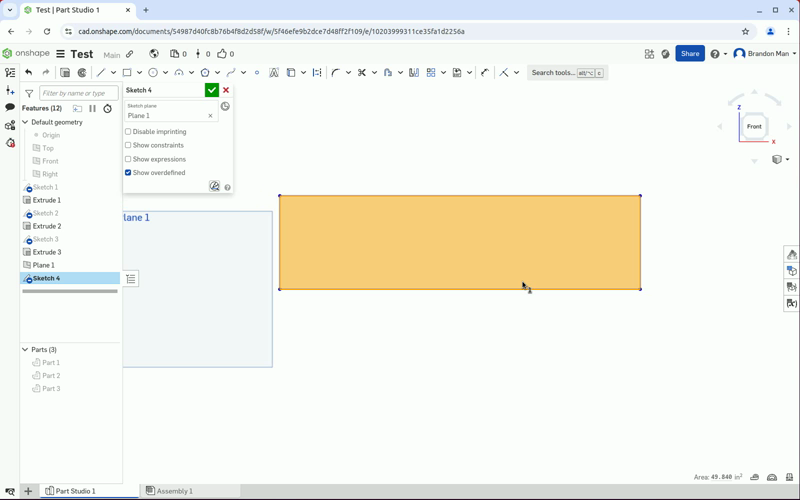
scroll(-6)
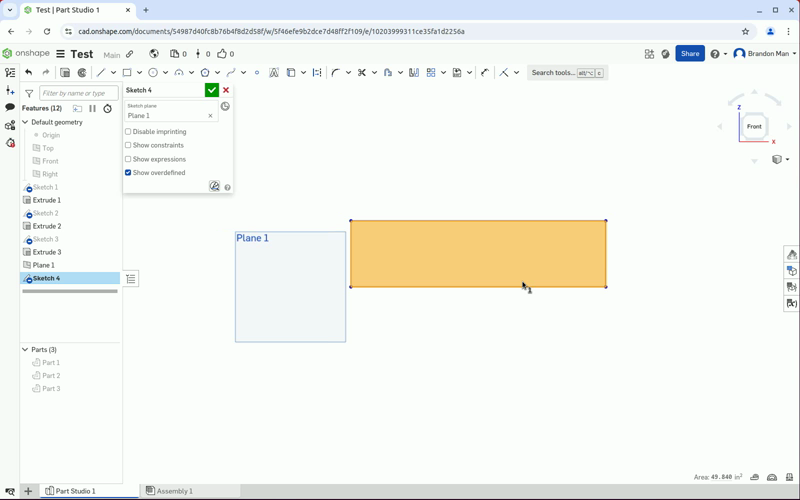
scroll(-6)
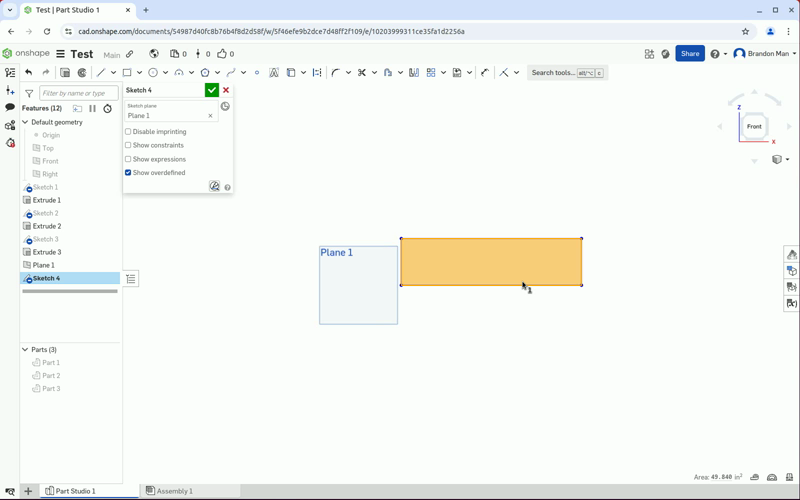
scroll(-6)
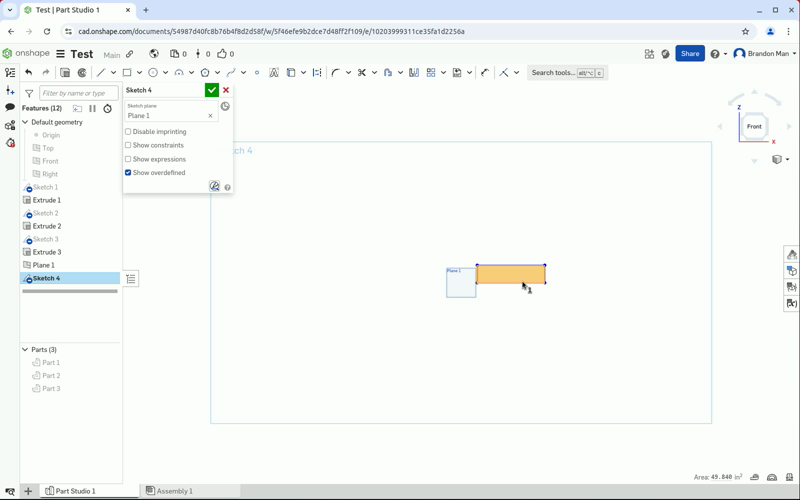
mouse_move(73, 352)
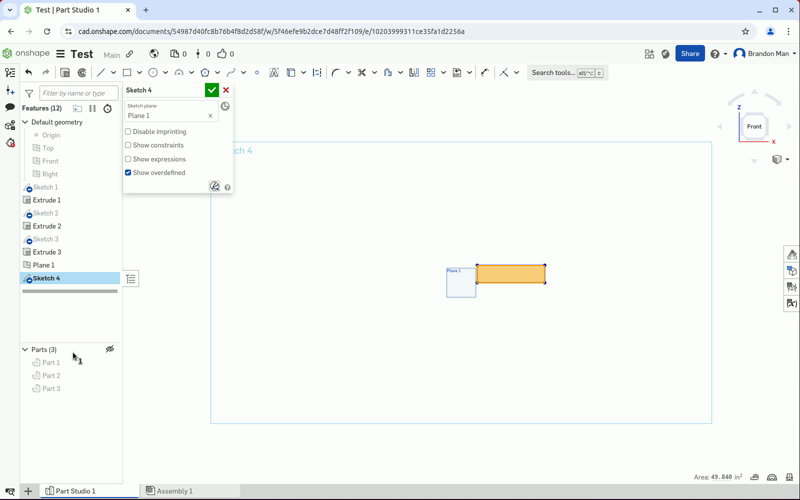
key(shift+y)
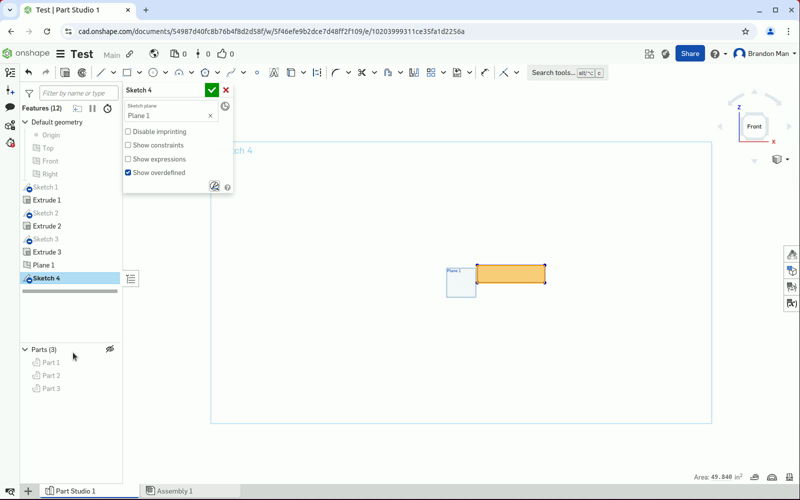
key(shift+e)
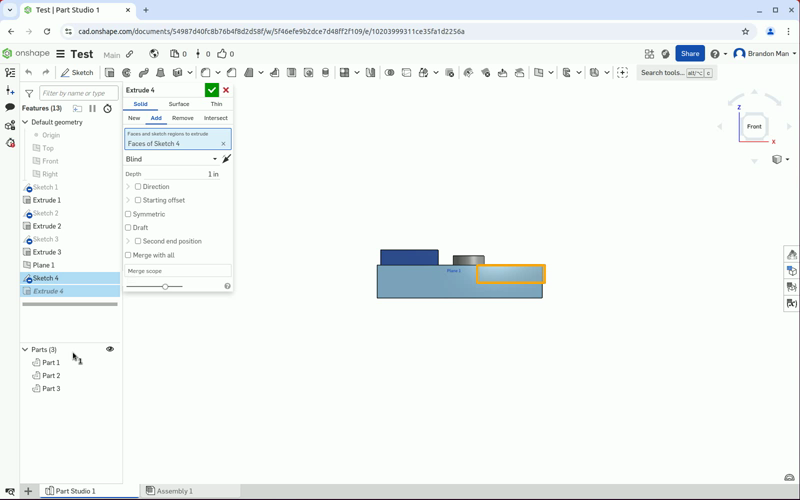
mouse_move(143, 106)
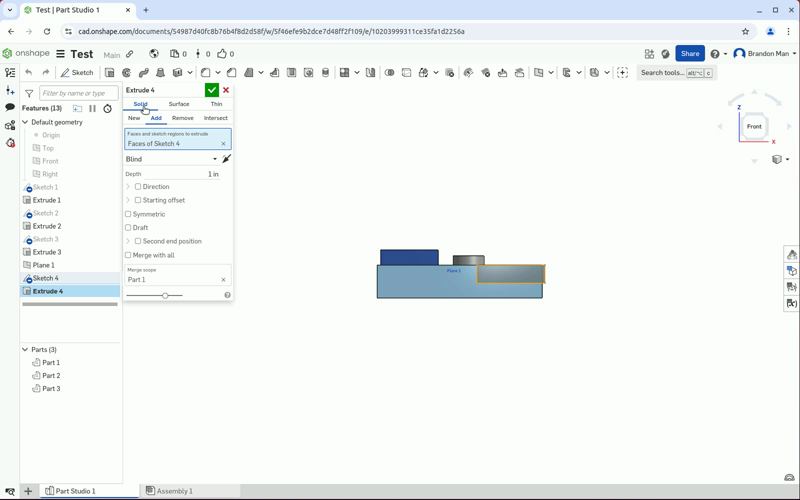
click(143, 106)
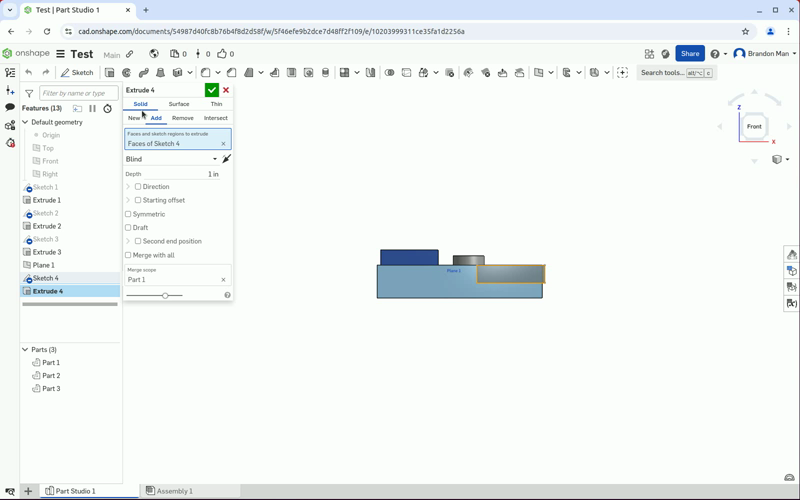
mouse_move(137, 120)
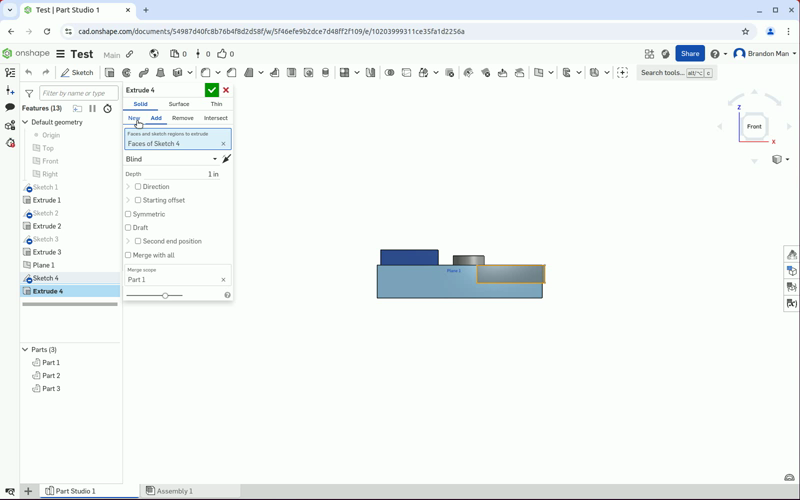
click(137, 120)
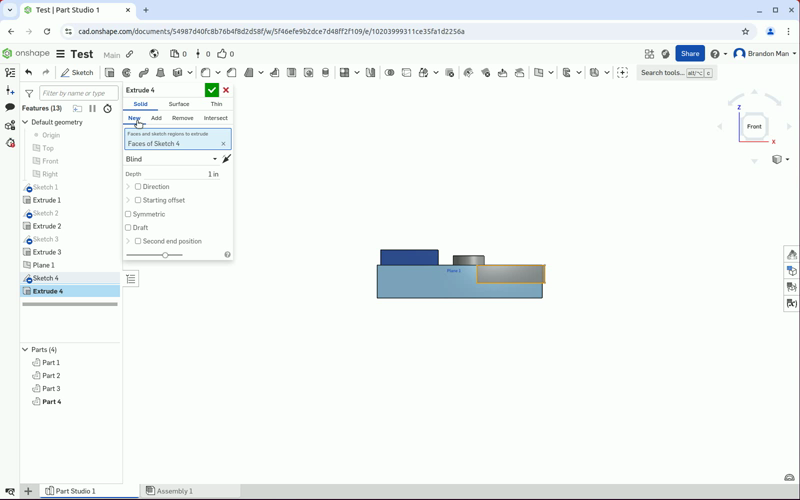
key(tab, 4)
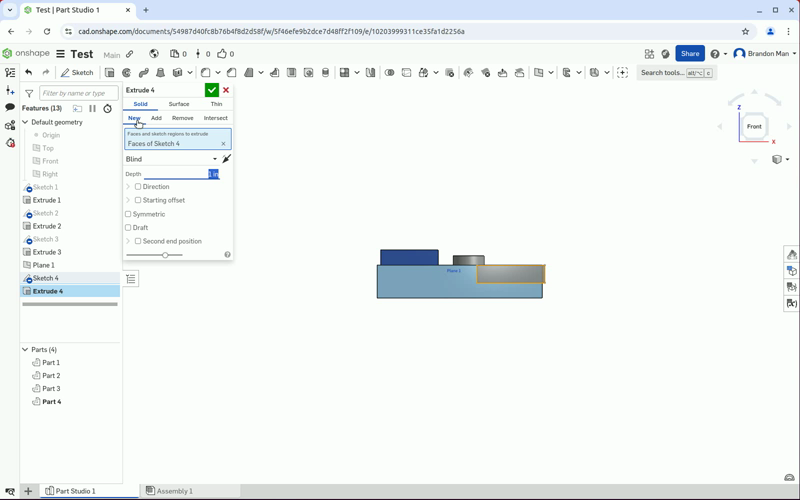
text(6.74)
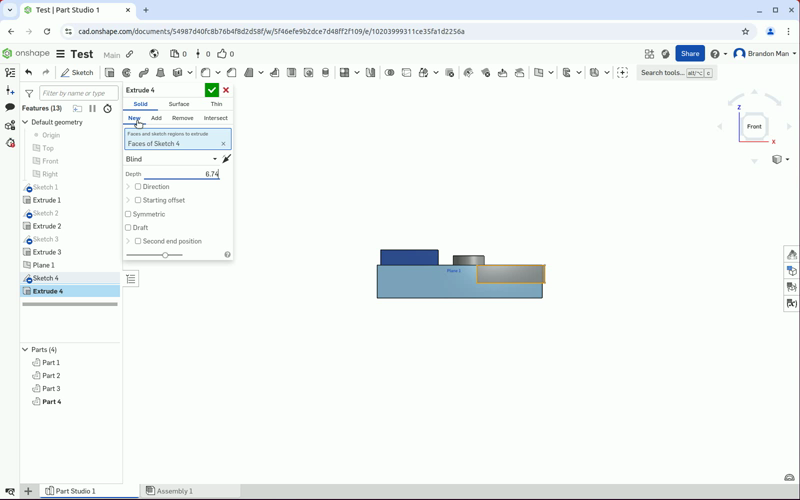
key(enter)
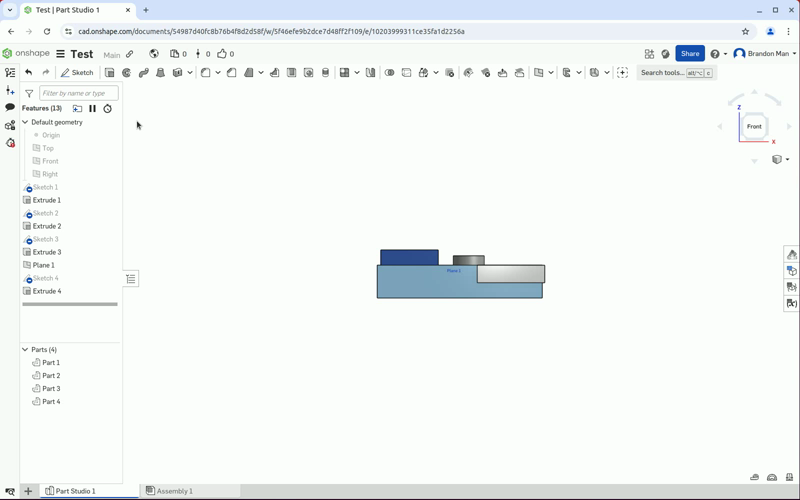
key(shift+h)
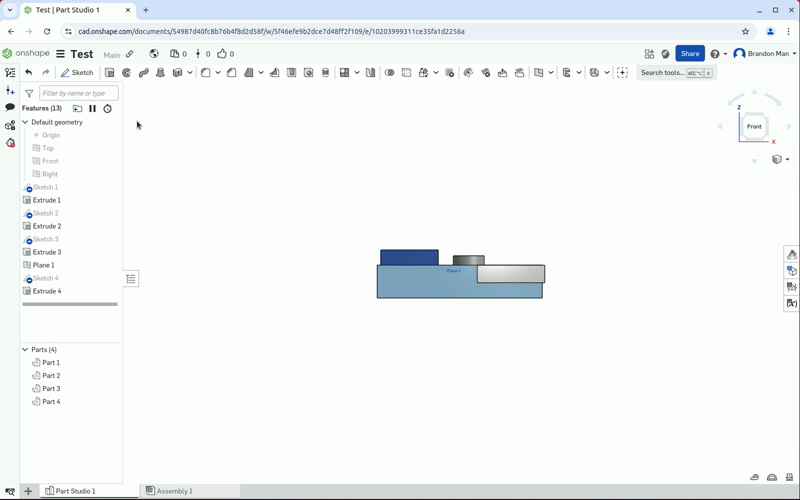
key(shift+h)
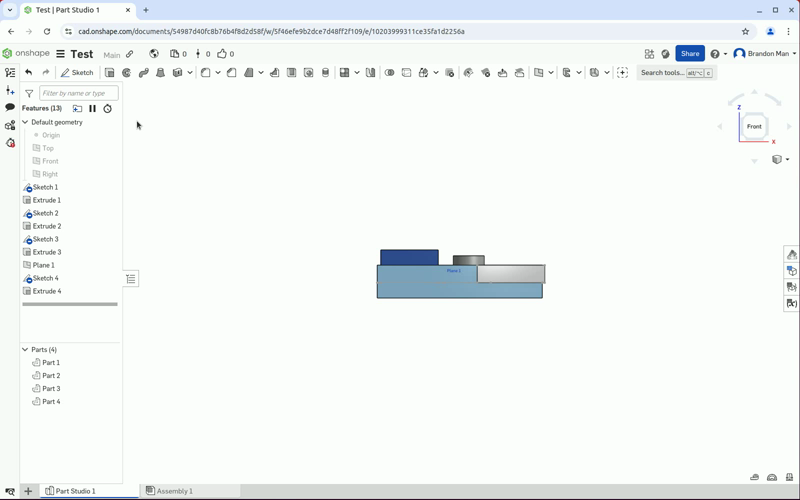
key(shift+7)
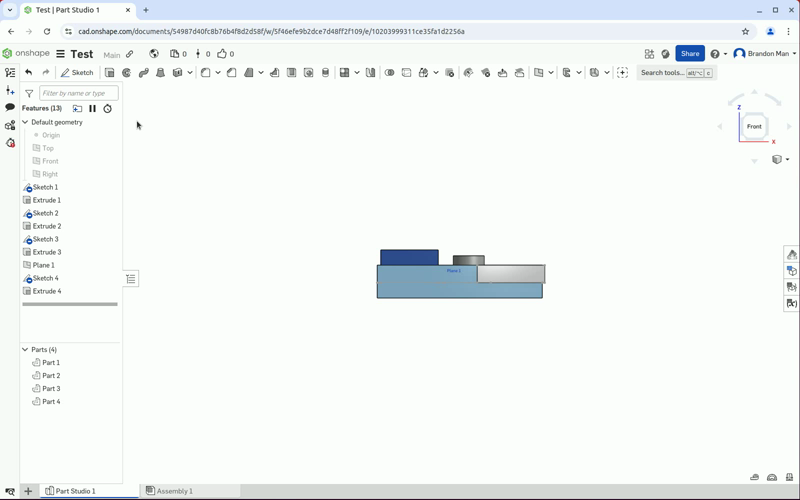
key(left, 2)
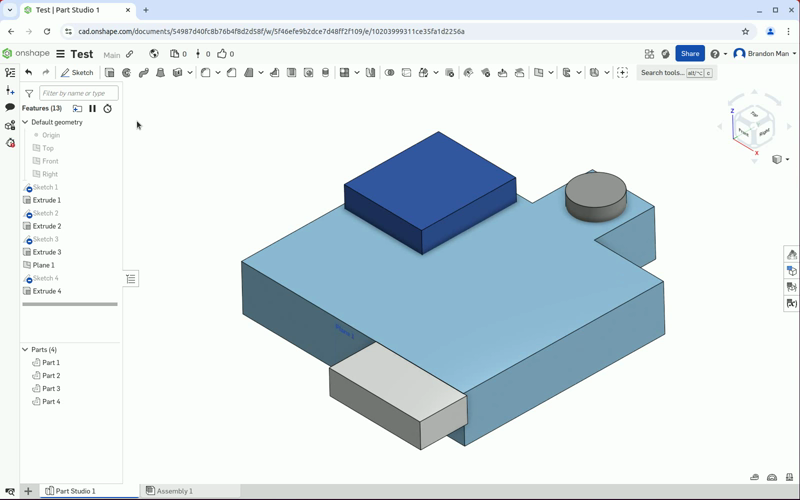
key(down, 2)
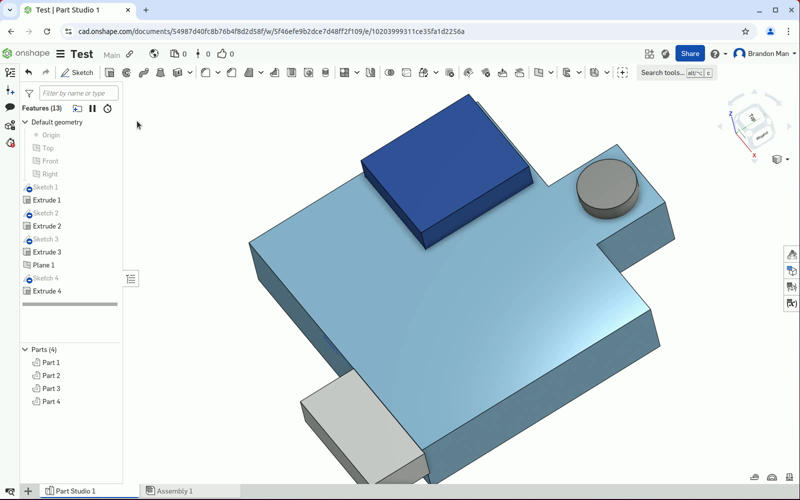
key(up, 2)
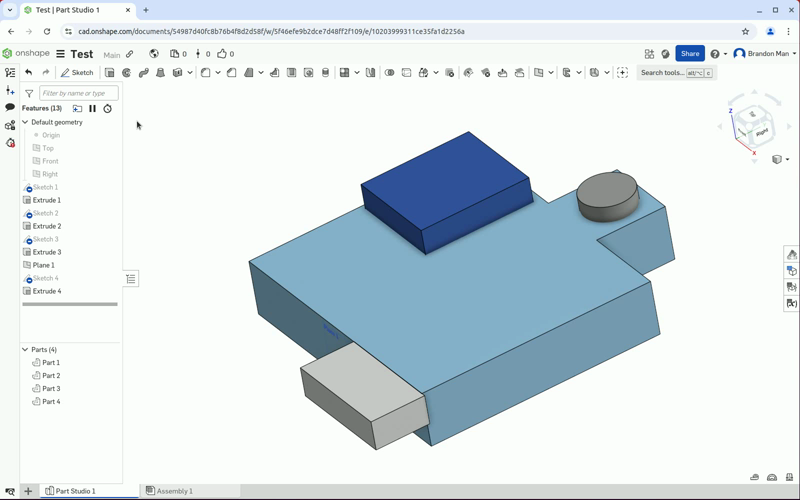
key(right, 2)
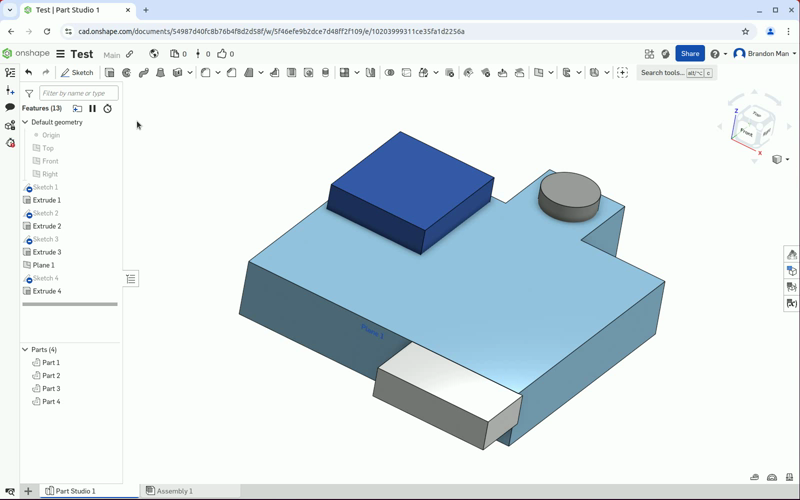
mouse_move(73, 189)
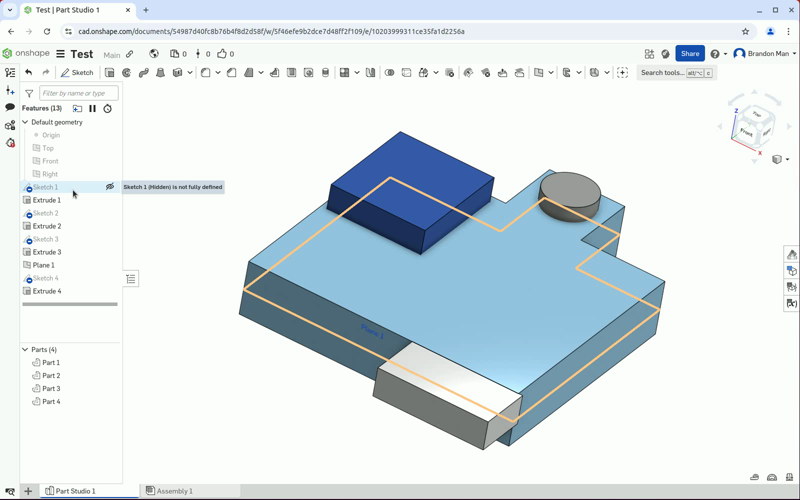
click(73, 189)